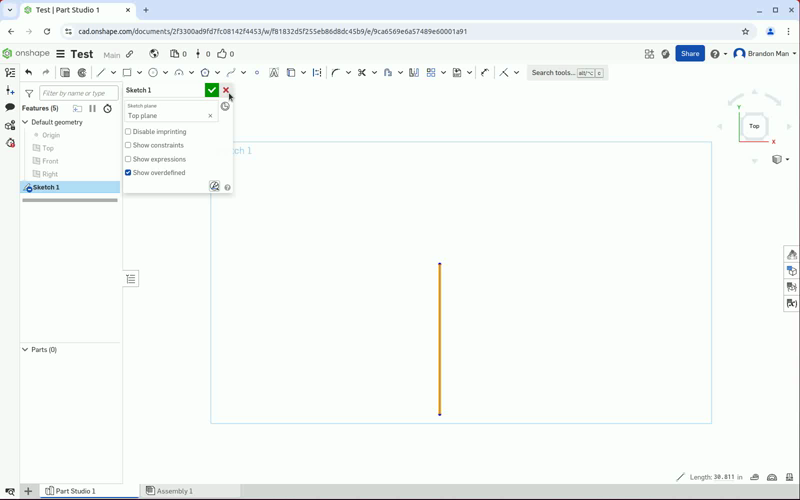
key(shift+h)
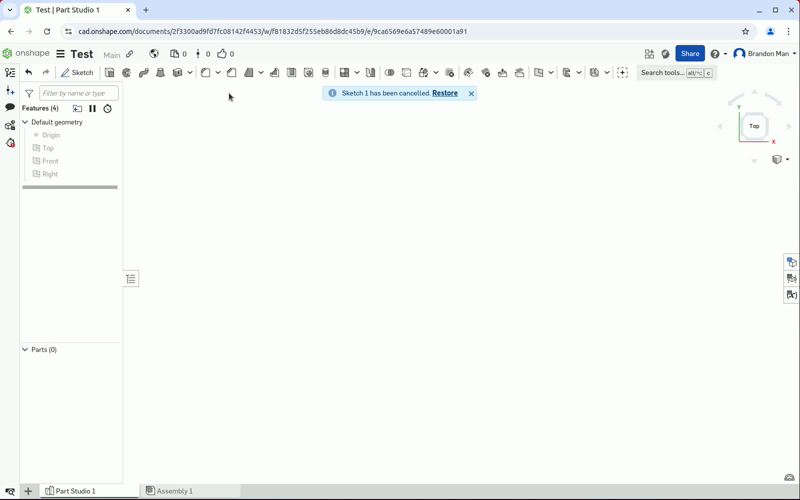
mouse_move(73, 352)
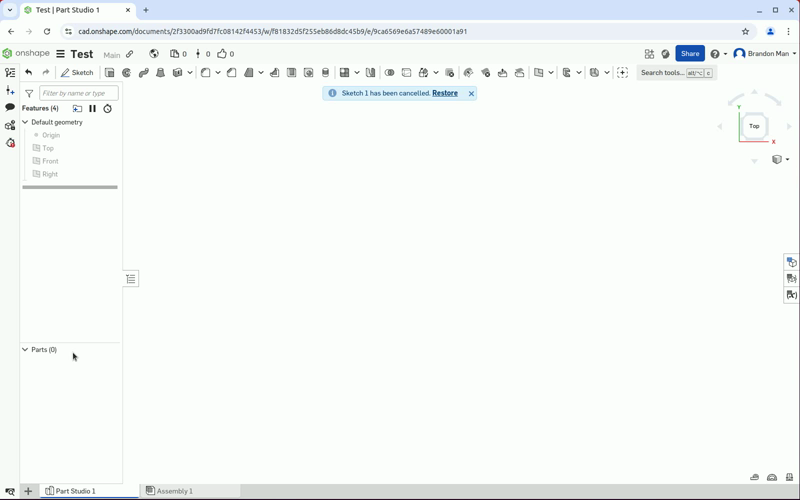
key(y)
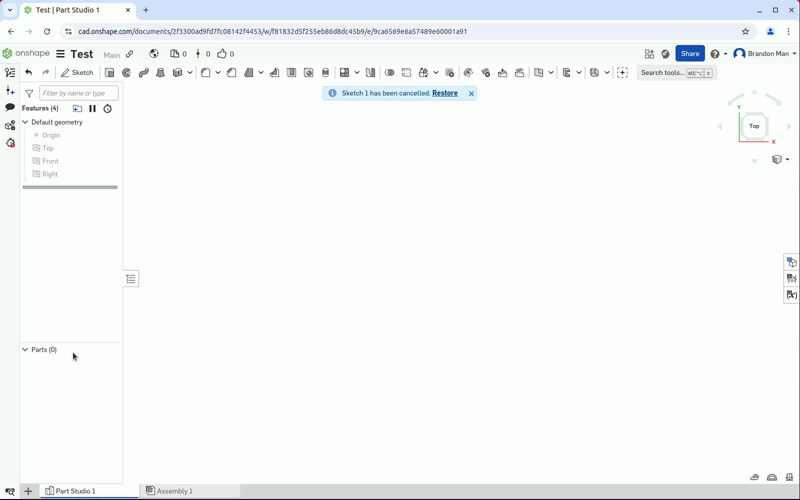
key(shift+p)
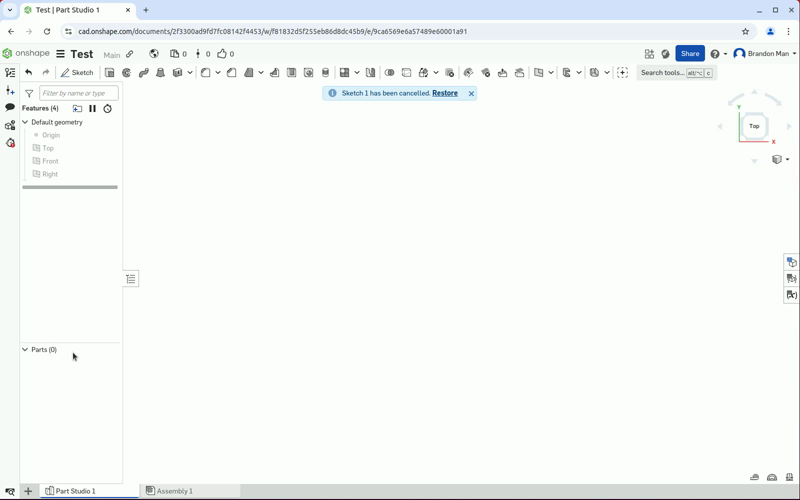
key(space)
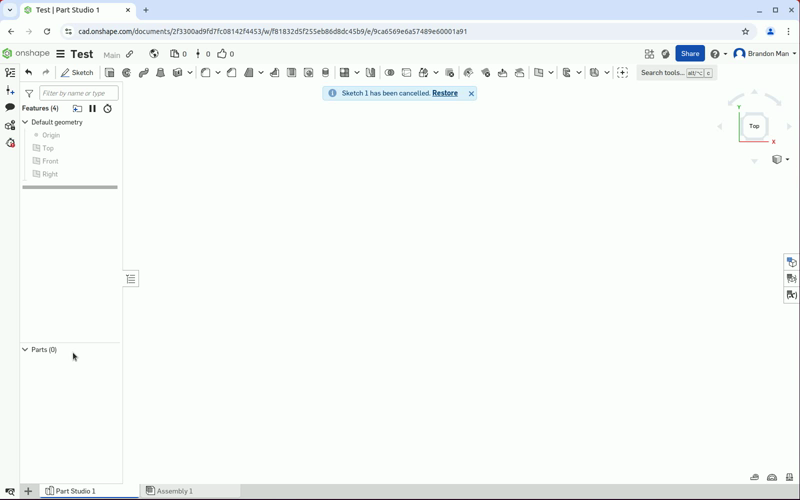
key_down(shift)
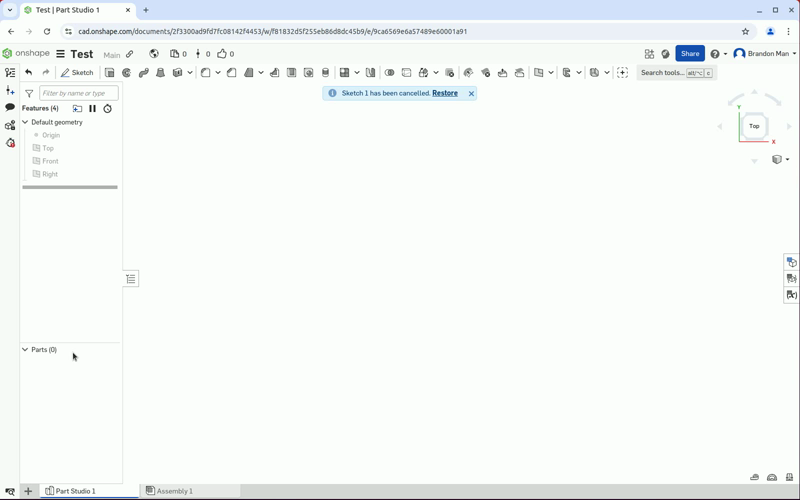
key(up)
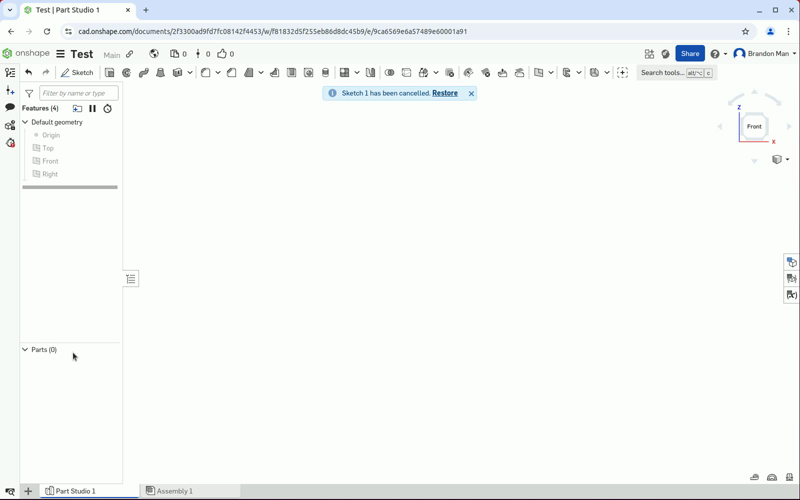
key_up(shift)
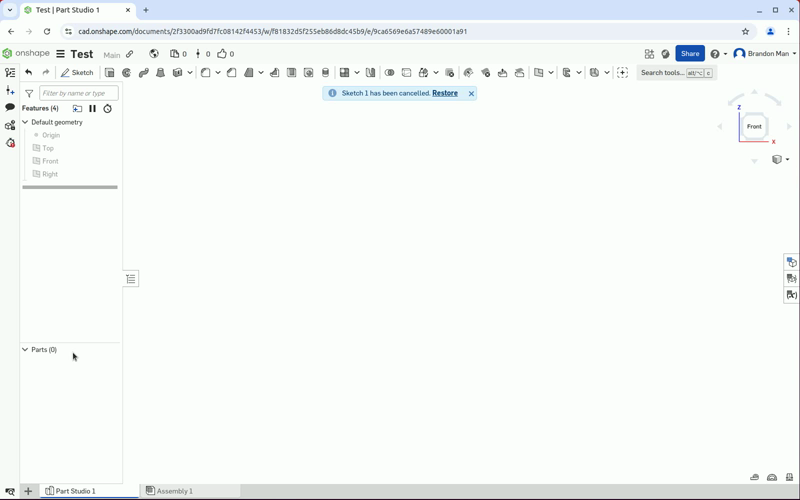
mouse_move(73, 352)
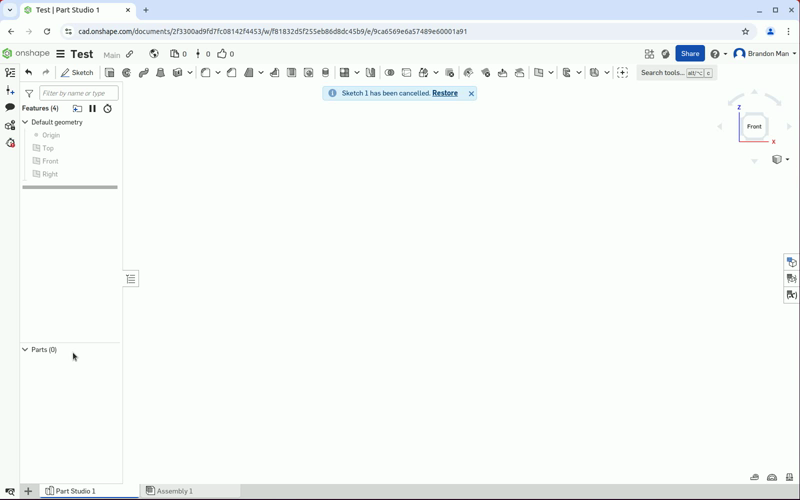
key(shift+y)
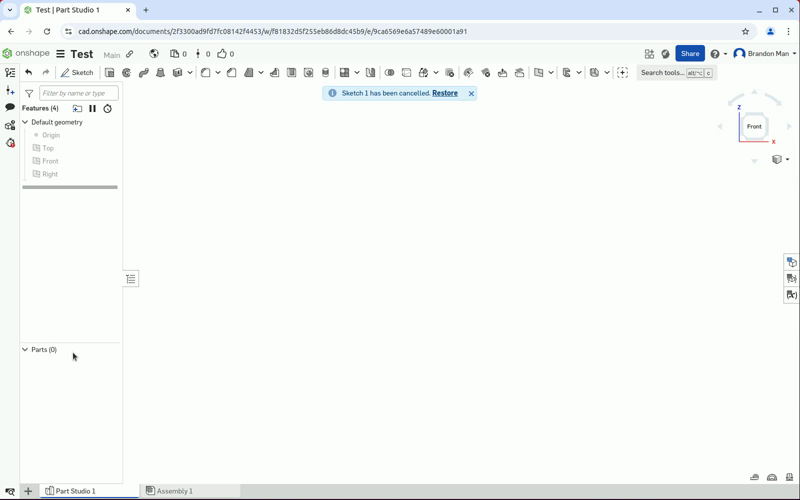
key(shift+s)
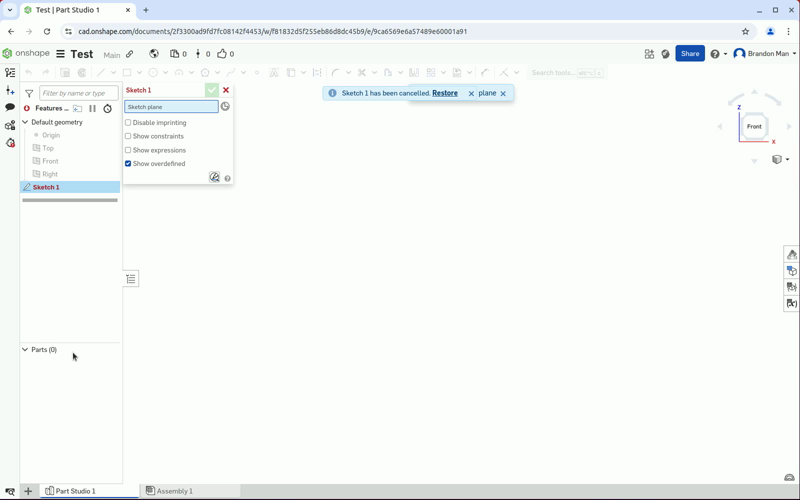
mouse_move(73, 163)
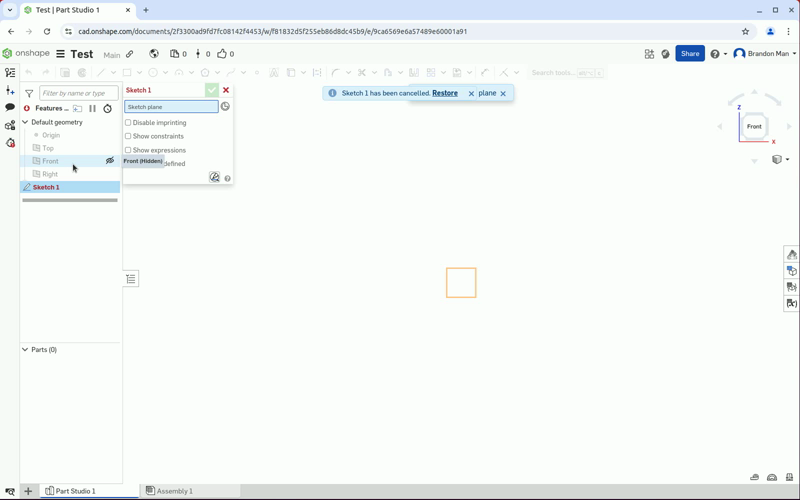
click(73, 163)
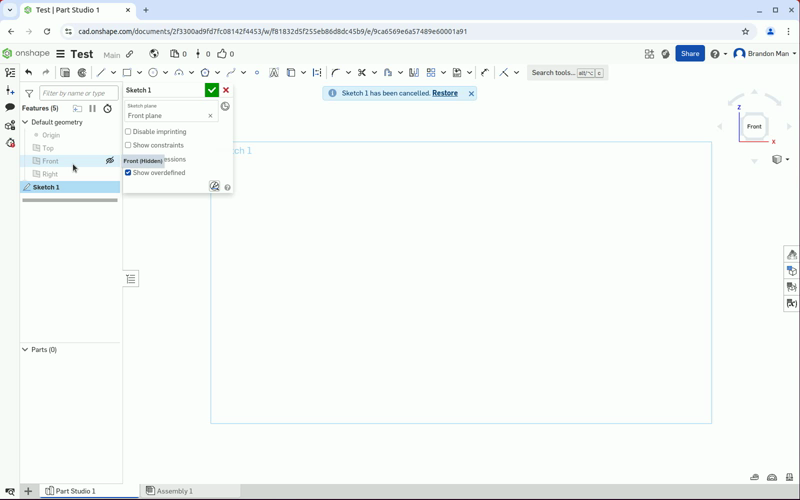
mouse_move(73, 352)
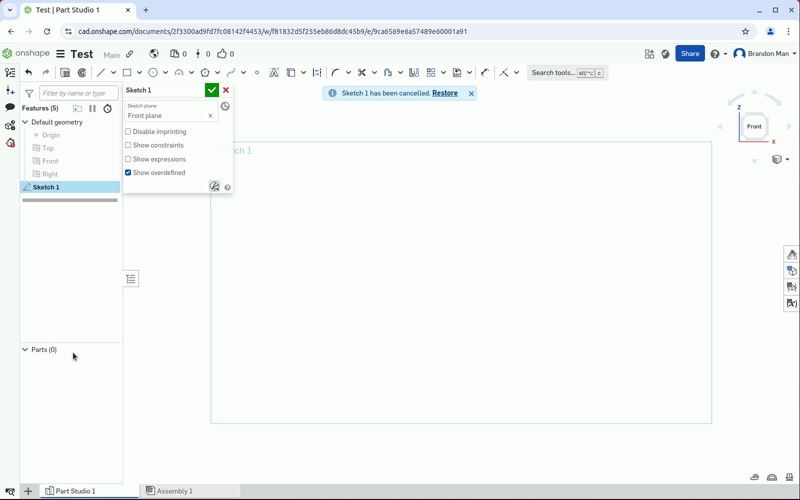
key(y)
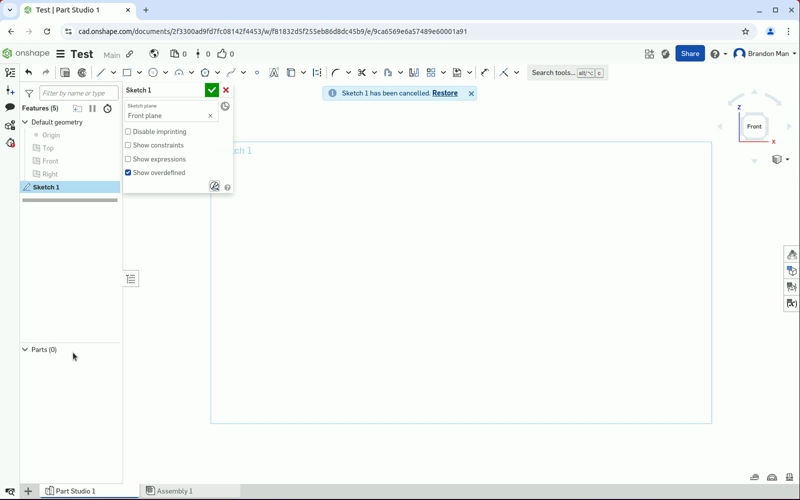
key(l)
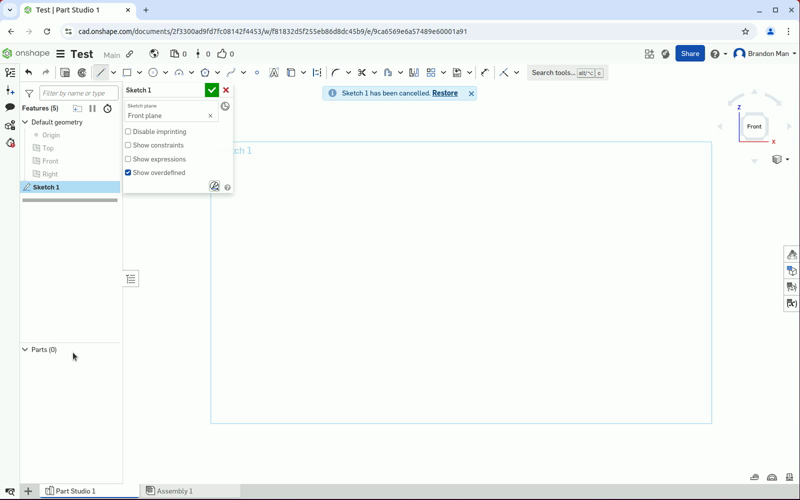
key_down(shift)
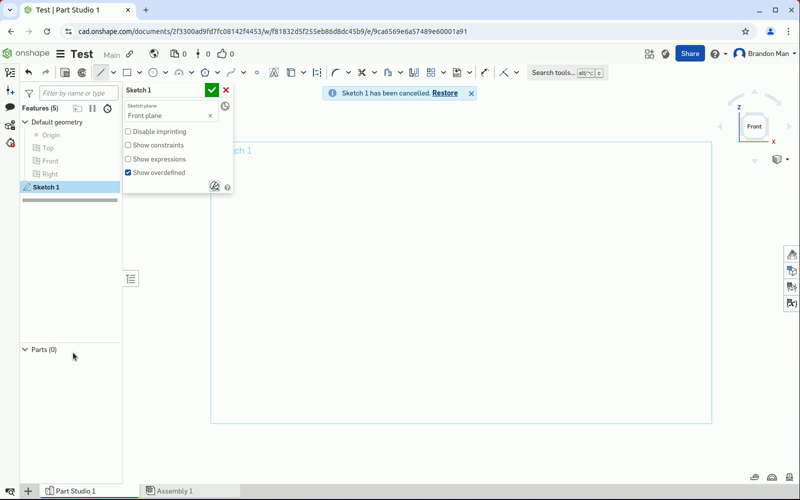
mouse_move(376, 311)
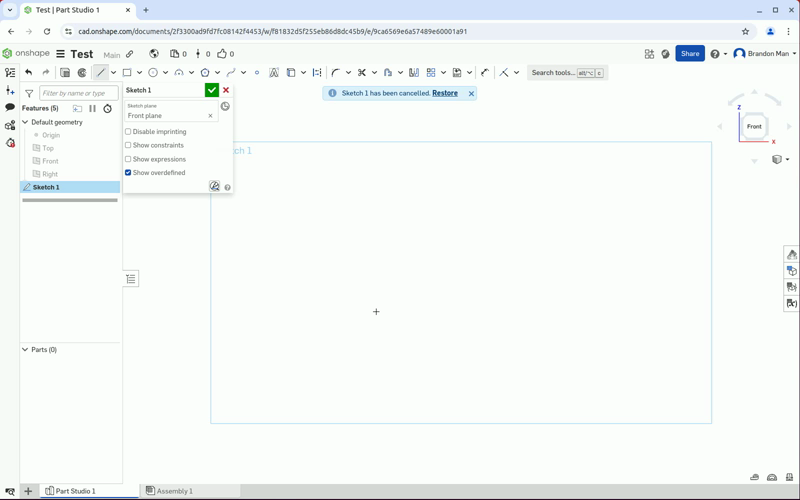
click(376, 311)
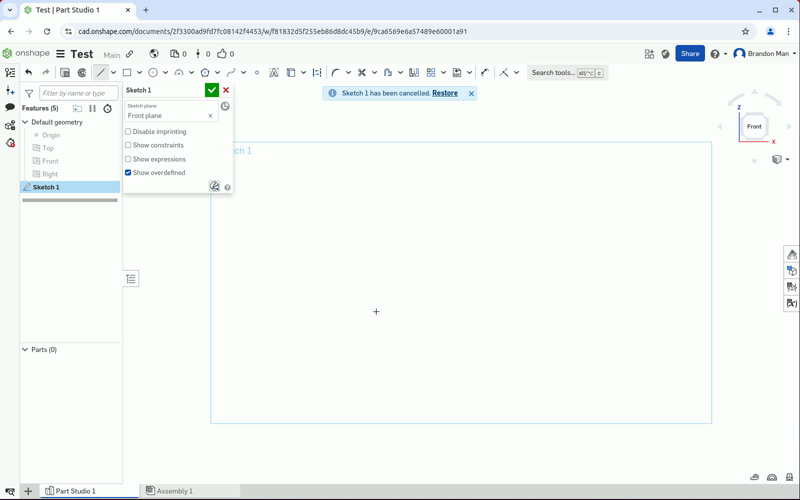
key_up(shift)
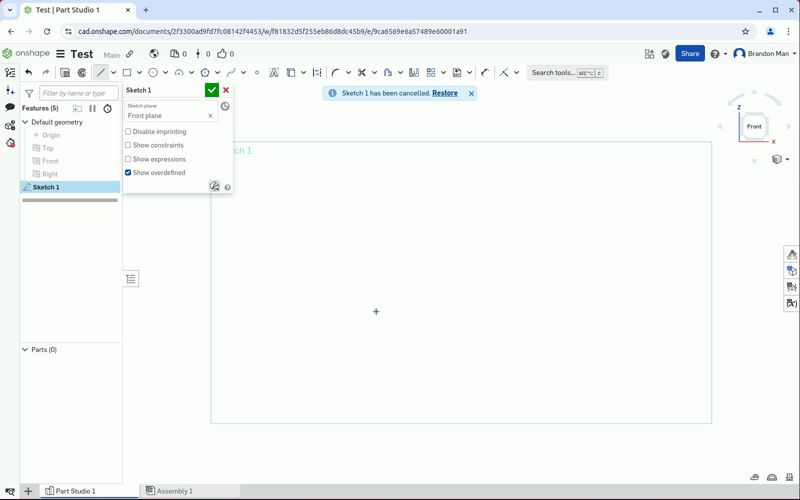
key_down(shift)
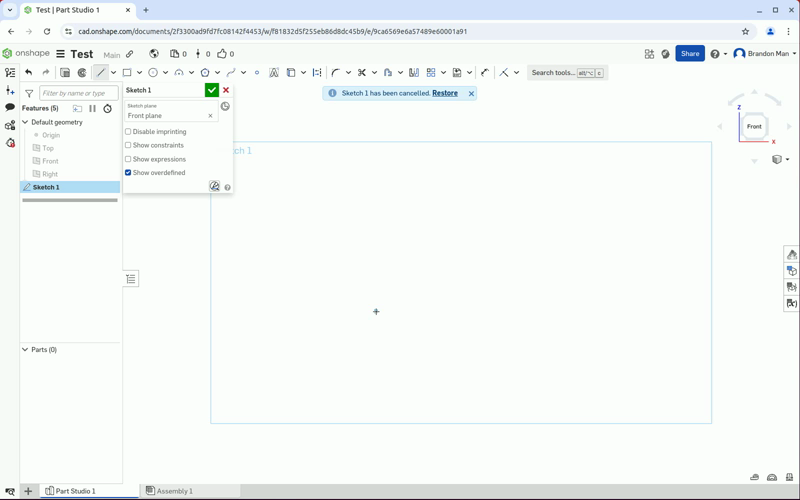
mouse_move(544, 311)
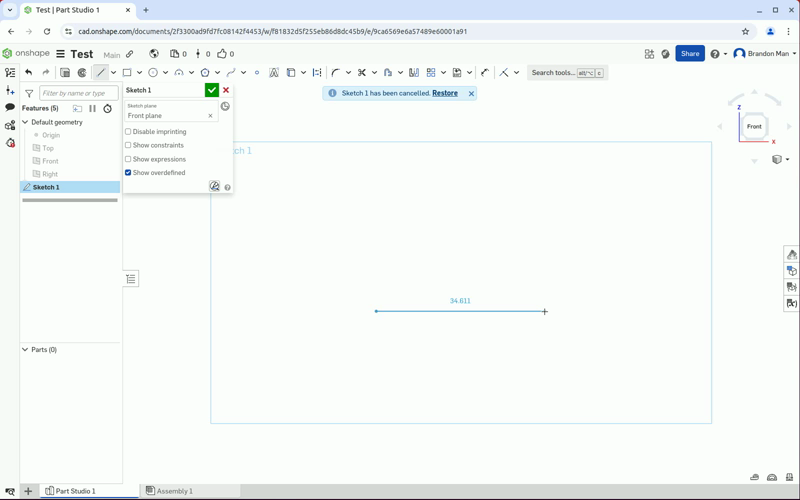
click(544, 311)
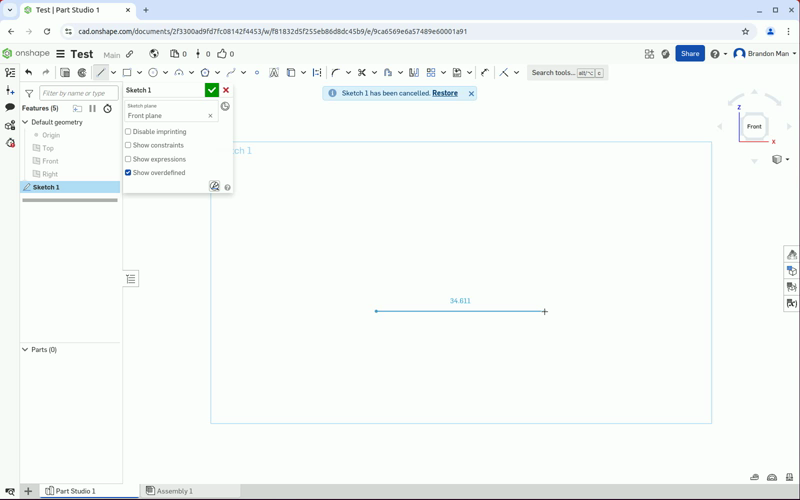
key_up(shift)
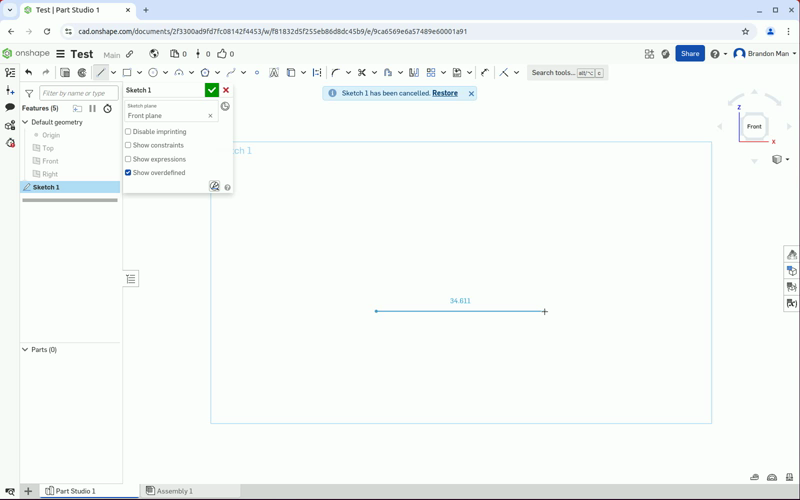
key_down(shift)
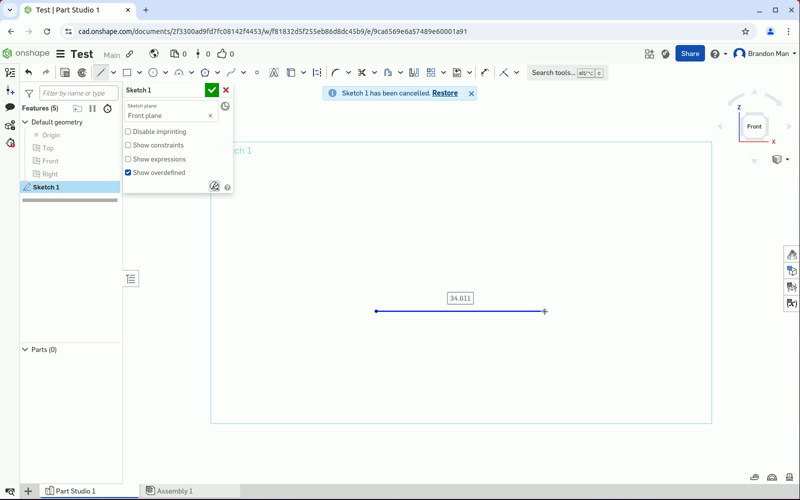
mouse_move(574, 311)
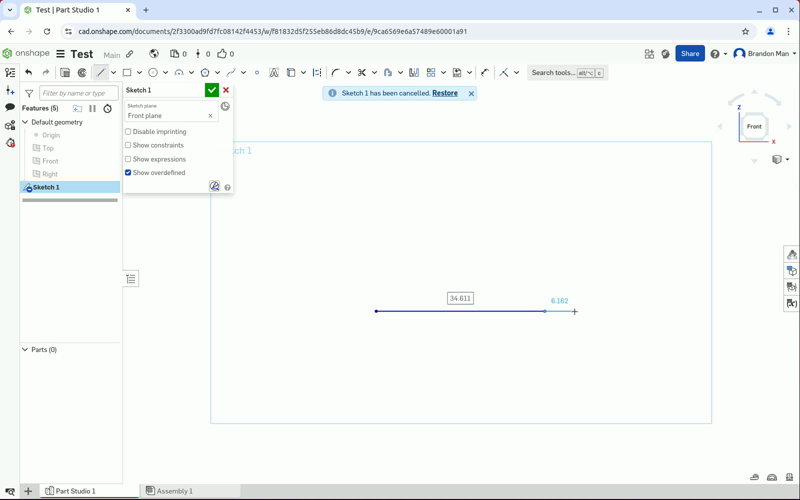
mouse_move(544, 254)
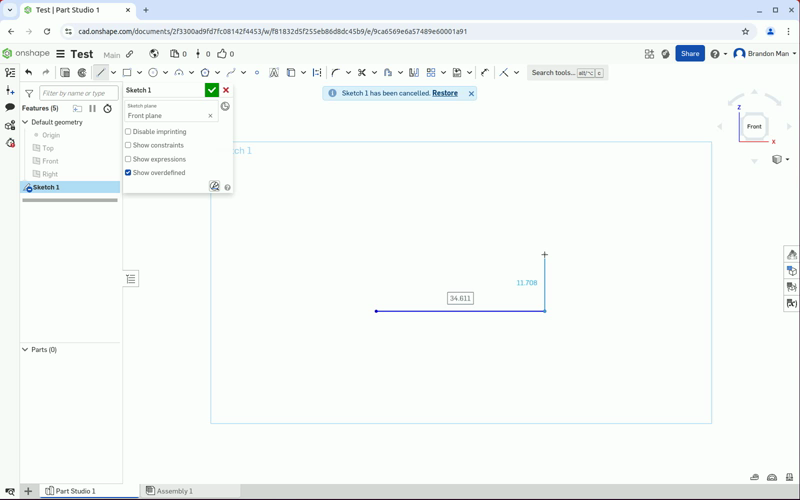
click(544, 254)
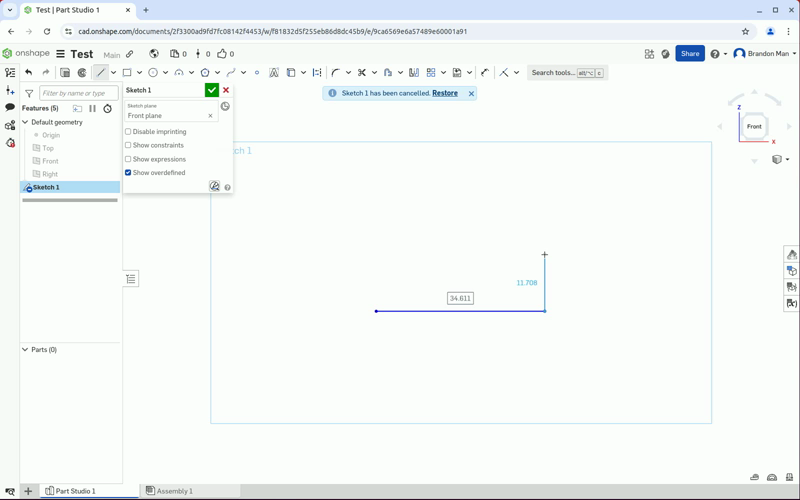
key_up(shift)
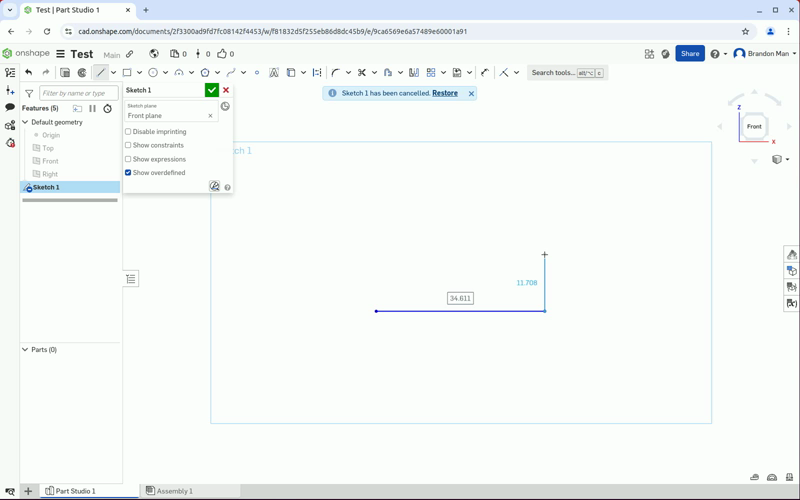
key_down(shift)
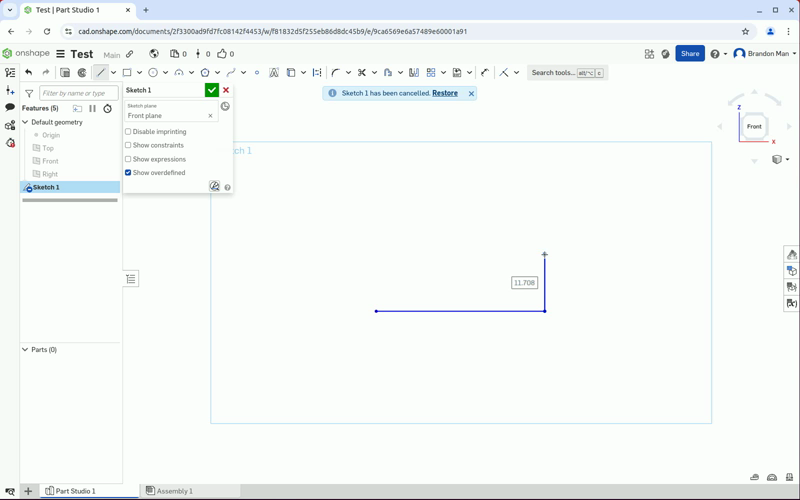
mouse_move(574, 254)
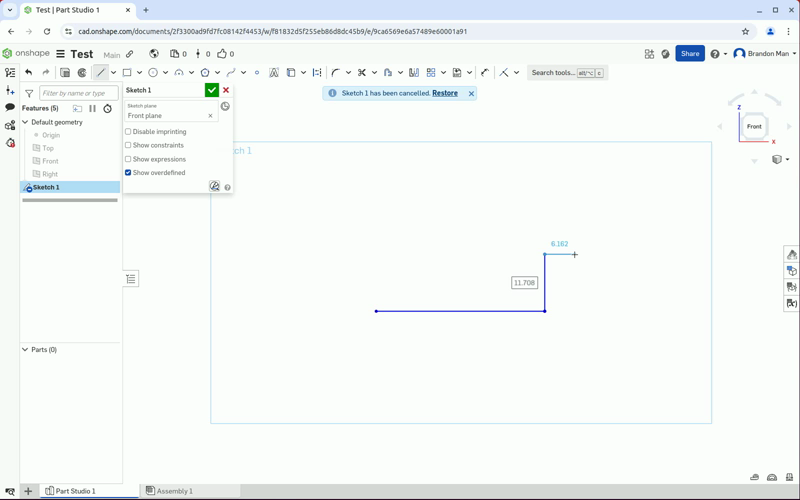
mouse_move(544, 199)
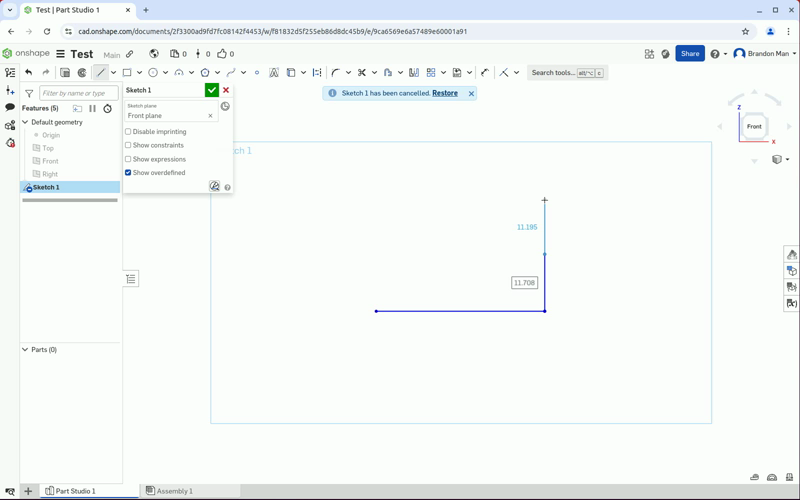
click(544, 199)
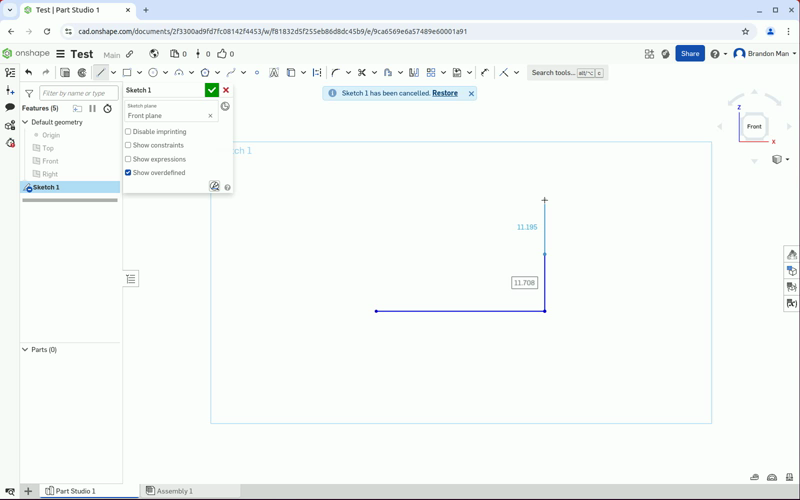
key_up(shift)
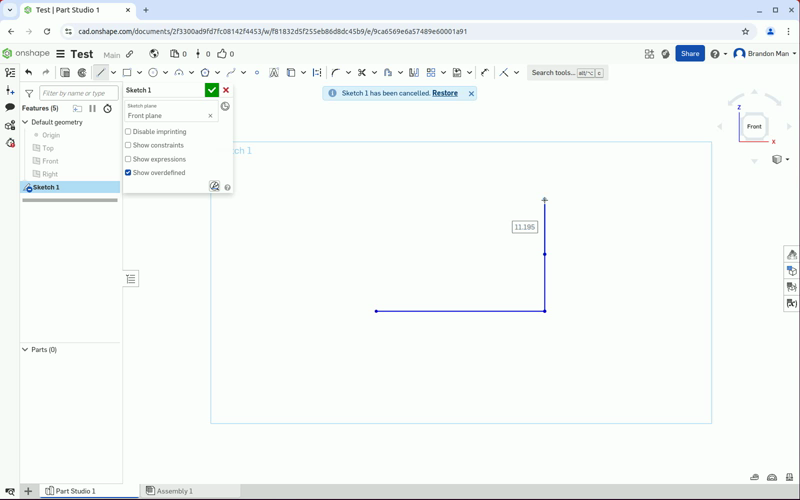
key_down(shift)
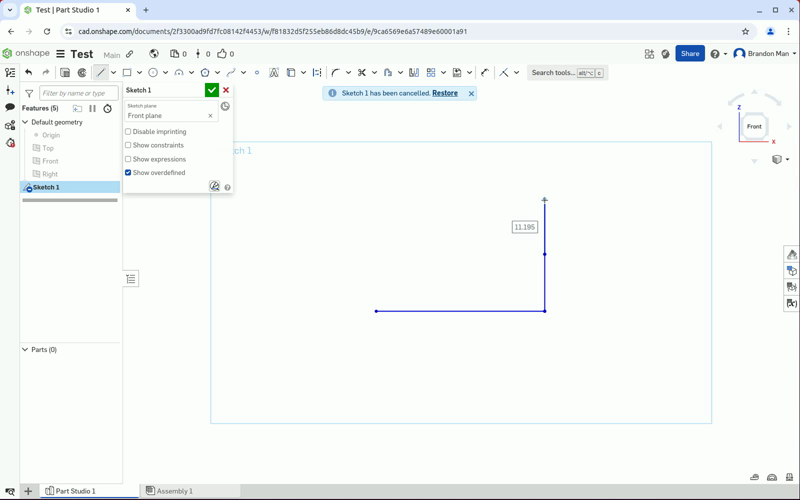
mouse_move(574, 199)
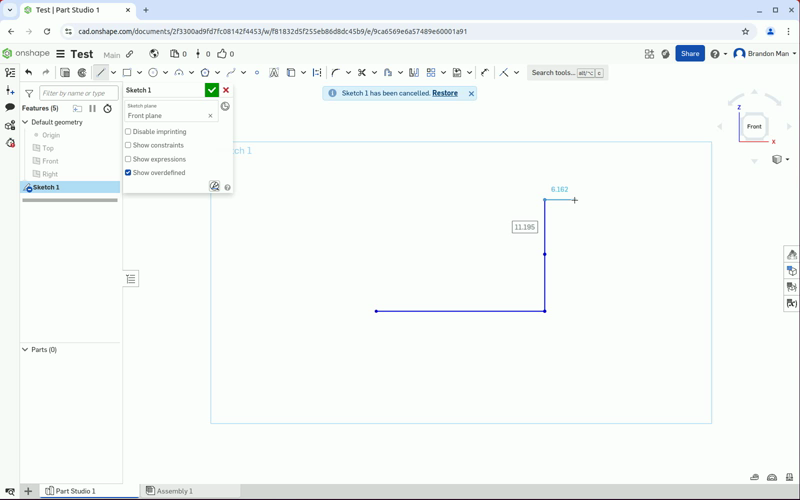
mouse_move(516, 199)
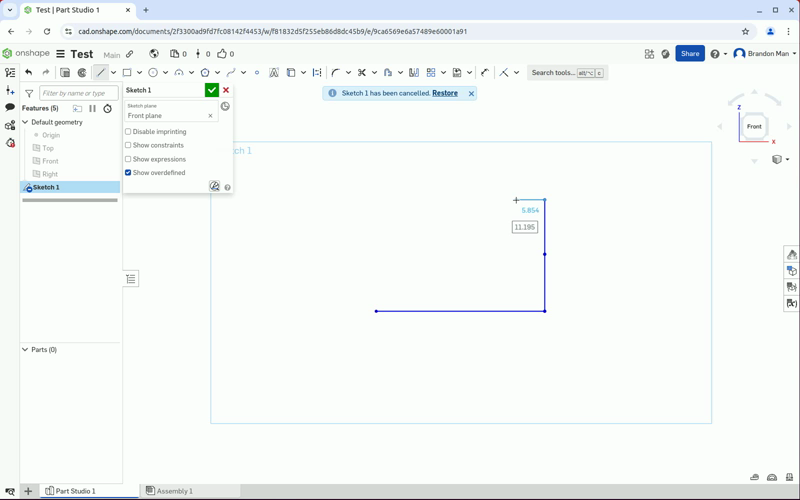
click(516, 199)
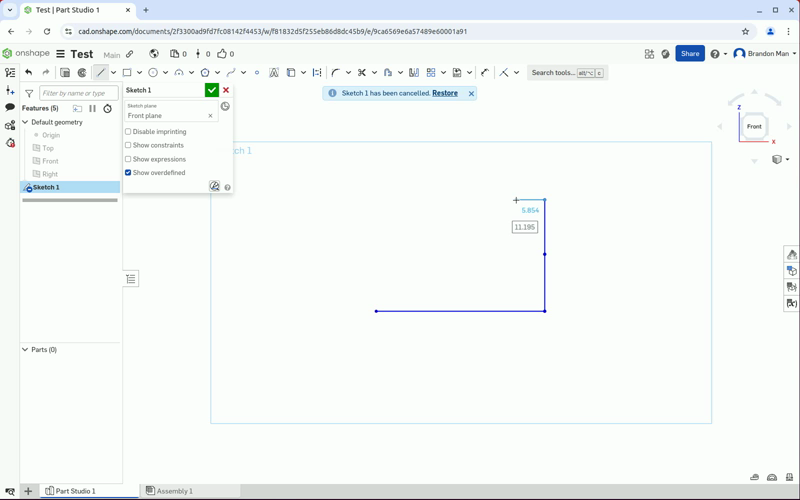
key_up(shift)
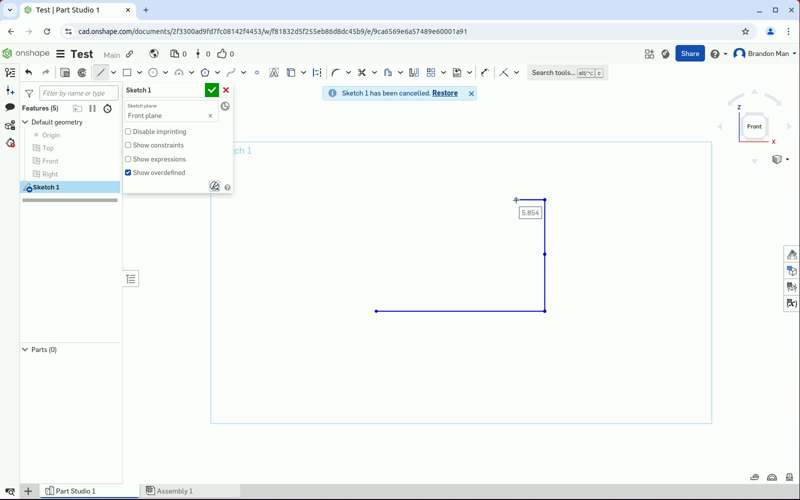
key(esc)
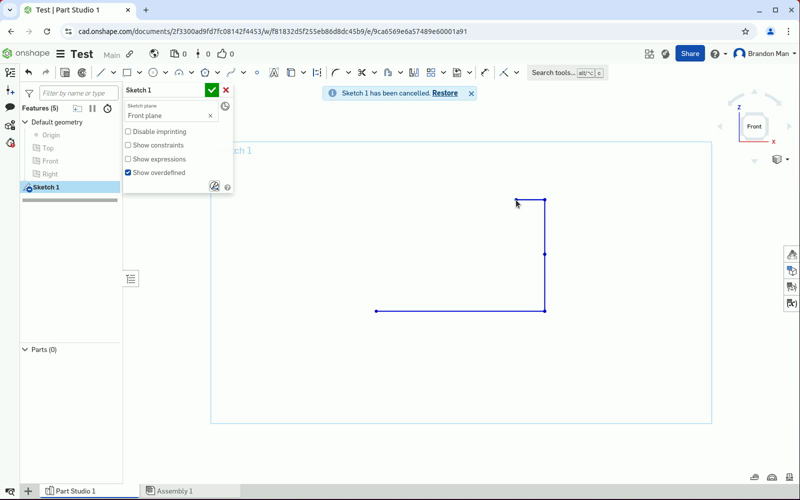
key(a)
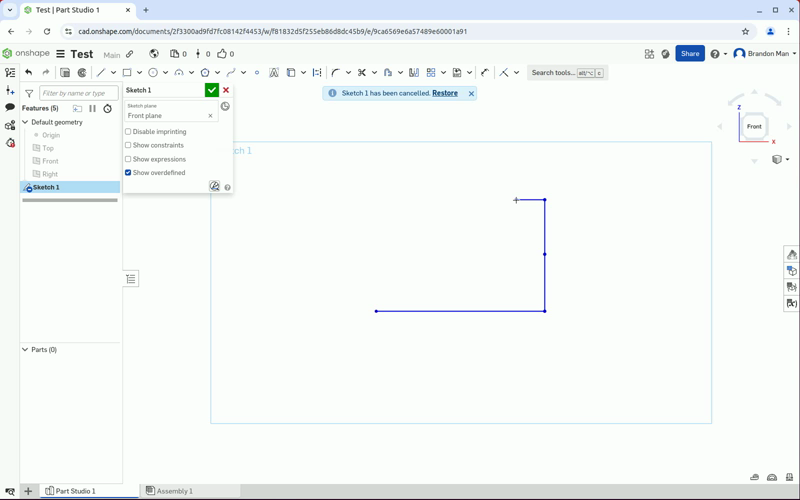
mouse_move(516, 199)
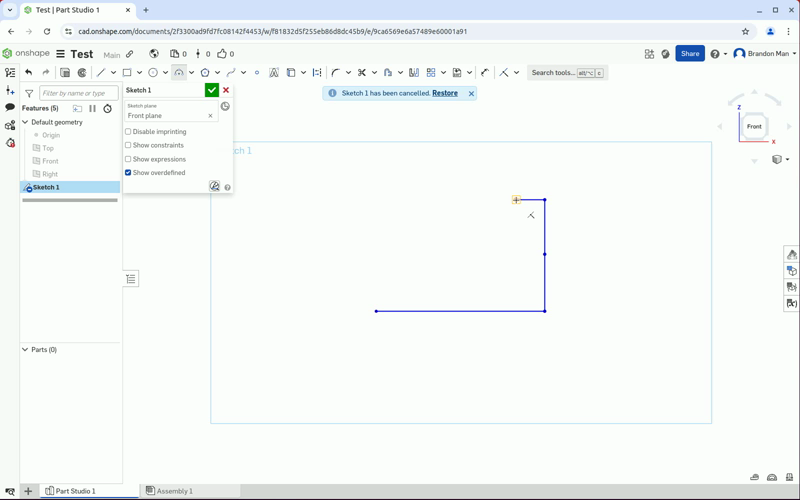
click(516, 199)
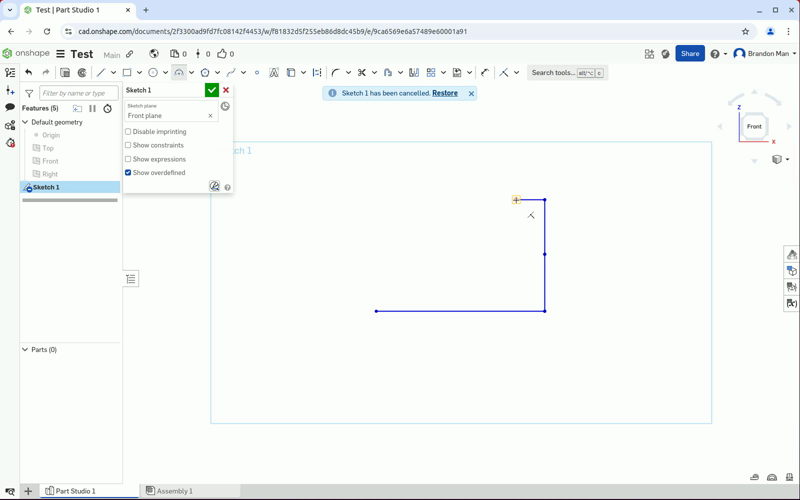
key_down(shift)
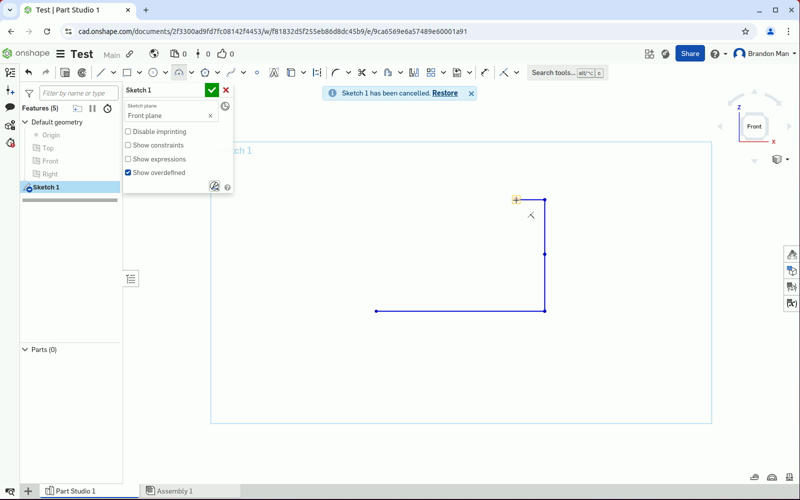
mouse_move(404, 199)
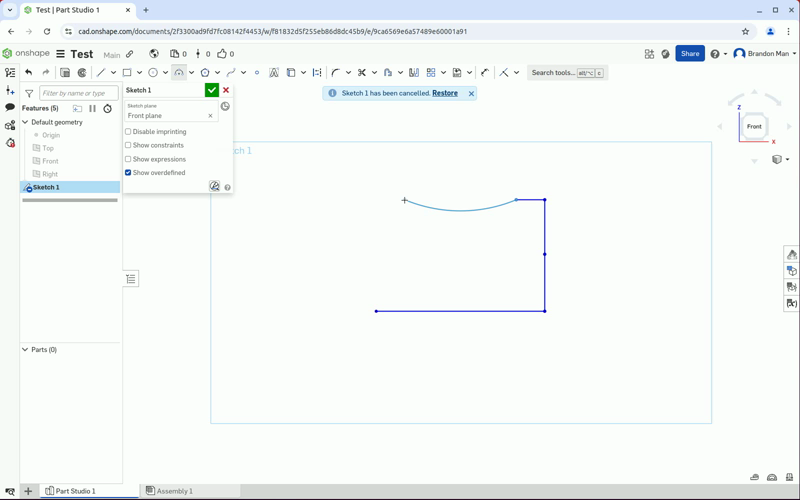
click(404, 199)
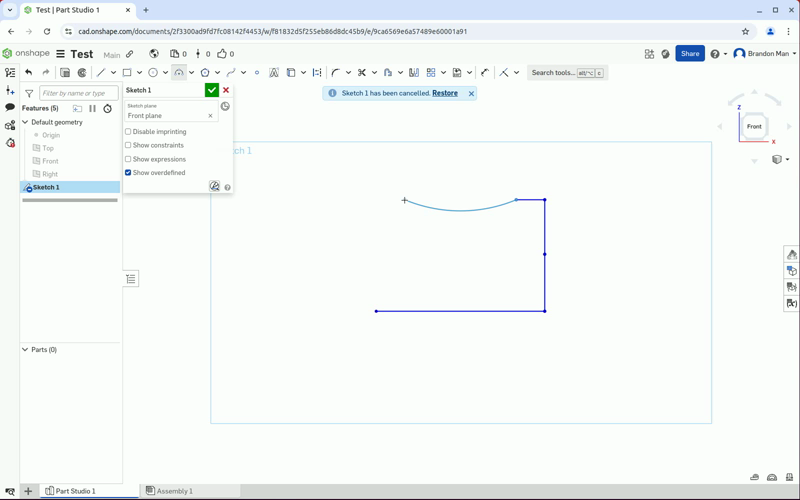
mouse_move(460, 255)
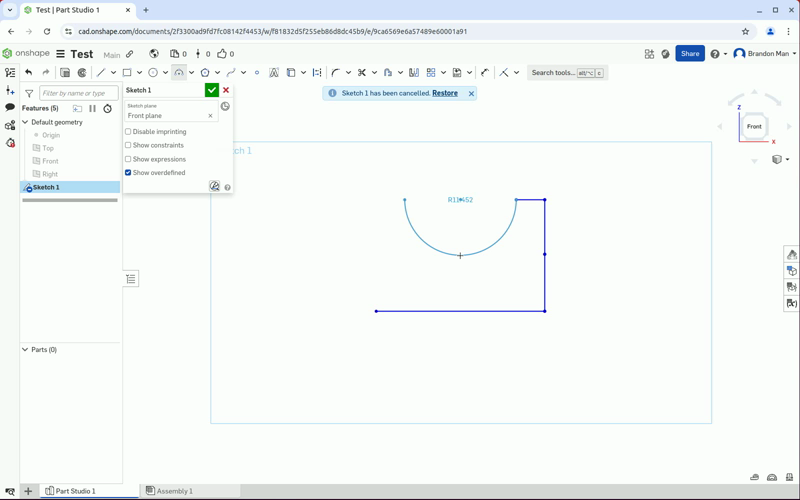
click(460, 255)
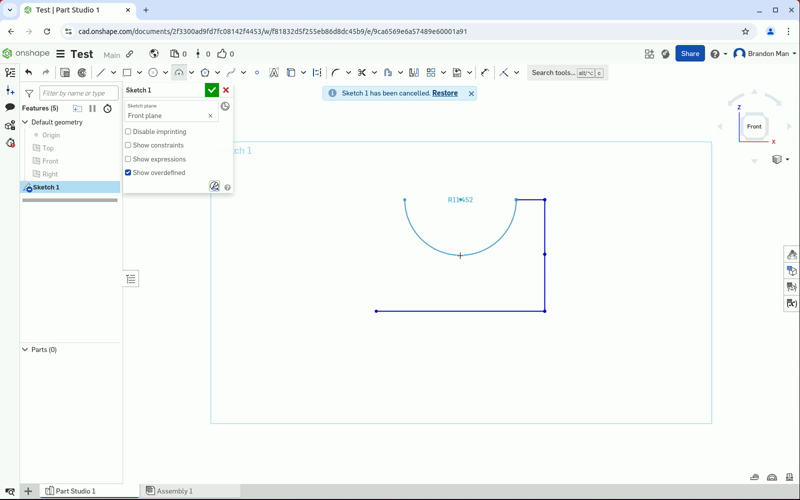
key_up(shift)
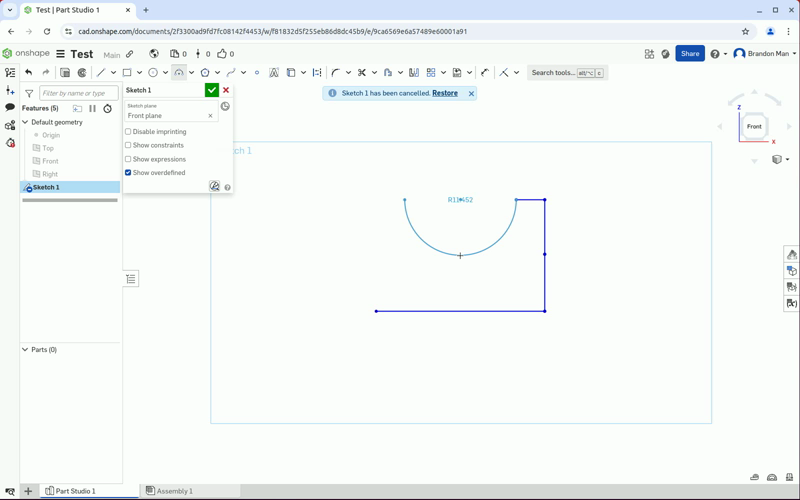
key(esc)
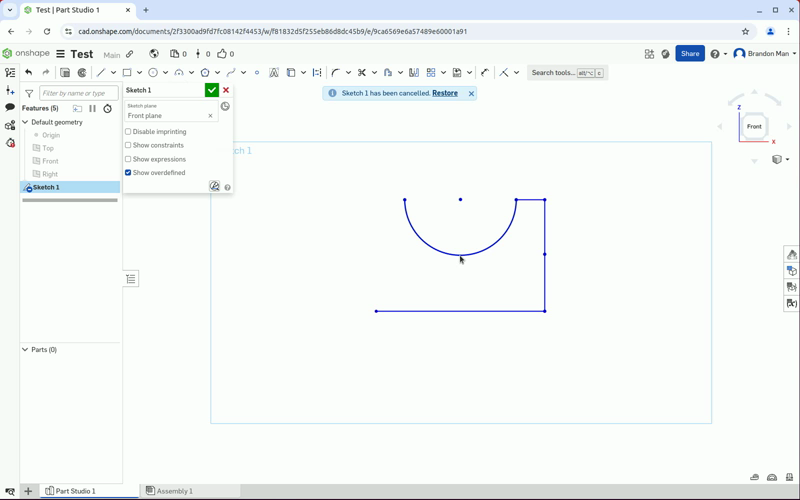
key(l)
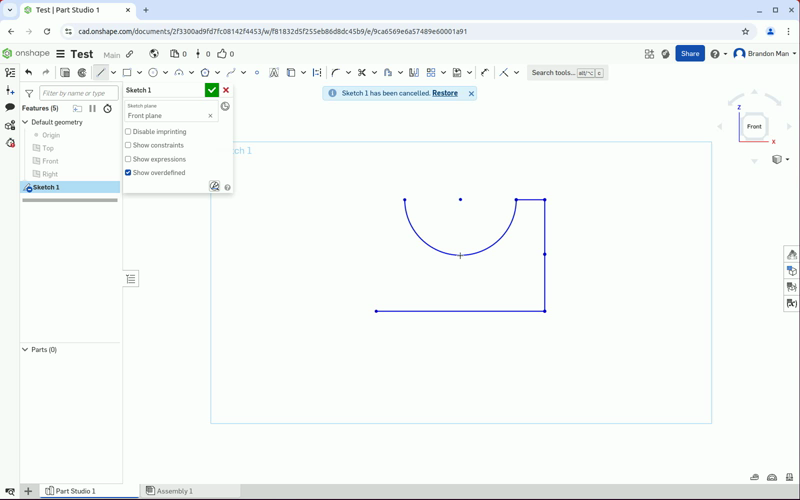
mouse_move(404, 199)
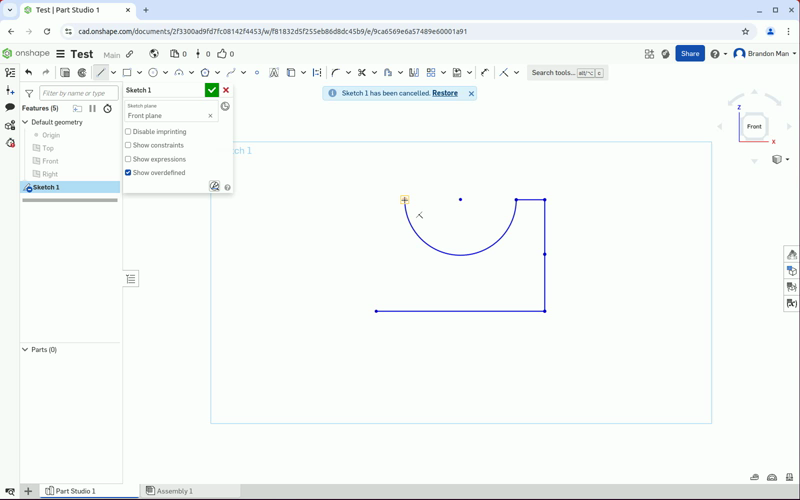
click(404, 199)
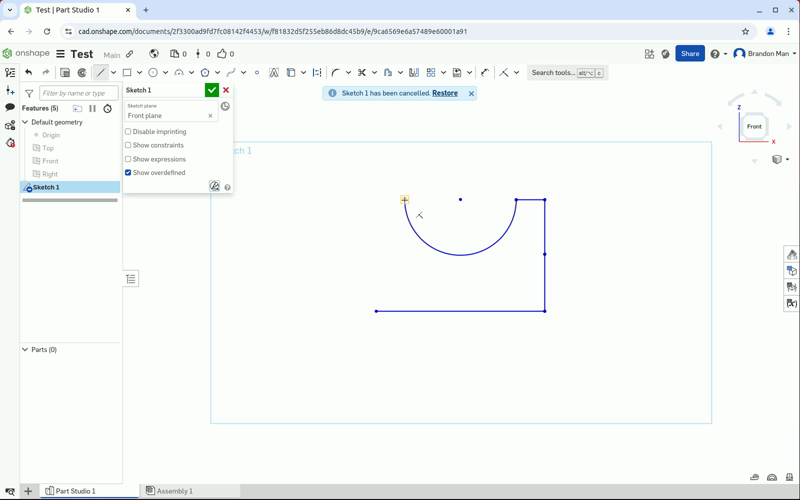
key_down(shift)
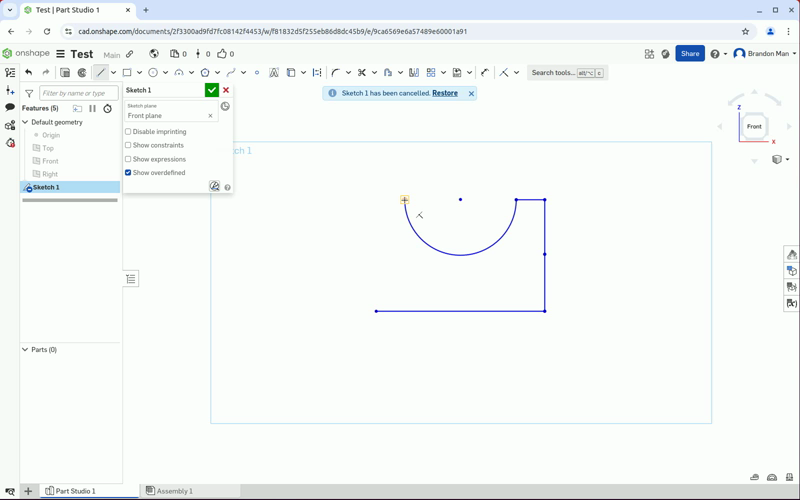
mouse_move(434, 199)
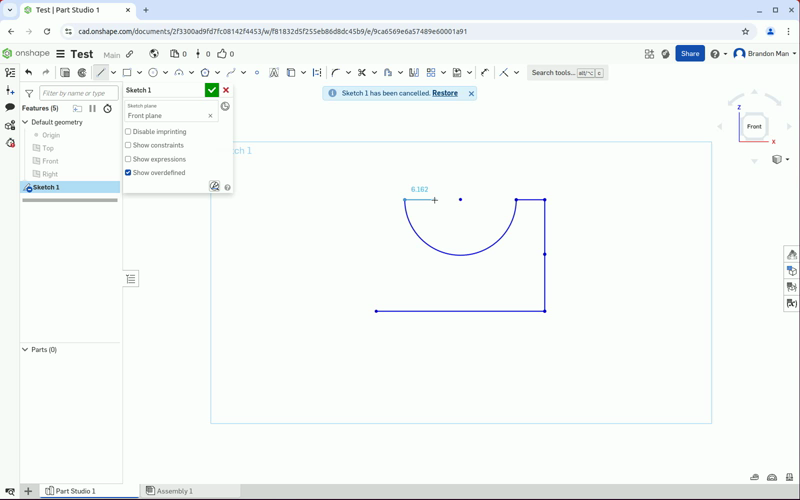
mouse_move(376, 199)
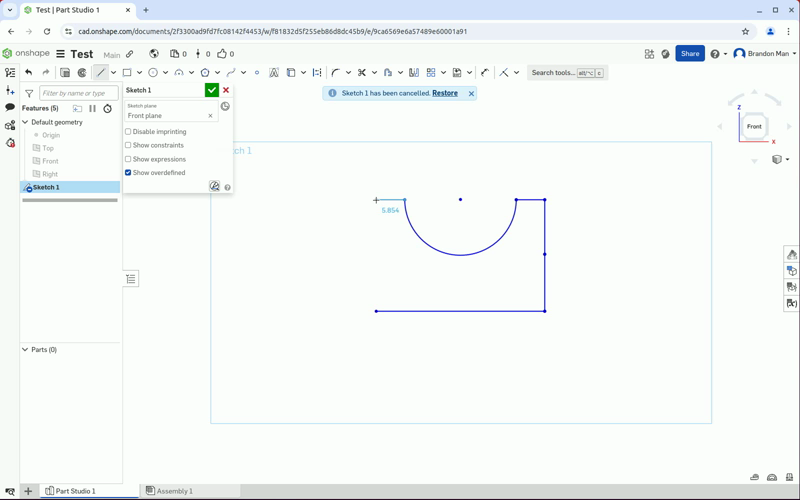
click(376, 199)
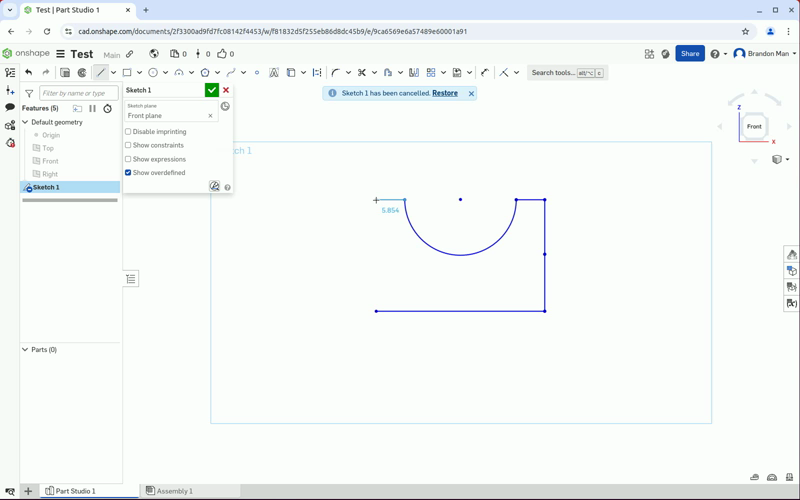
key_up(shift)
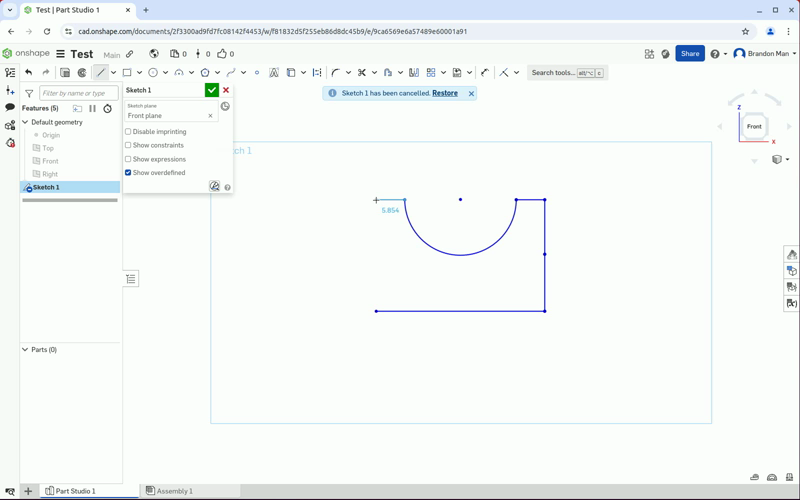
key_down(shift)
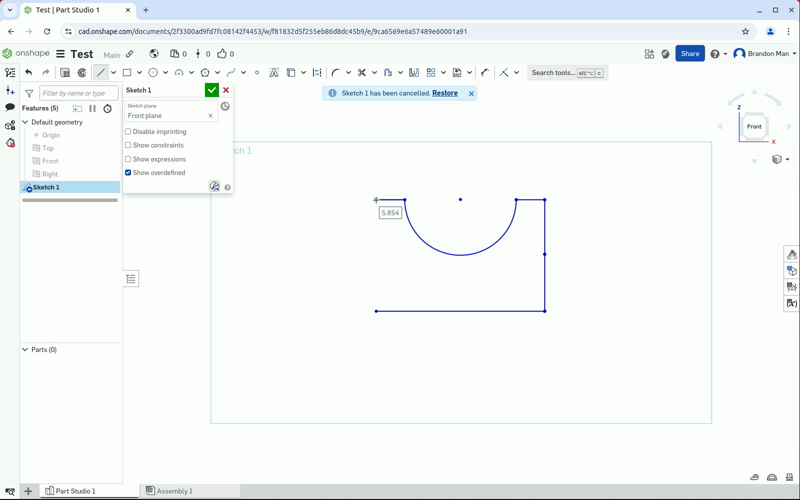
mouse_move(406, 199)
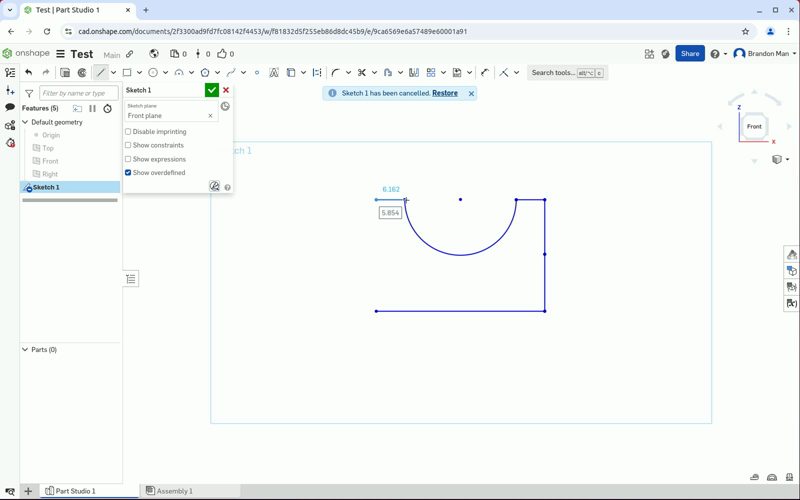
mouse_move(376, 254)
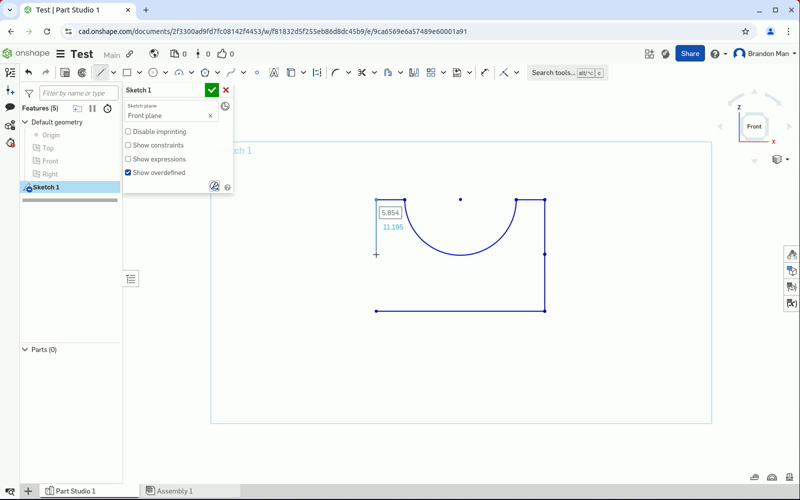
click(376, 254)
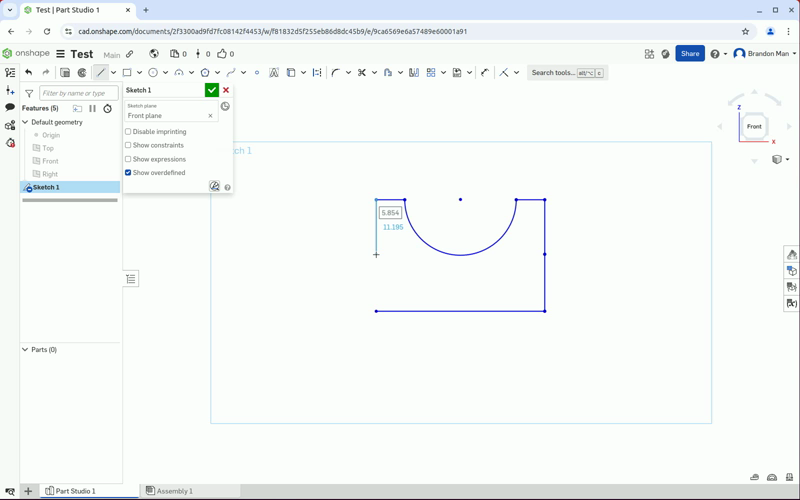
key_up(shift)
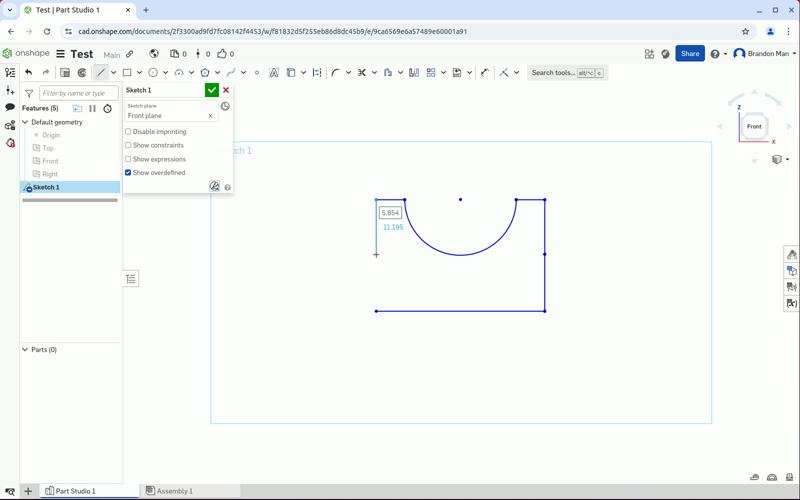
mouse_move(406, 254)
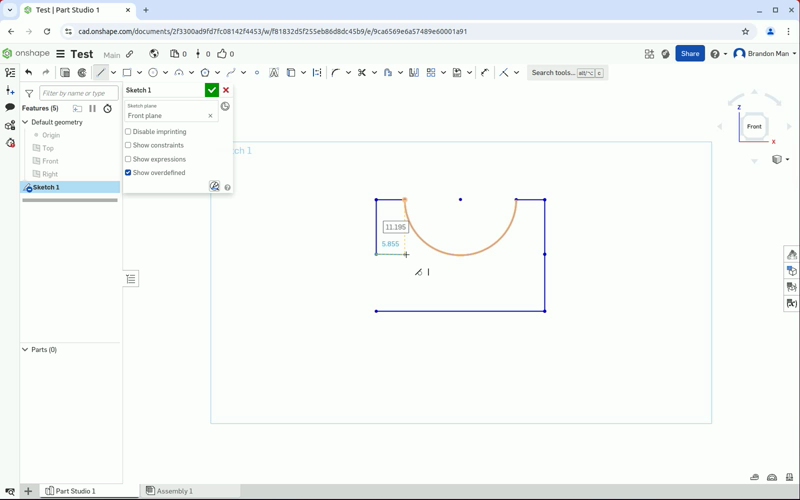
key_down(shift)
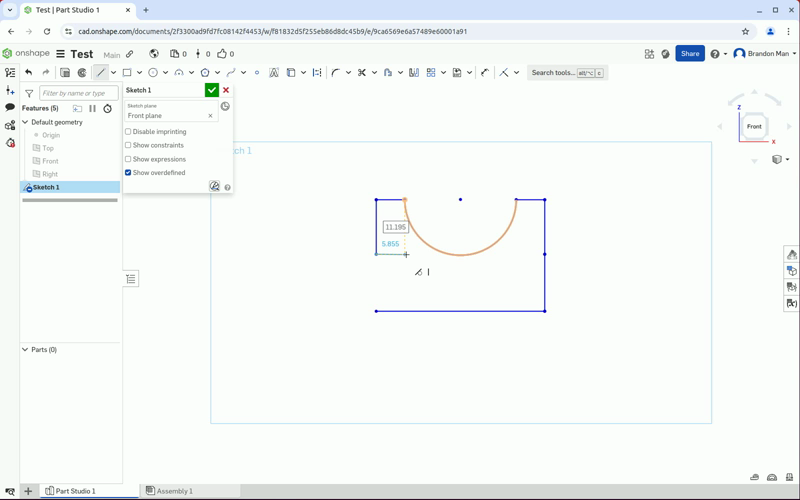
mouse_move(376, 311)
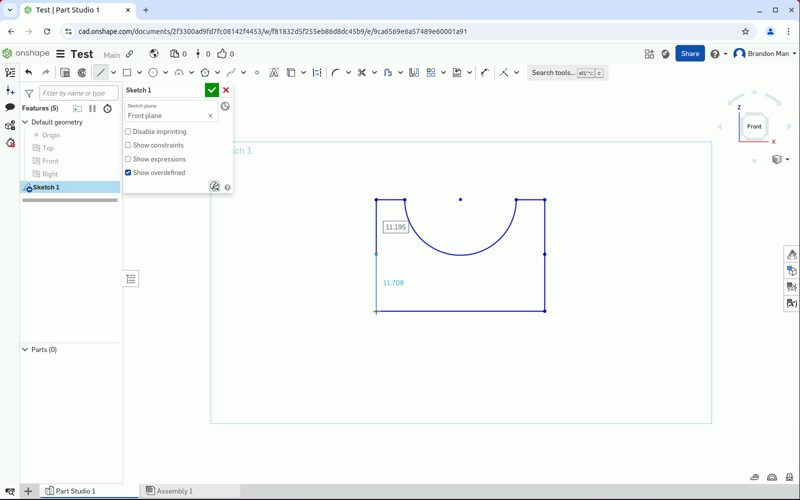
key_up(shift)
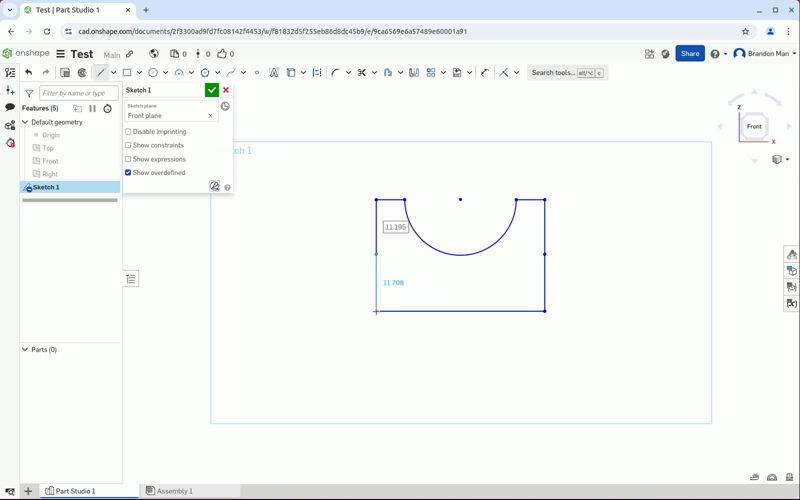
click(376, 311)
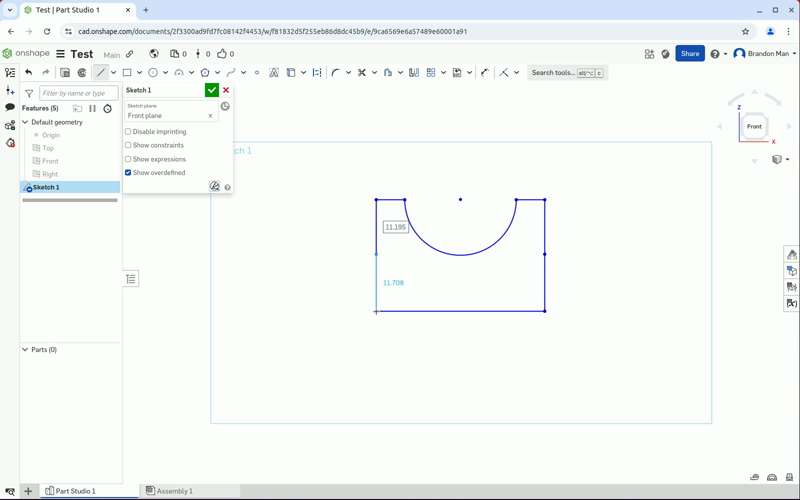
key(esc)
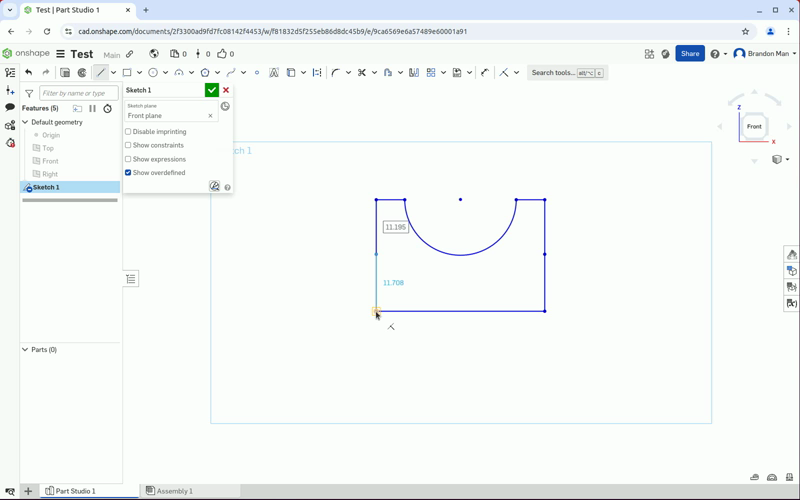
mouse_move(515, 220)
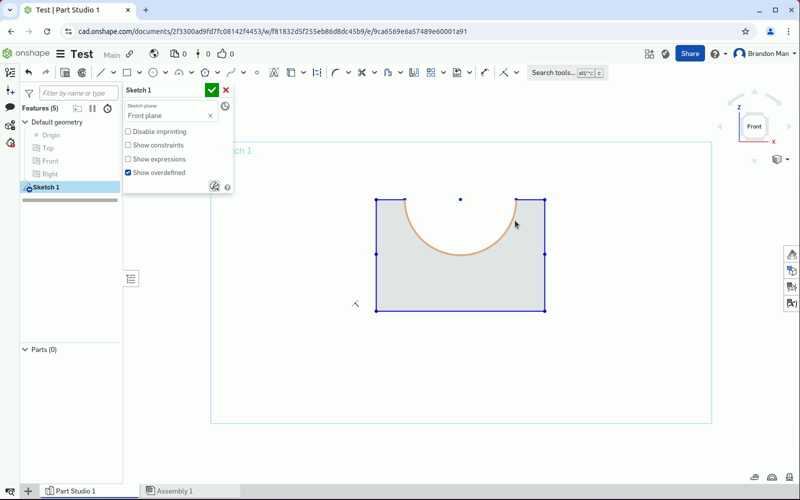
scroll(6)
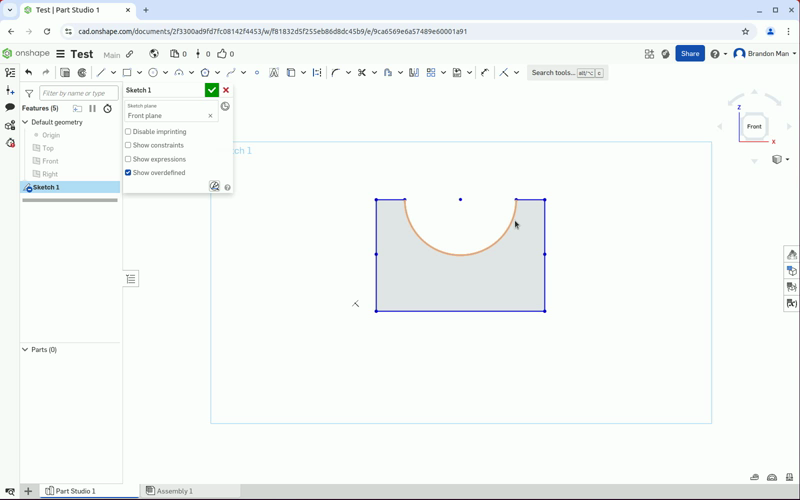
scroll(6)
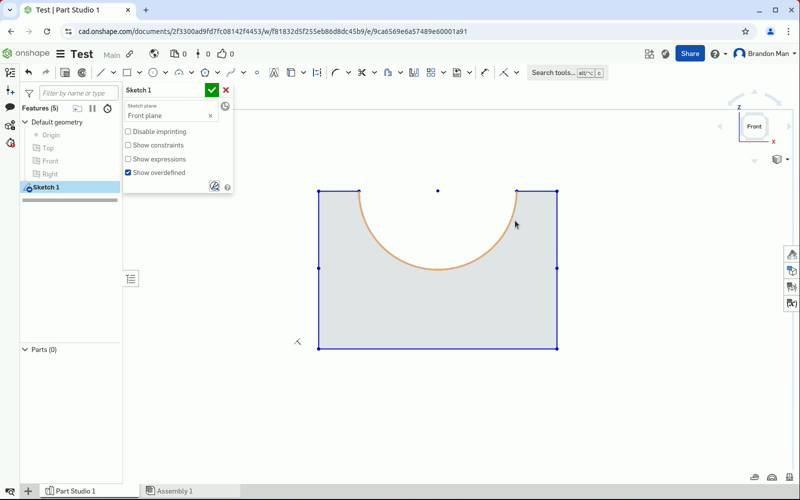
scroll(6)
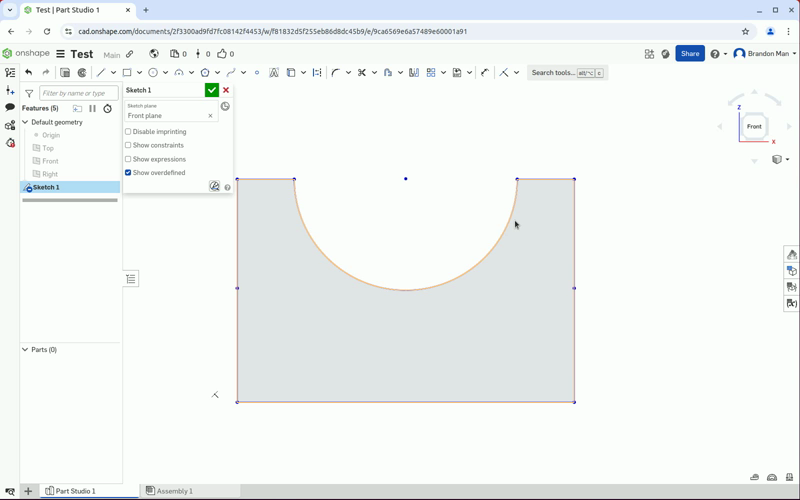
scroll(6)
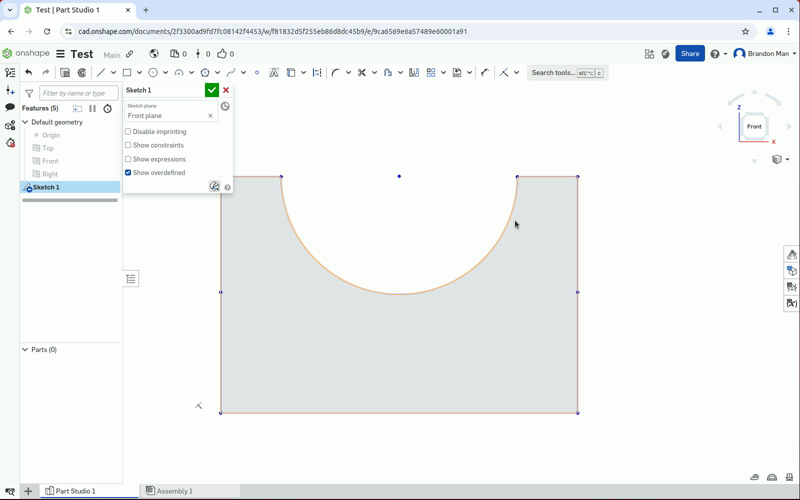
scroll(6)
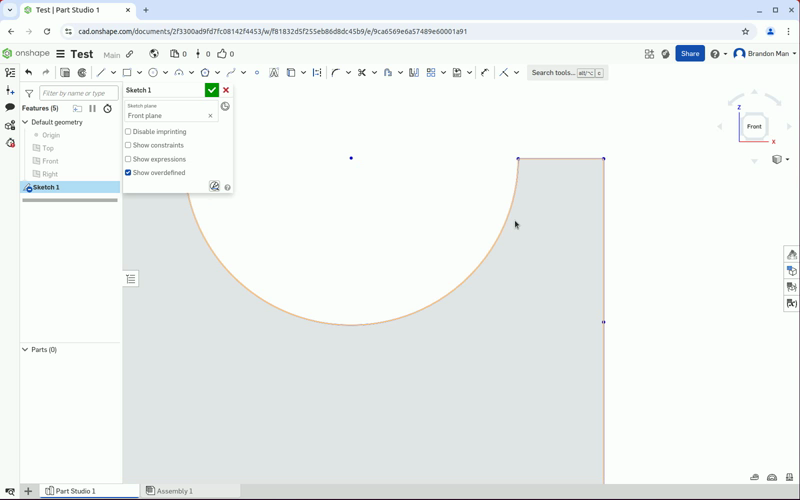
scroll(6)
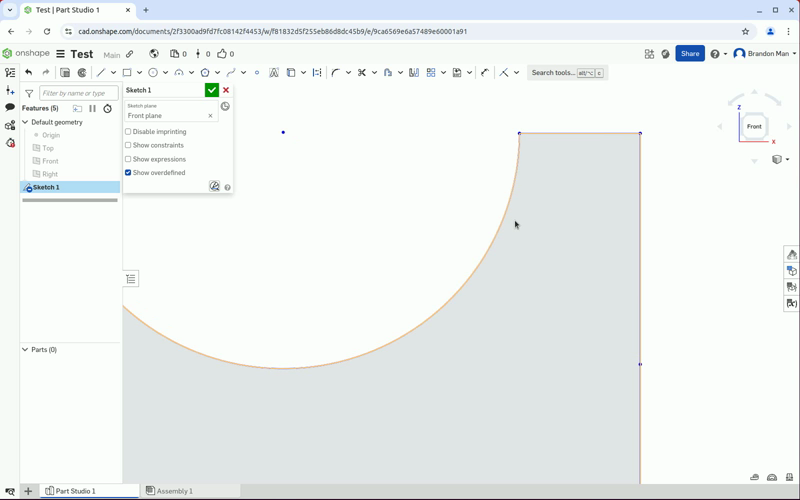
scroll(6)
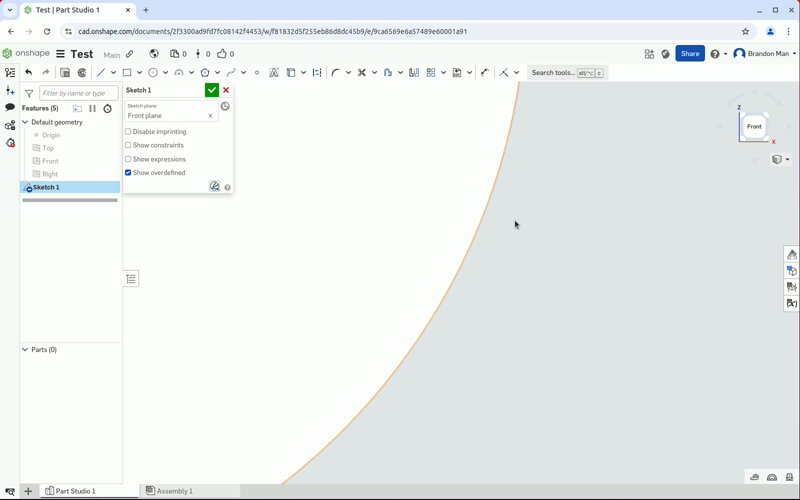
click(515, 220)
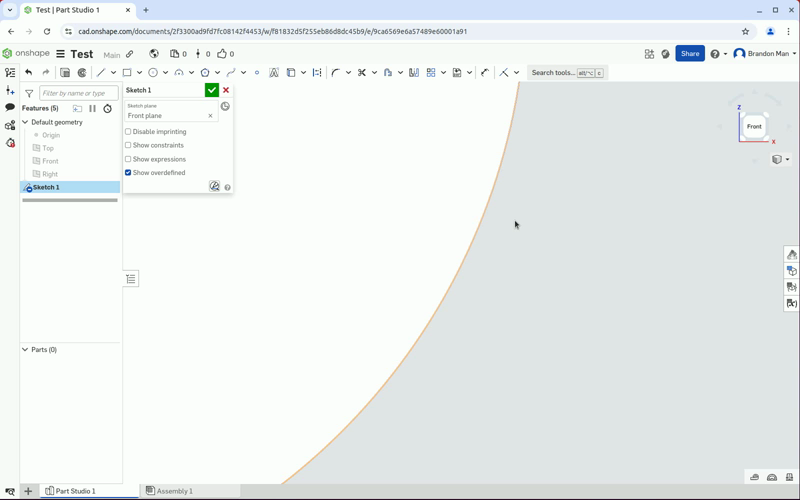
scroll(-6)
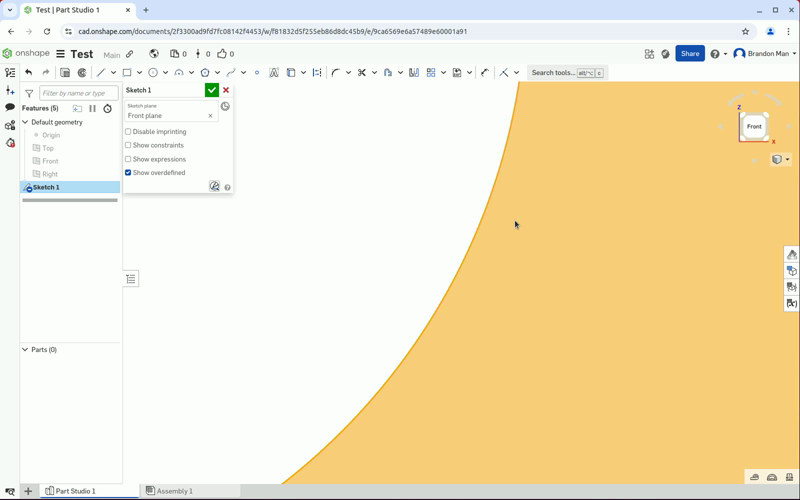
scroll(-6)
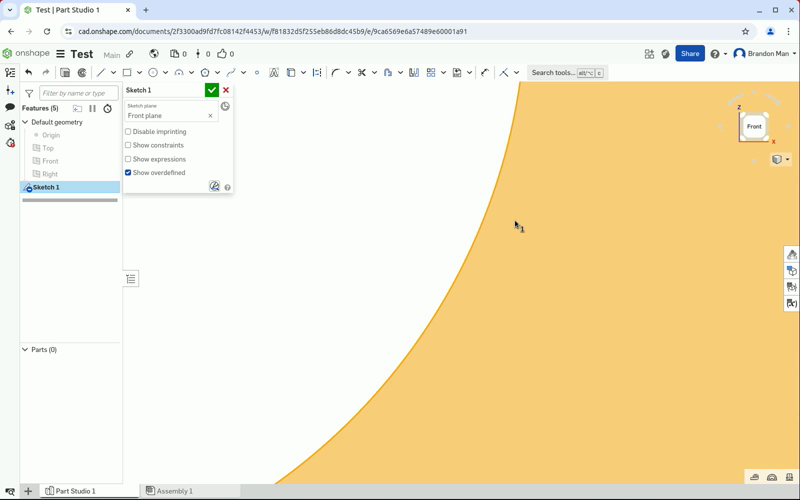
scroll(-6)
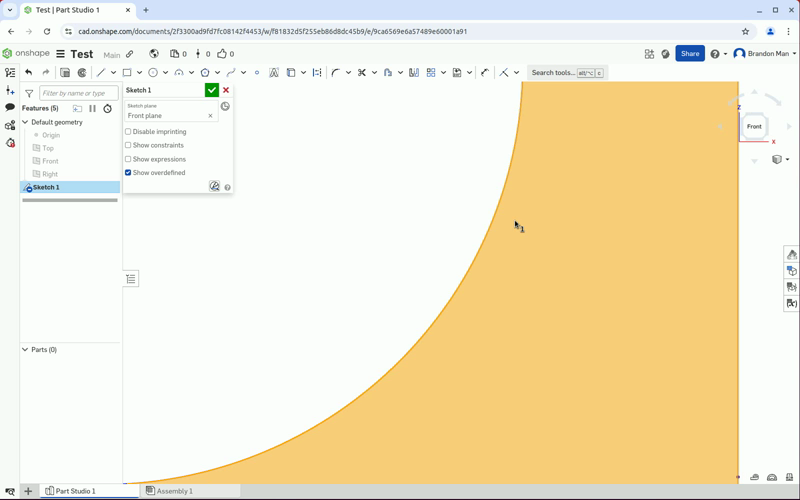
scroll(-6)
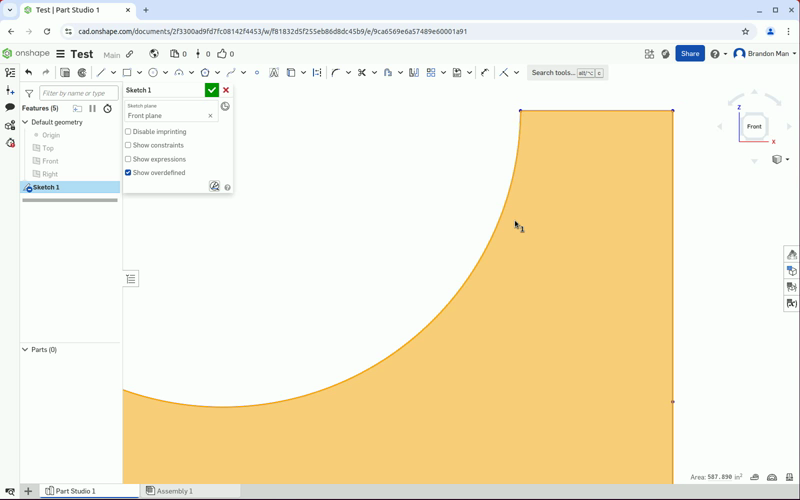
scroll(-6)
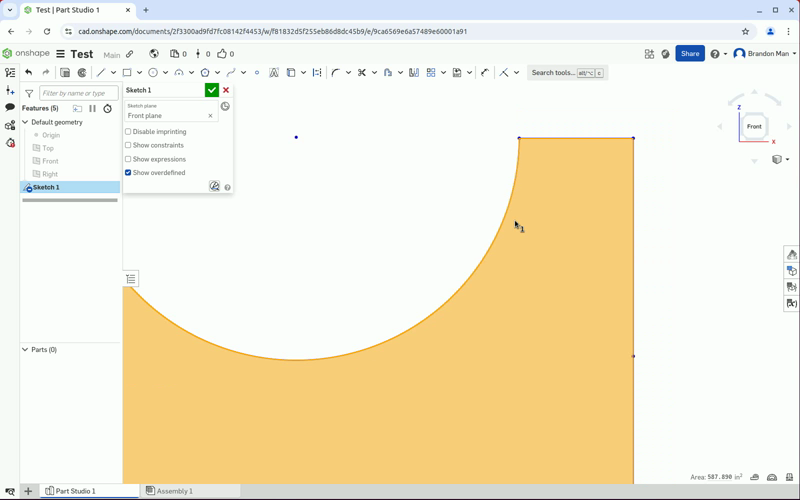
scroll(-6)
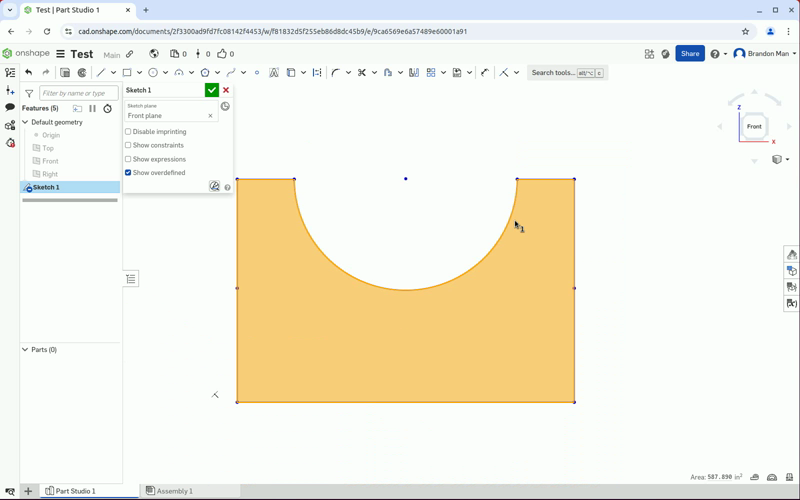
scroll(-6)
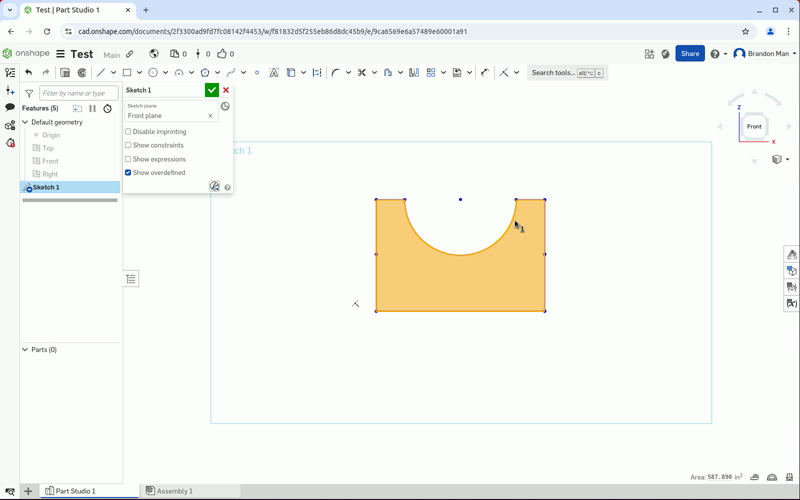
mouse_move(73, 352)
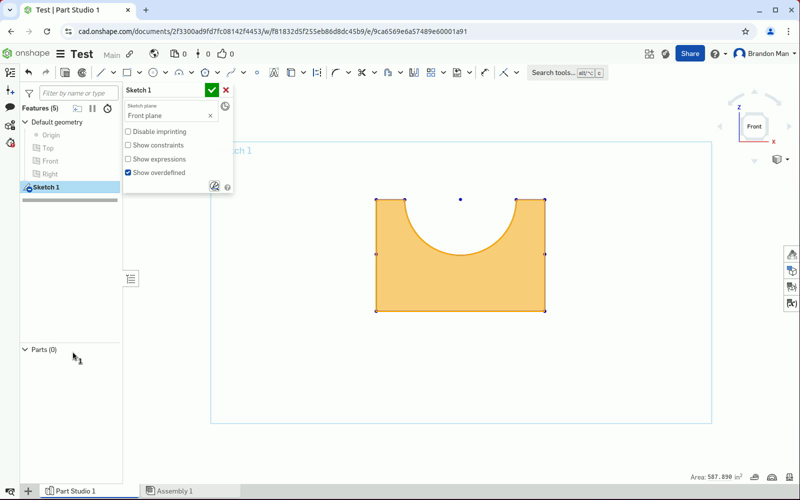
key(shift+y)
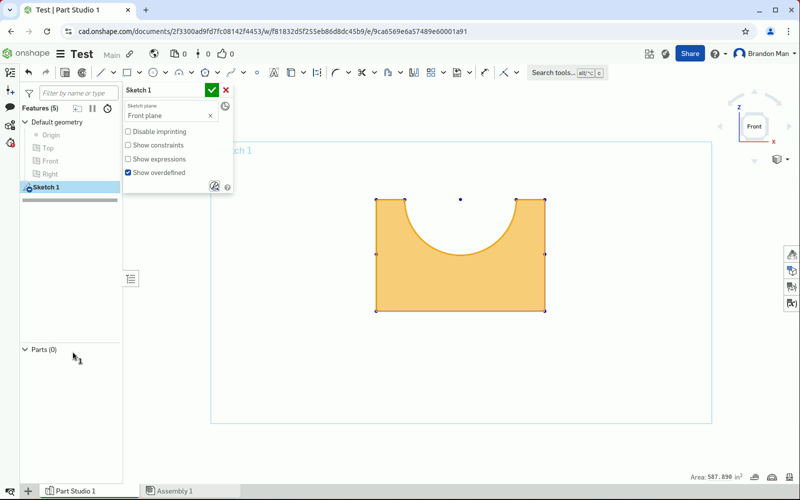
key(shift+e)
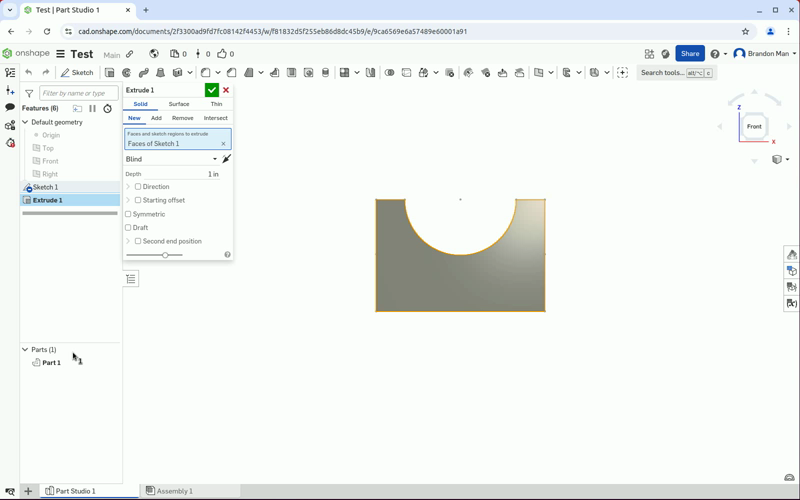
mouse_move(143, 106)
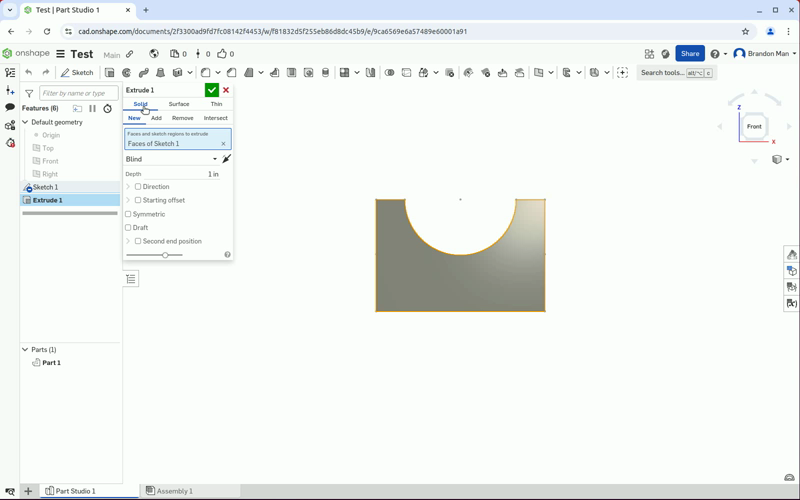
click(143, 106)
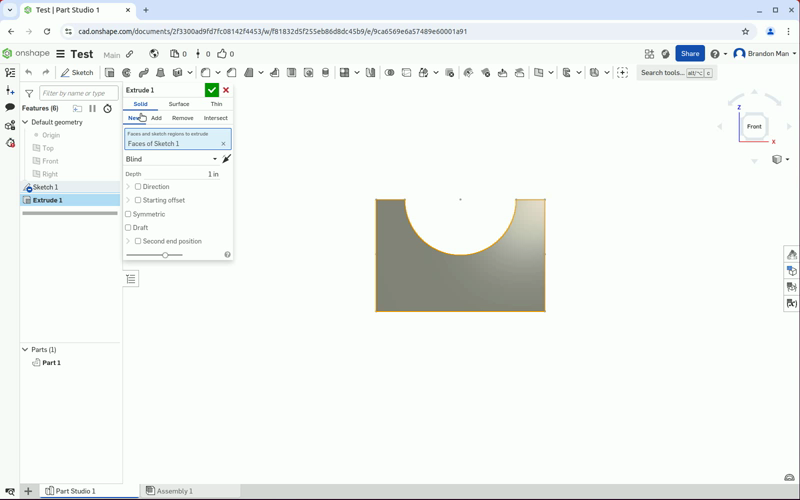
mouse_move(137, 120)
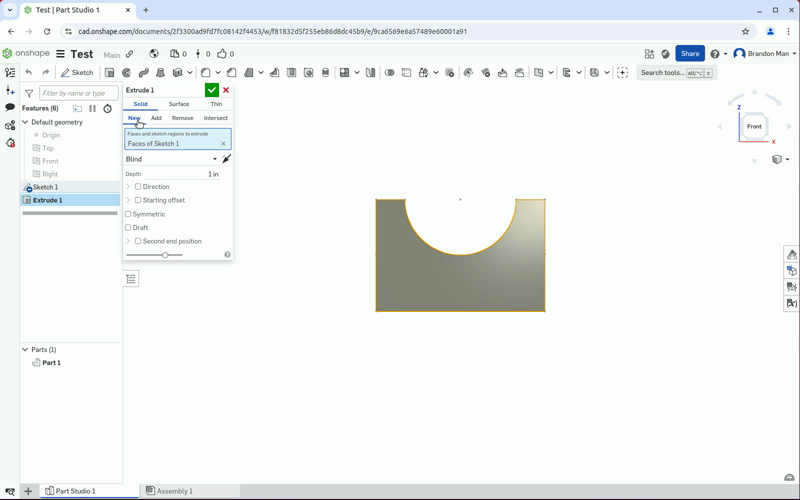
click(137, 120)
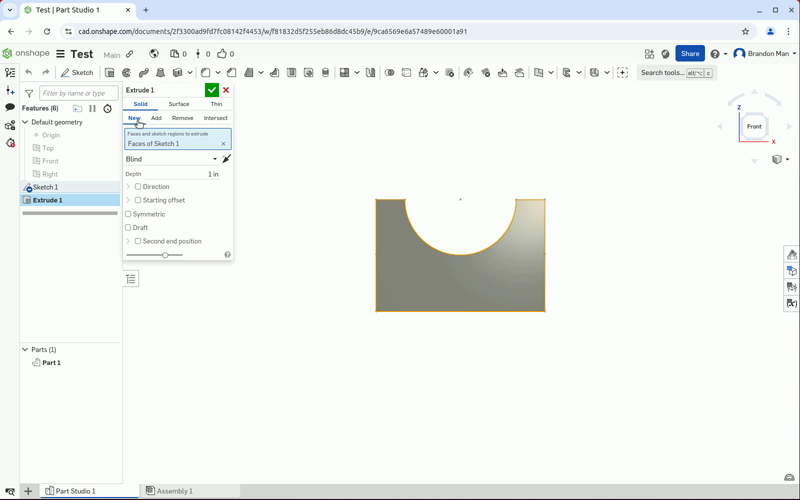
key(tab, 4)
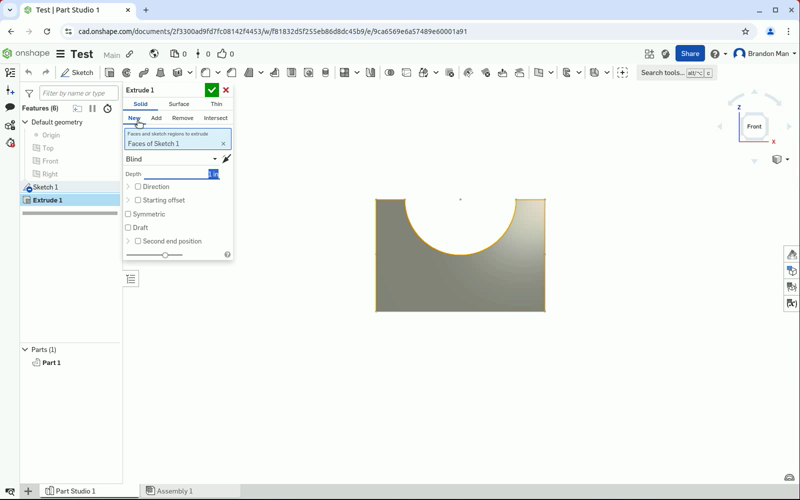
text(11.554)
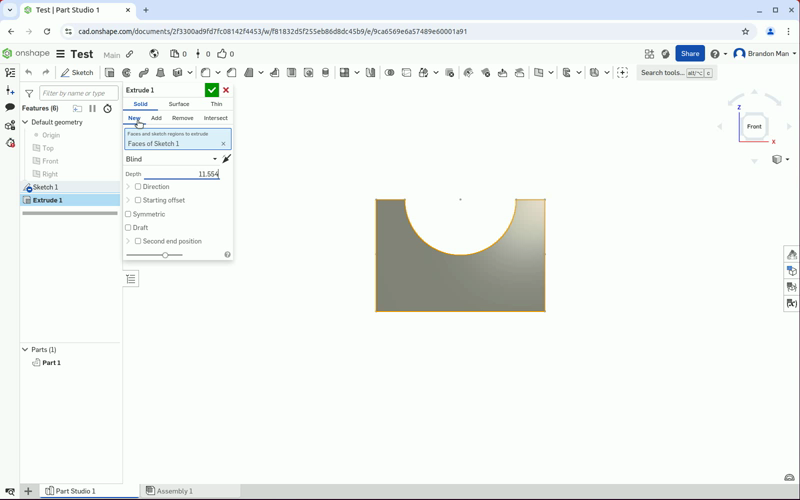
key(enter)
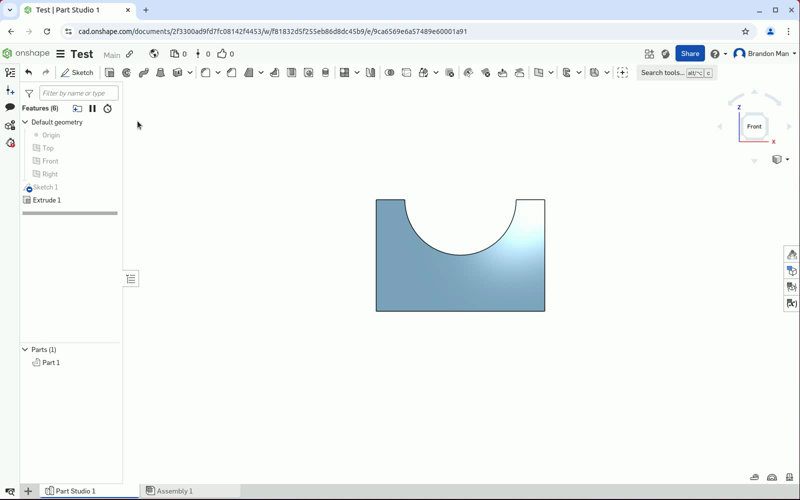
key(shift+h)
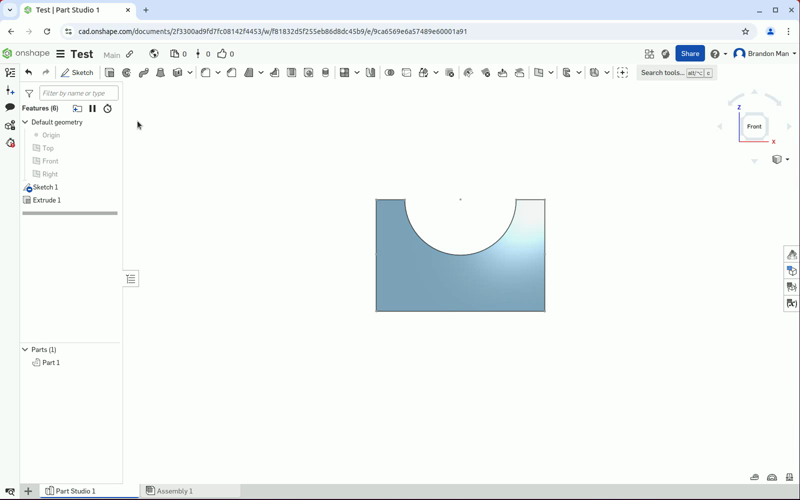
key(shift+h)
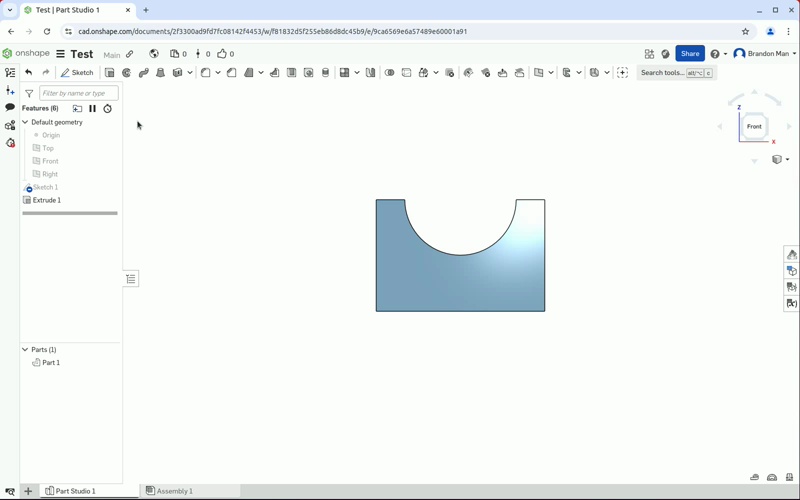
mouse_move(73, 189)
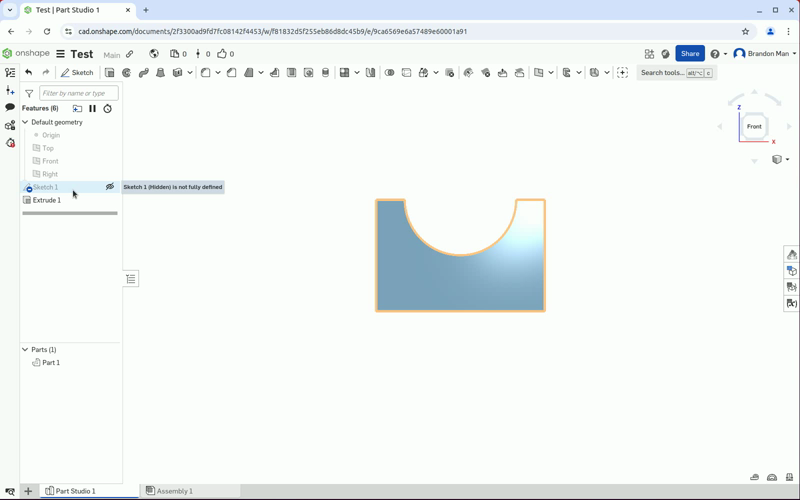
click(73, 189)
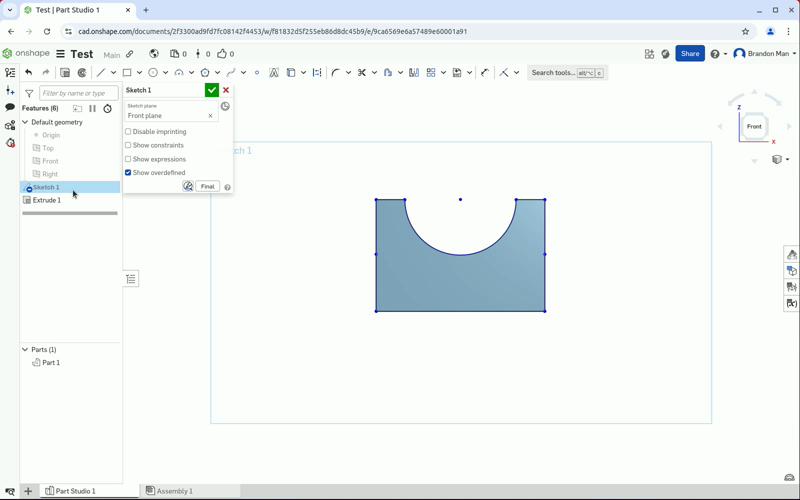
mouse_move(229, 92)
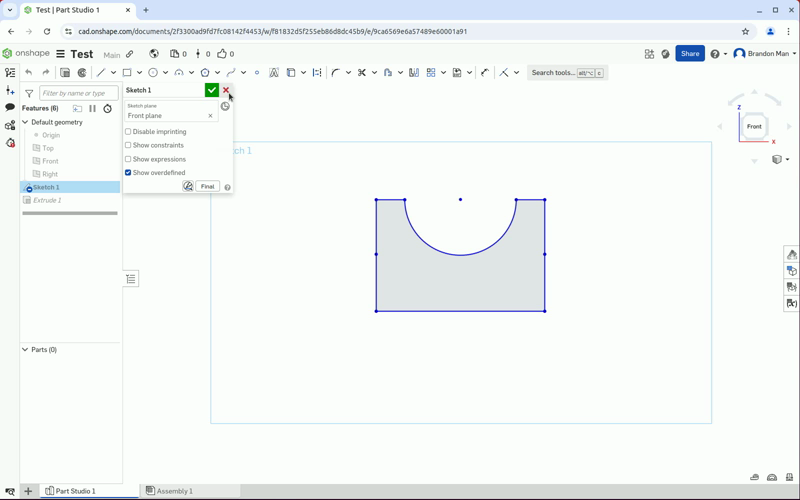
click(229, 92)
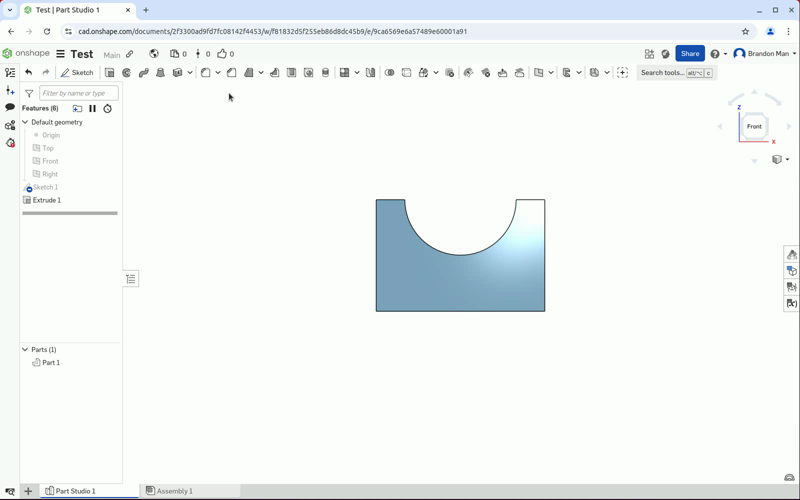
mouse_move(541, 75)
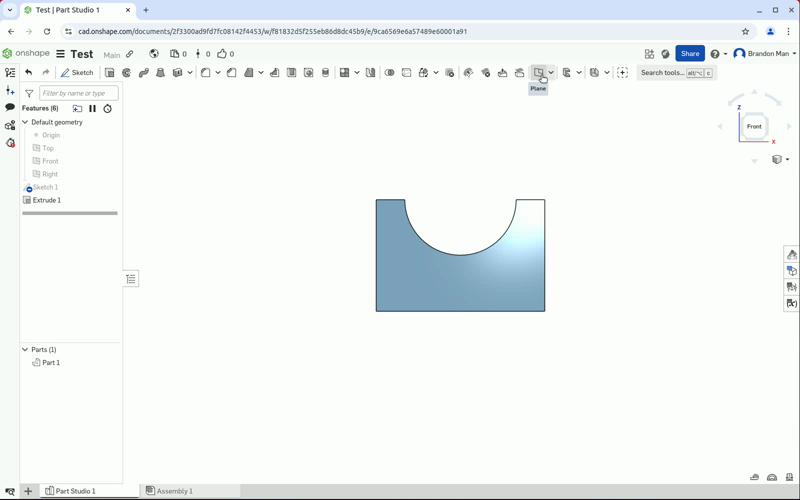
click(541, 75)
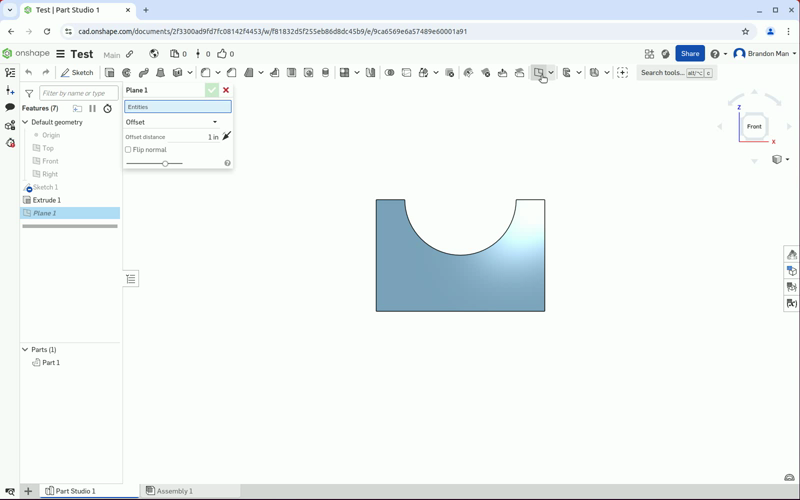
mouse_move(73, 163)
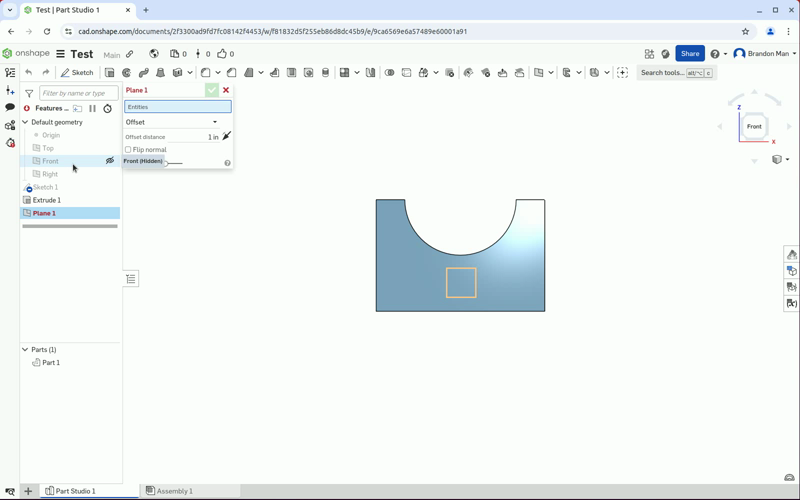
click(73, 163)
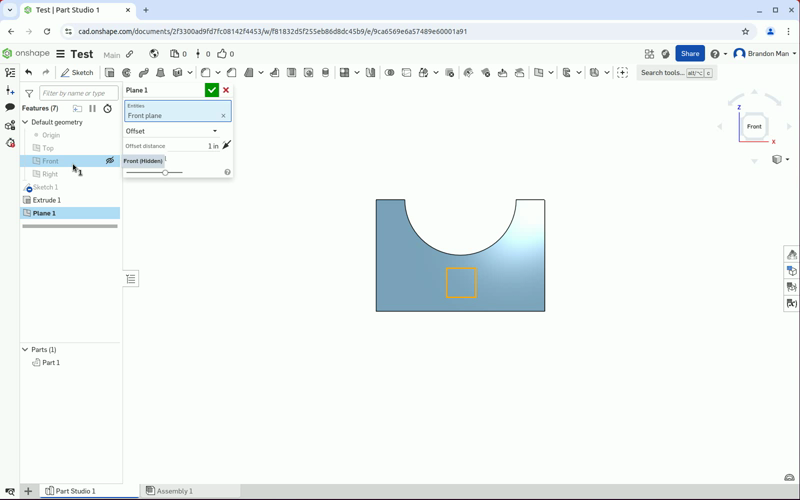
key(tab, 2)
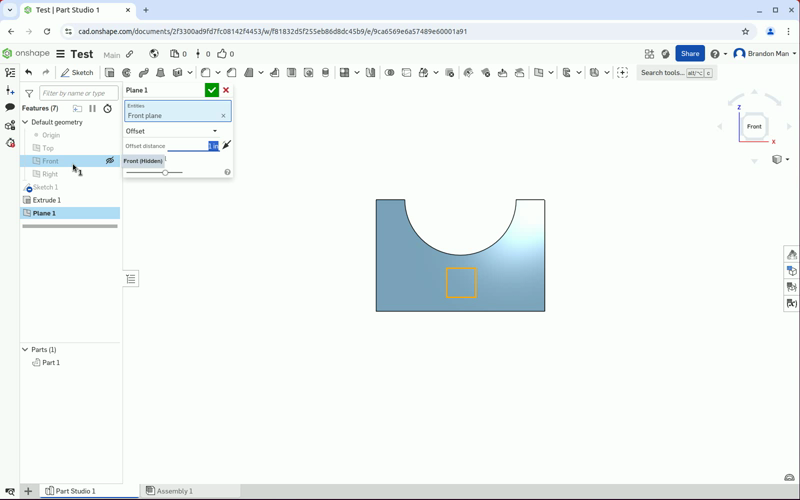
text(11.554)
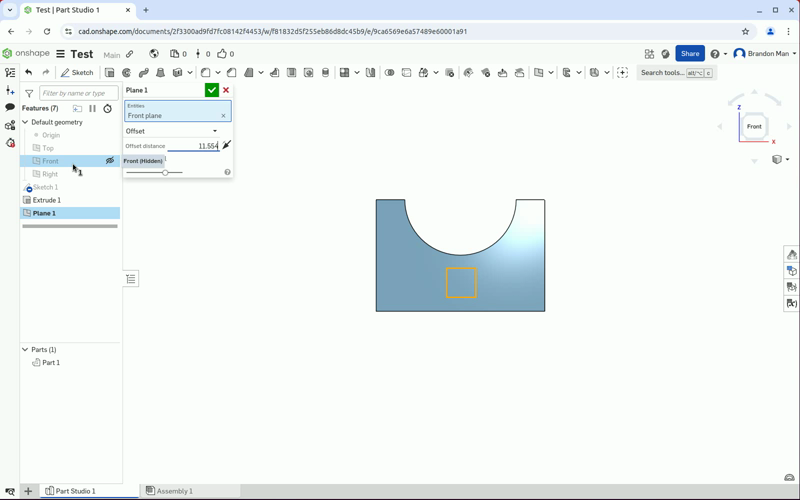
key(enter, 2)
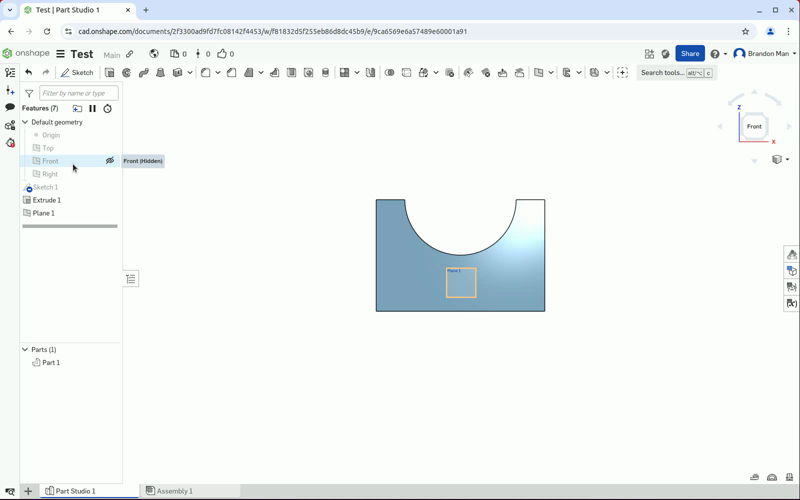
key(shift+s)
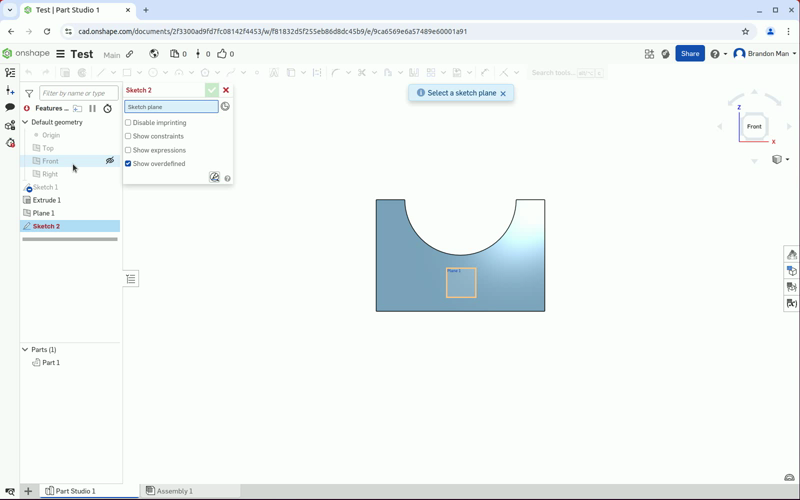
mouse_move(73, 215)
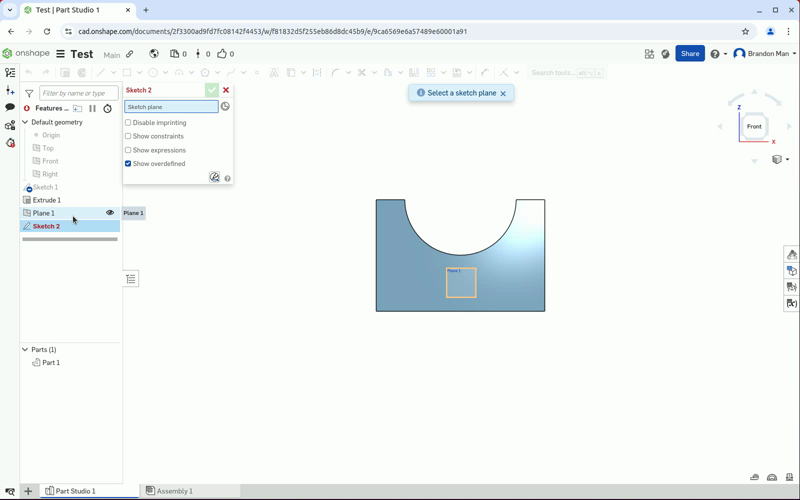
click(73, 215)
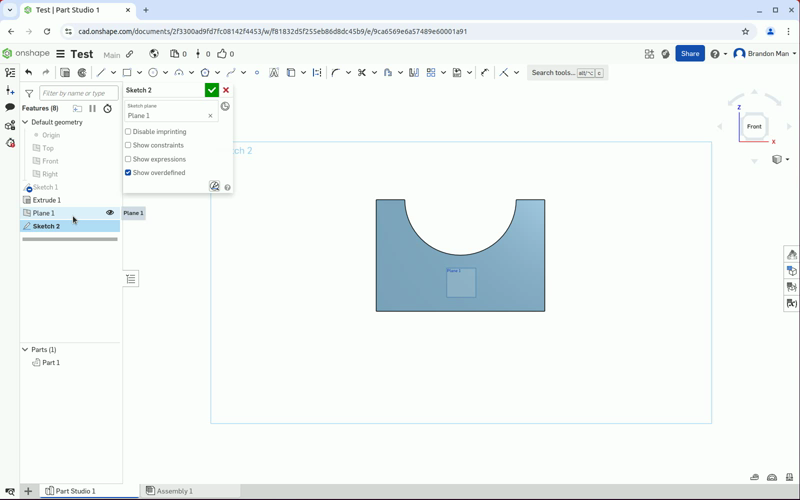
mouse_move(73, 352)
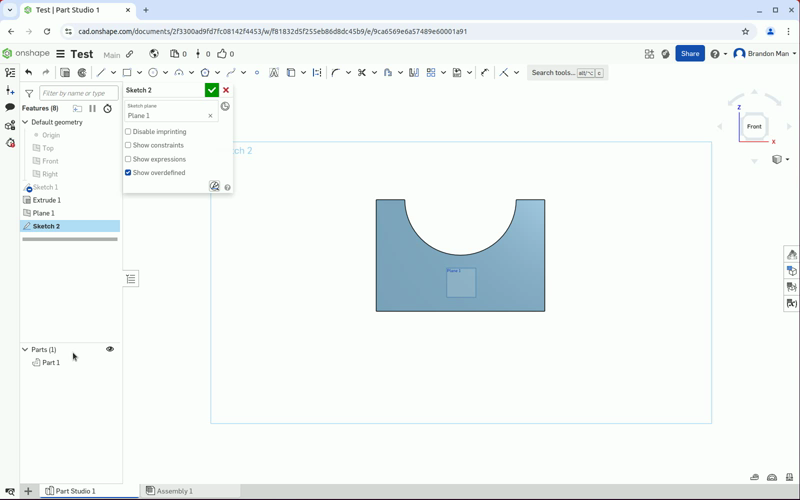
key(y)
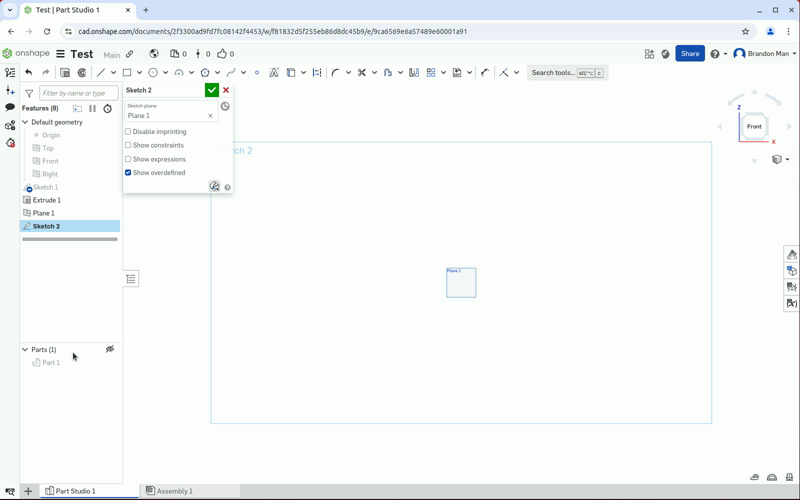
key(l)
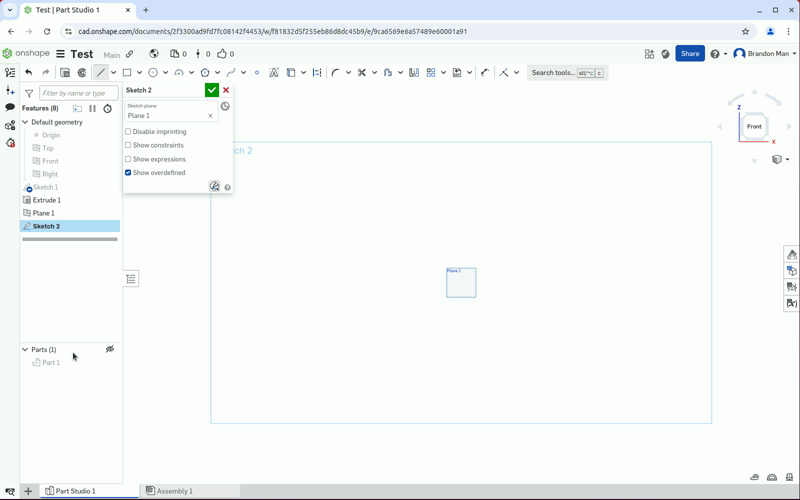
key_down(shift)
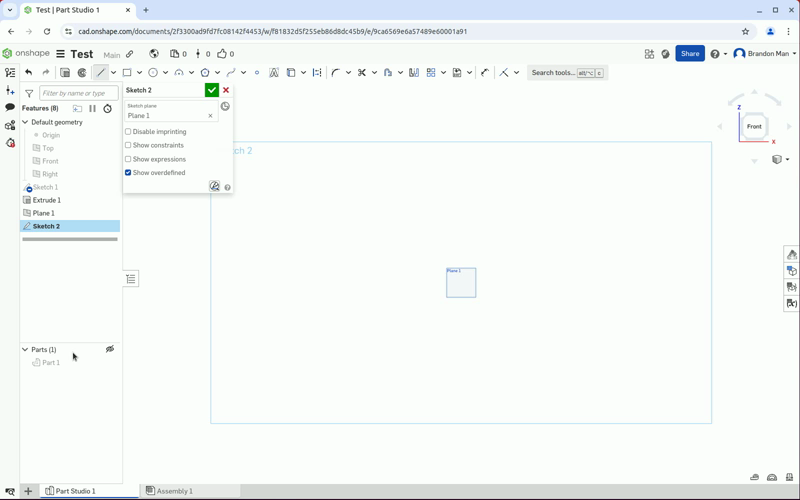
mouse_move(376, 311)
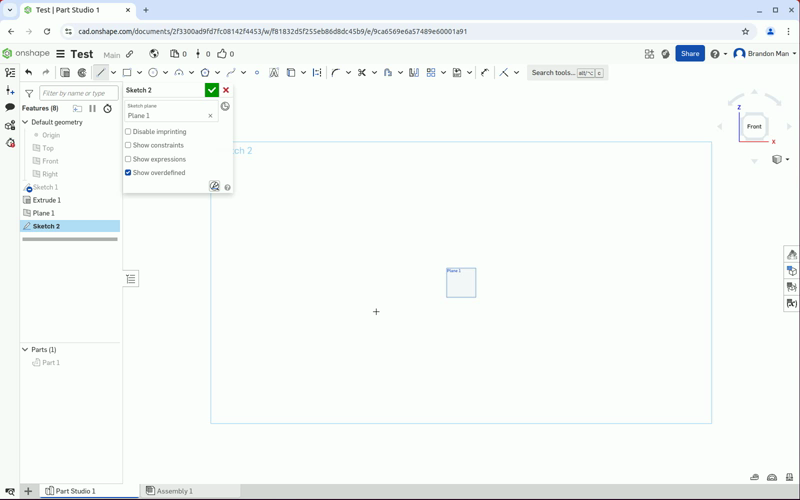
click(376, 311)
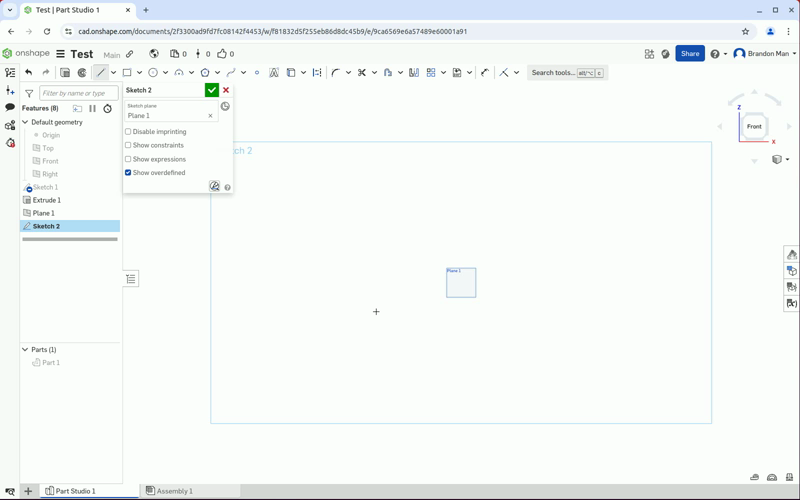
key_up(shift)
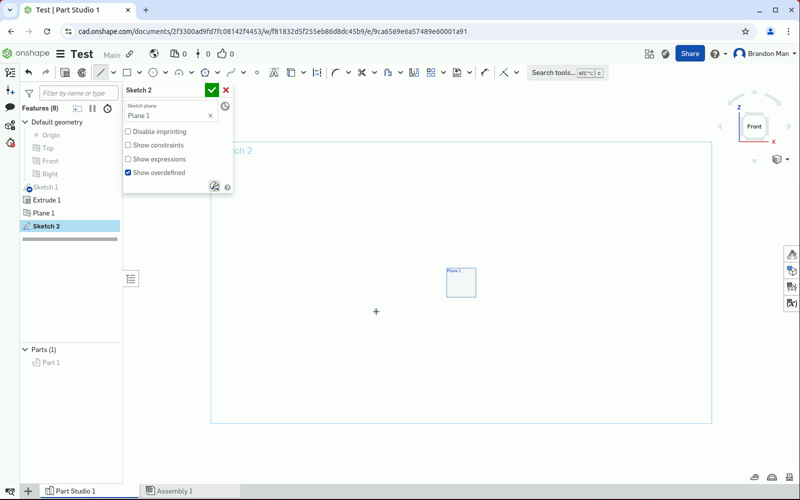
key_down(shift)
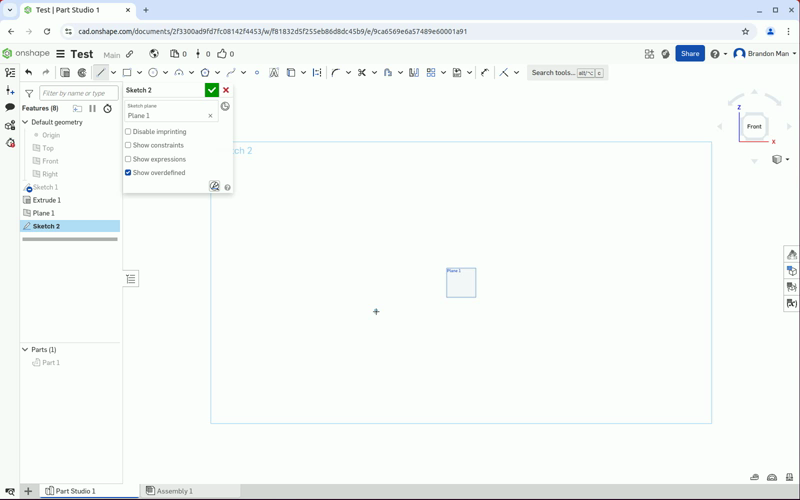
mouse_move(544, 311)
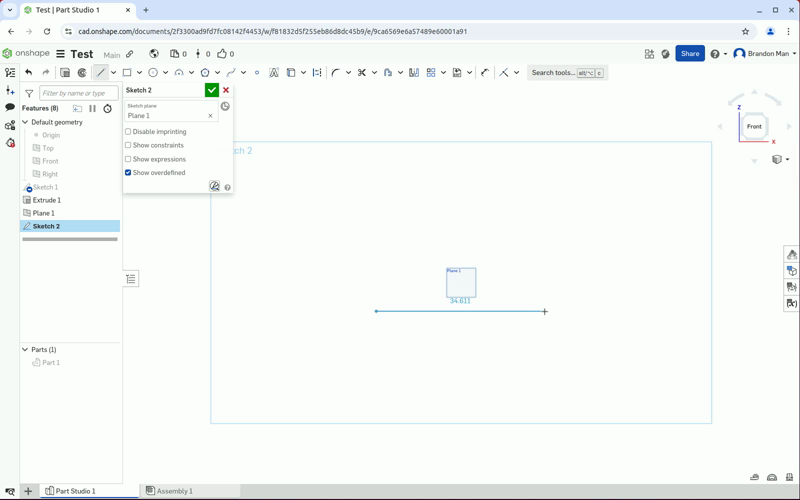
click(544, 311)
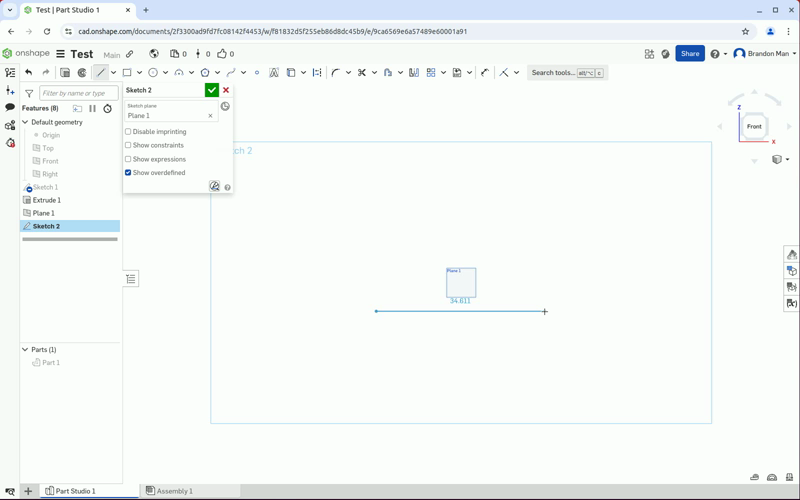
key_up(shift)
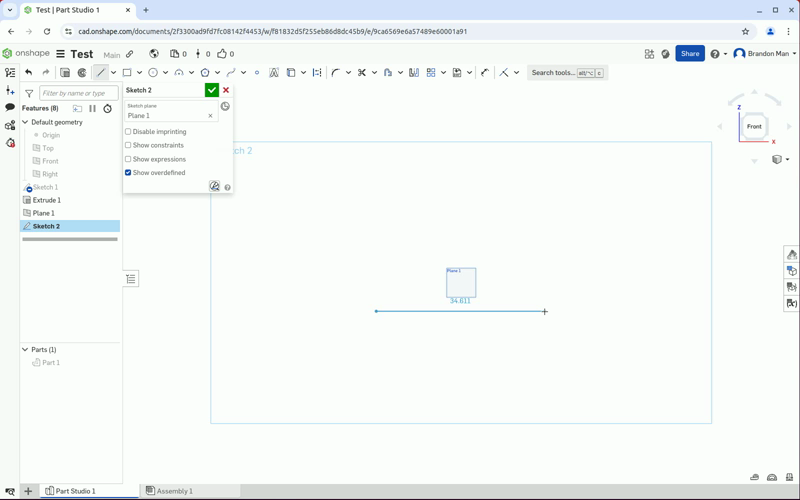
key_down(shift)
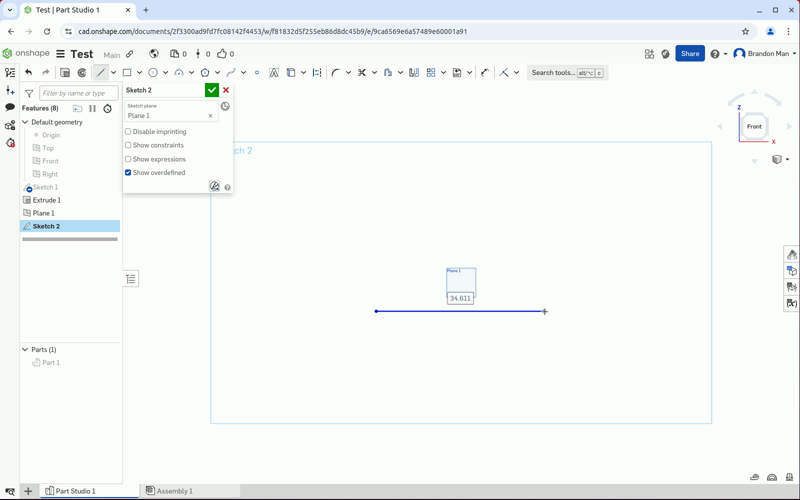
mouse_move(574, 311)
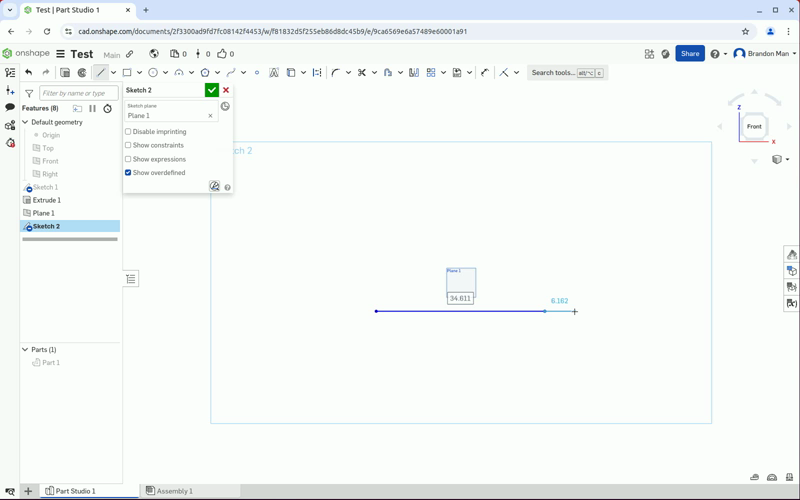
mouse_move(544, 282)
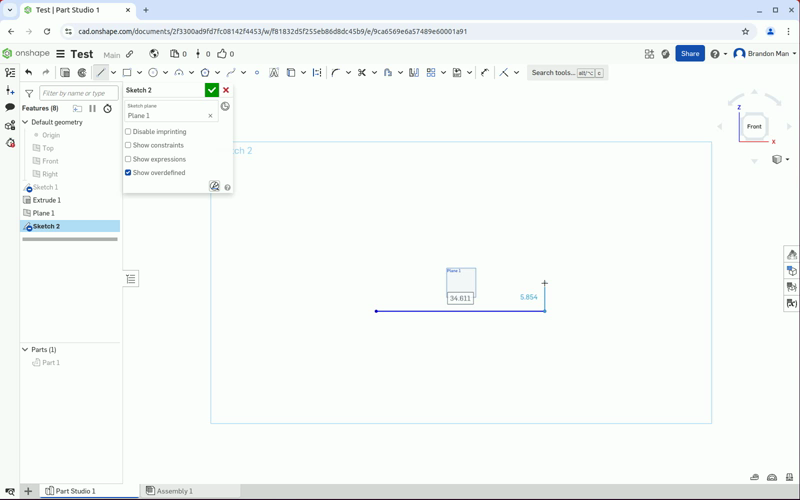
click(544, 282)
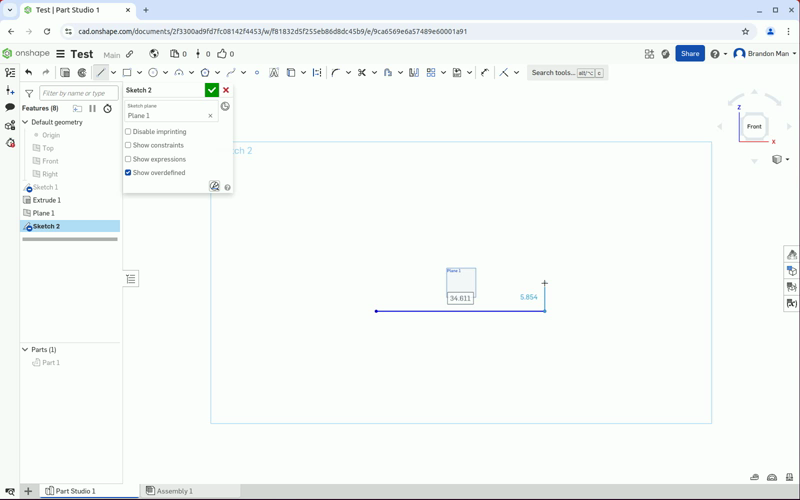
key_up(shift)
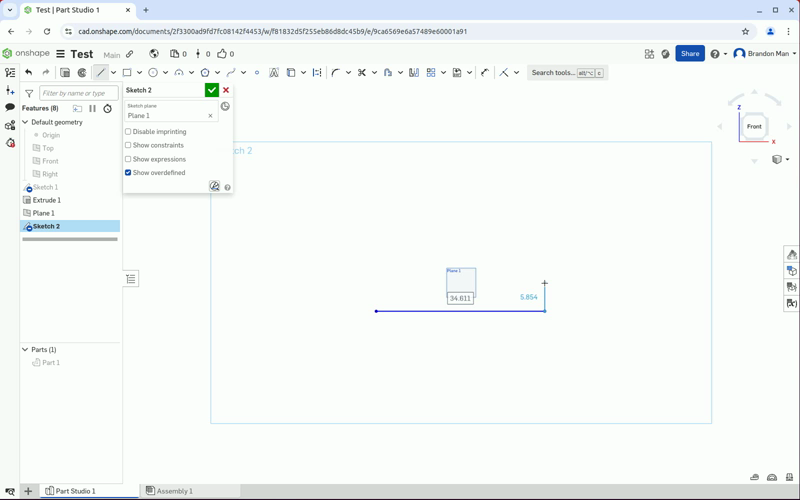
key_down(shift)
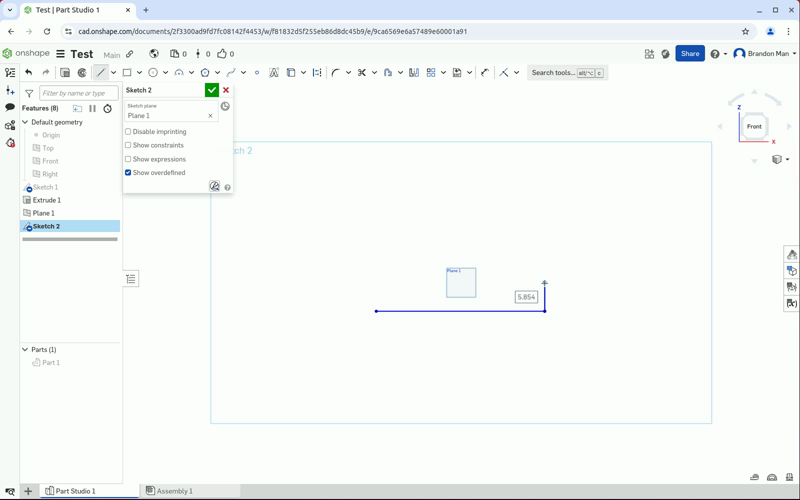
mouse_move(376, 282)
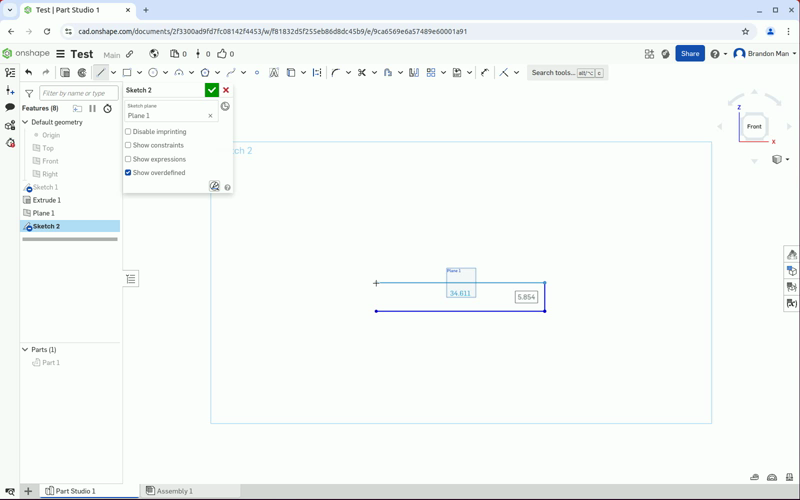
click(376, 282)
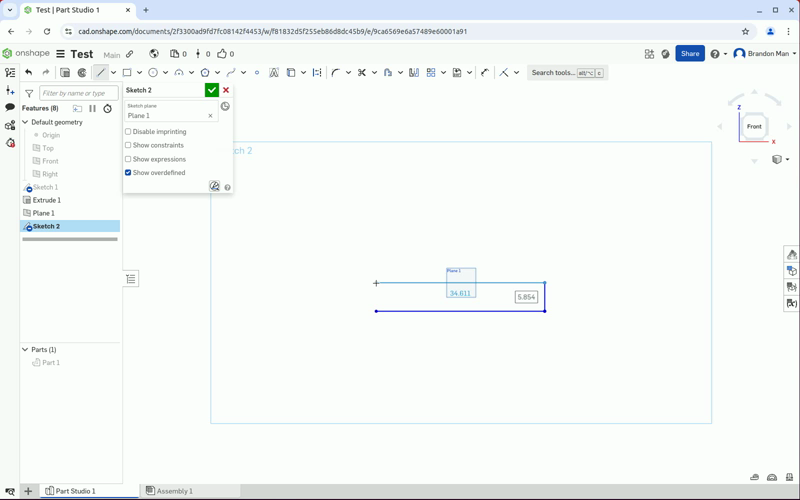
key_up(shift)
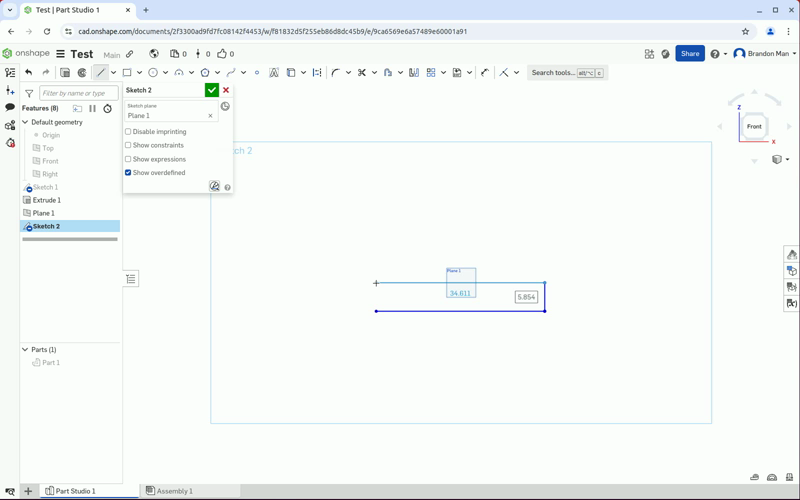
mouse_move(406, 282)
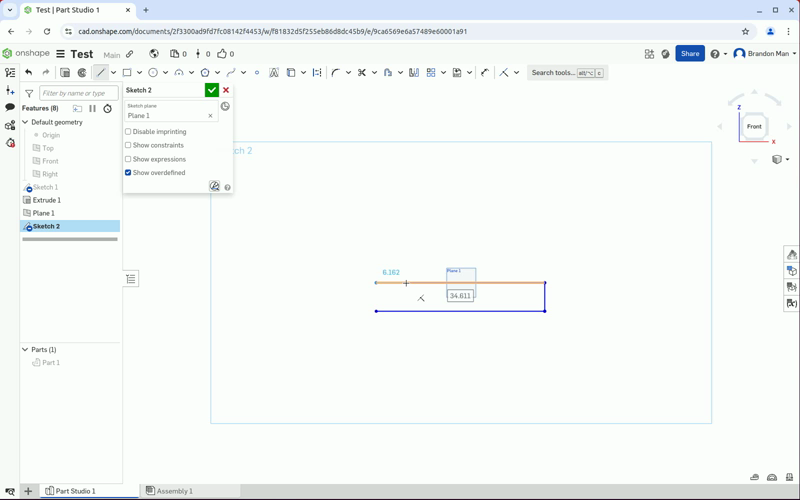
key_down(shift)
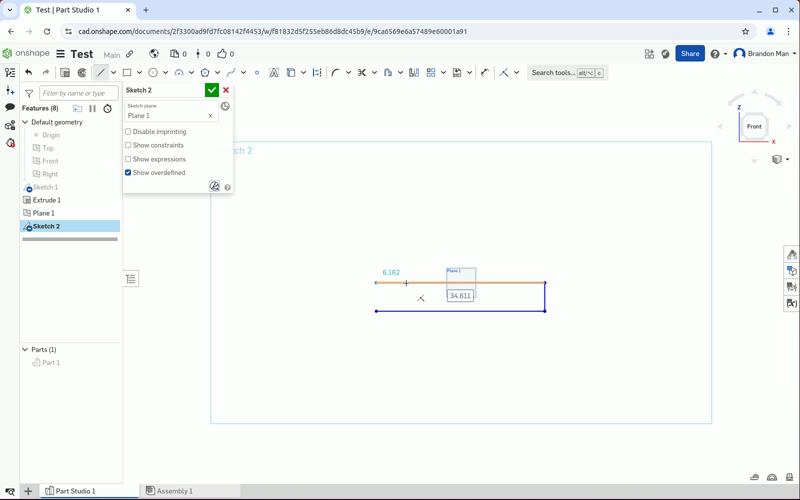
mouse_move(376, 311)
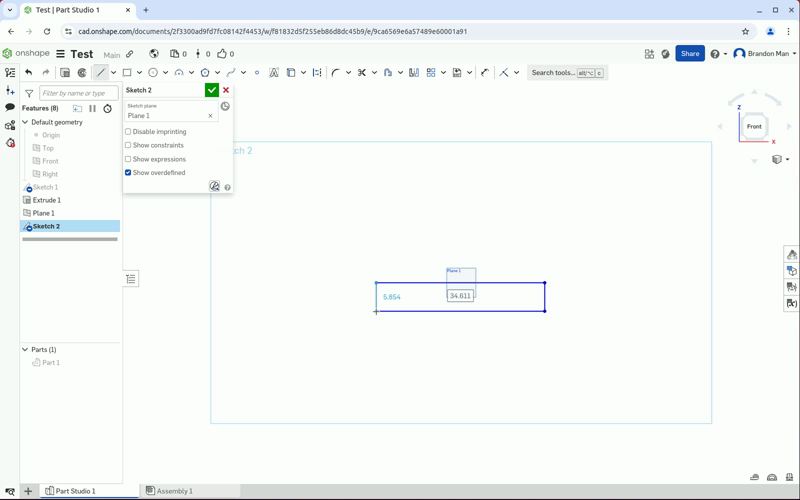
key_up(shift)
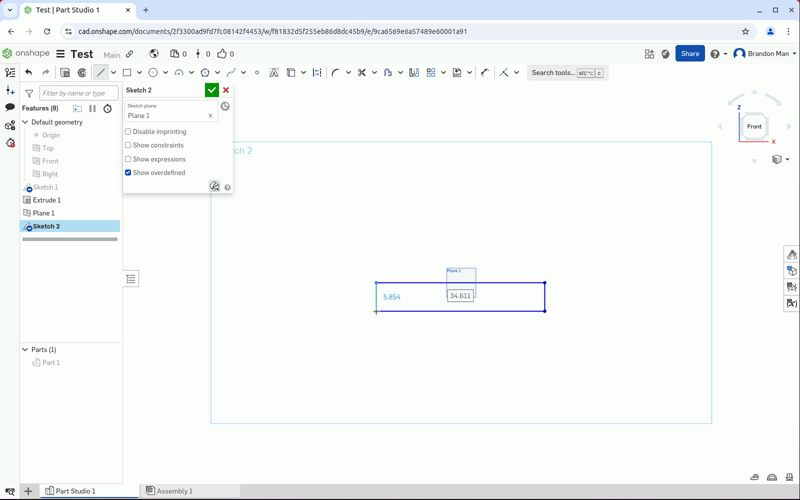
click(376, 311)
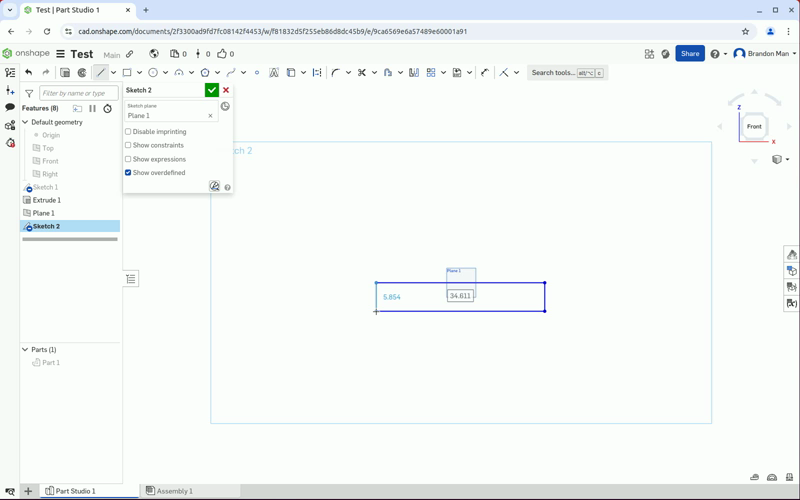
key(esc)
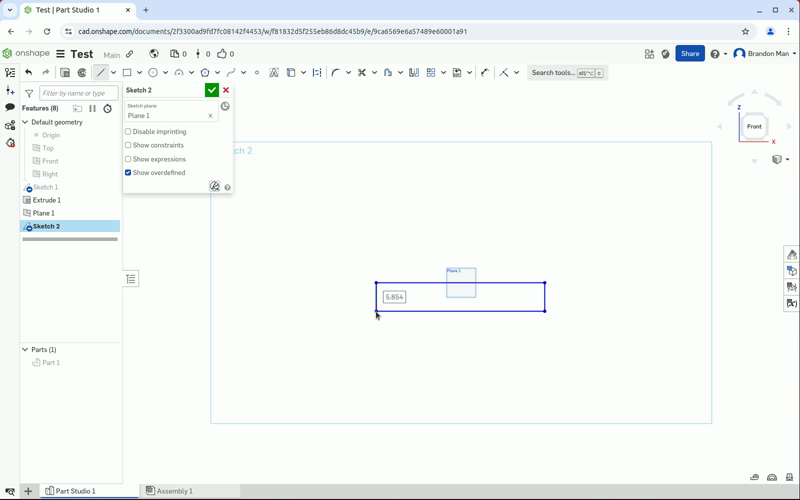
mouse_move(472, 305)
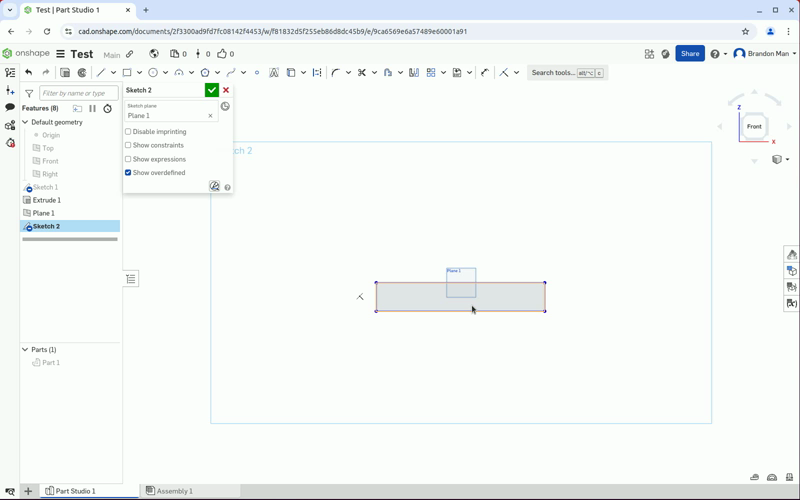
click(472, 305)
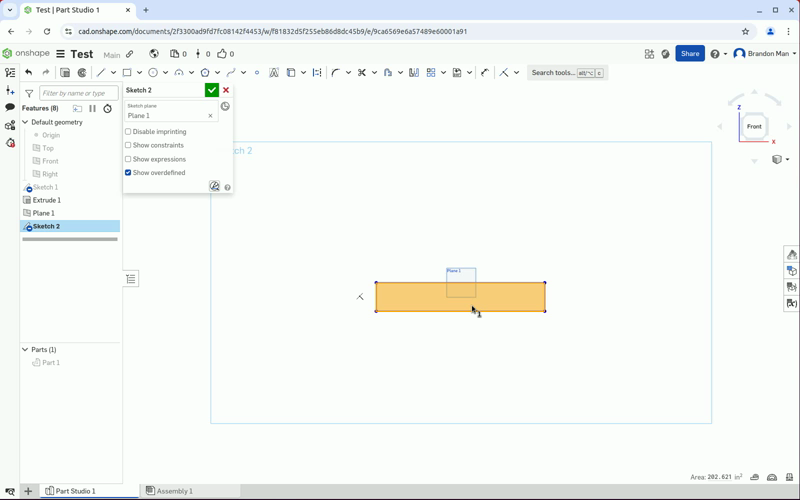
mouse_move(73, 352)
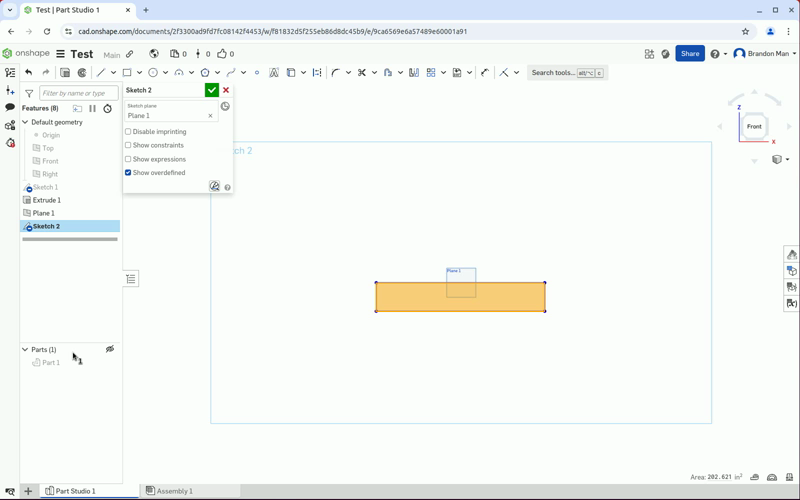
key(shift+y)
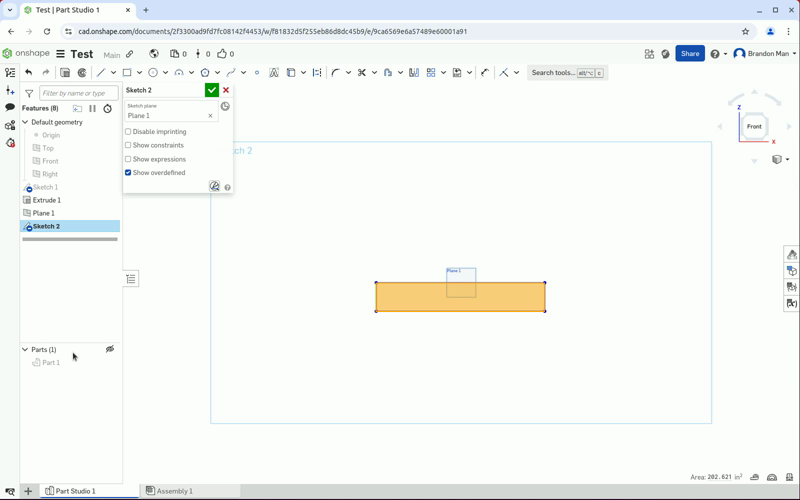
key(shift+e)
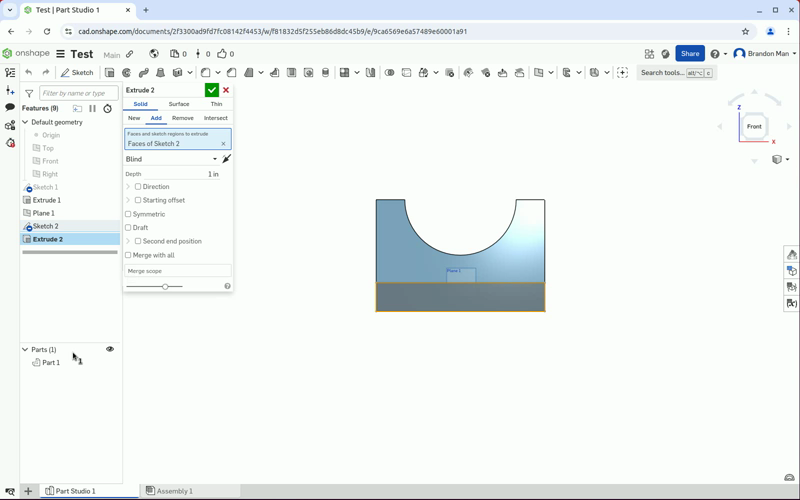
mouse_move(143, 106)
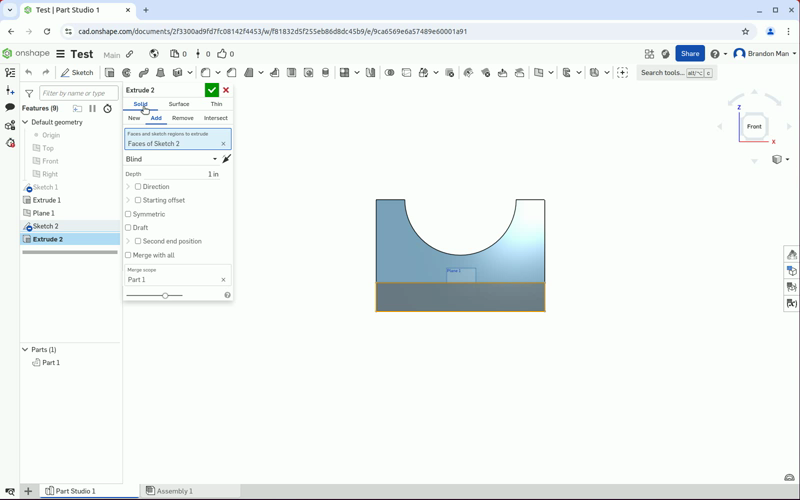
click(143, 106)
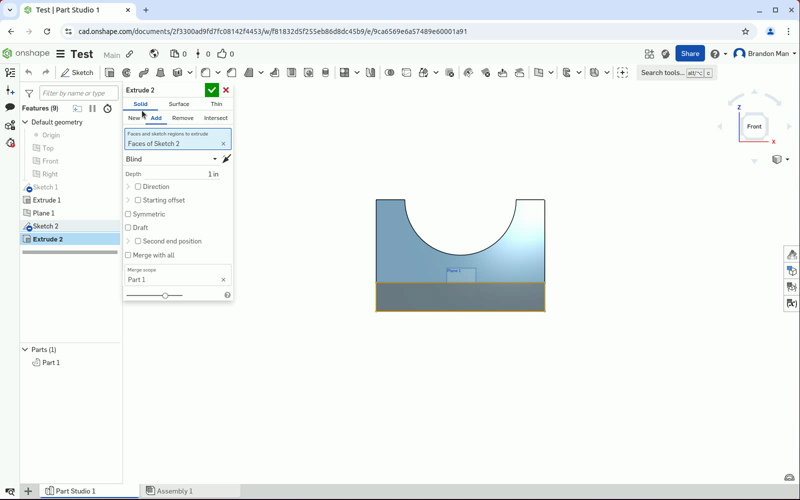
mouse_move(137, 120)
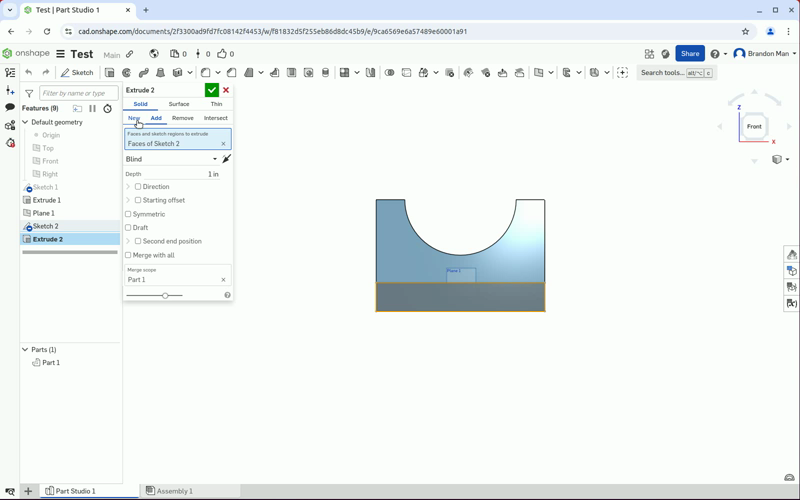
click(137, 120)
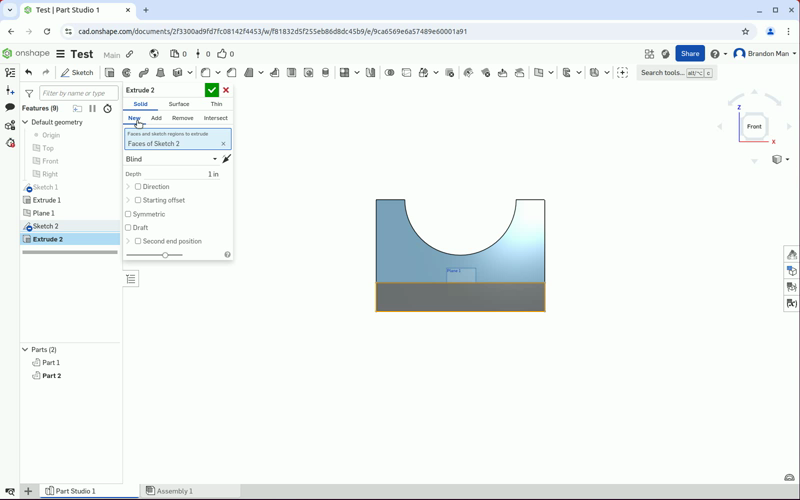
key(tab, 4)
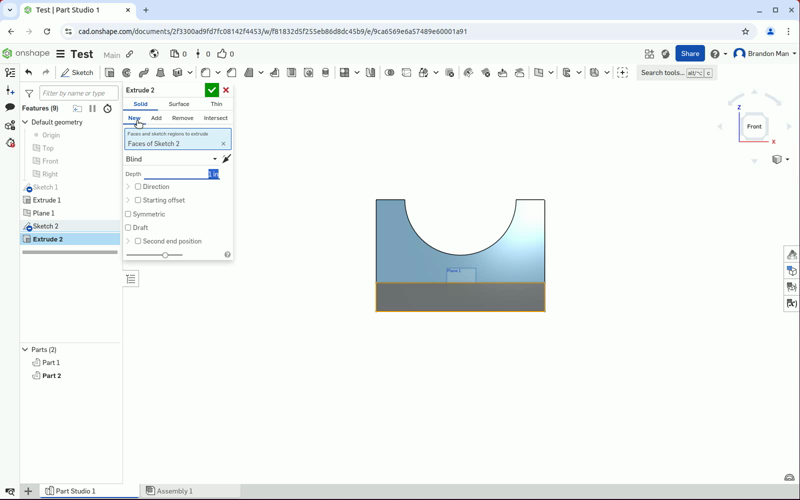
text(5.777)
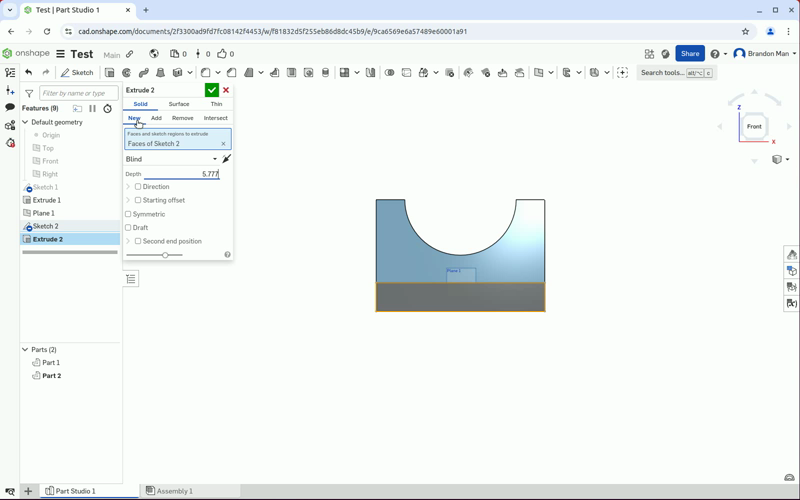
key(enter)
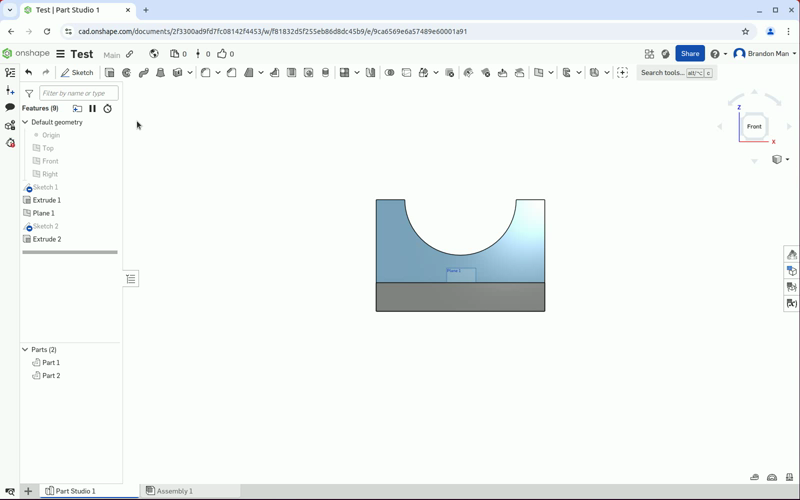
key(shift+h)
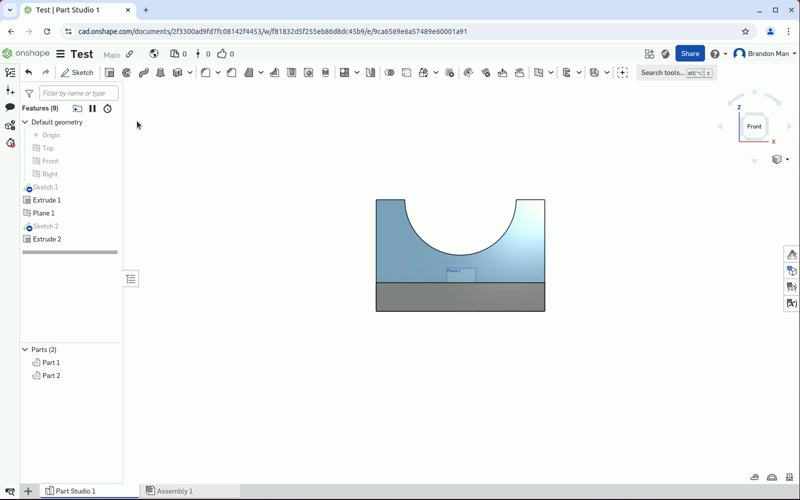
key(shift+h)
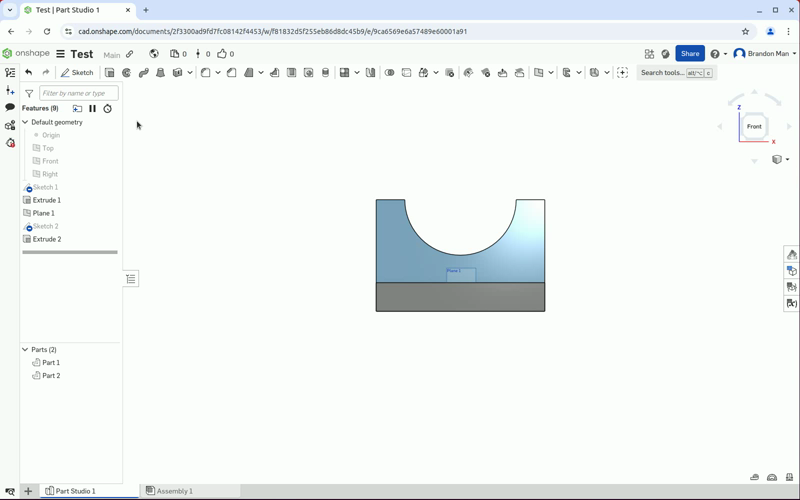
mouse_move(73, 189)
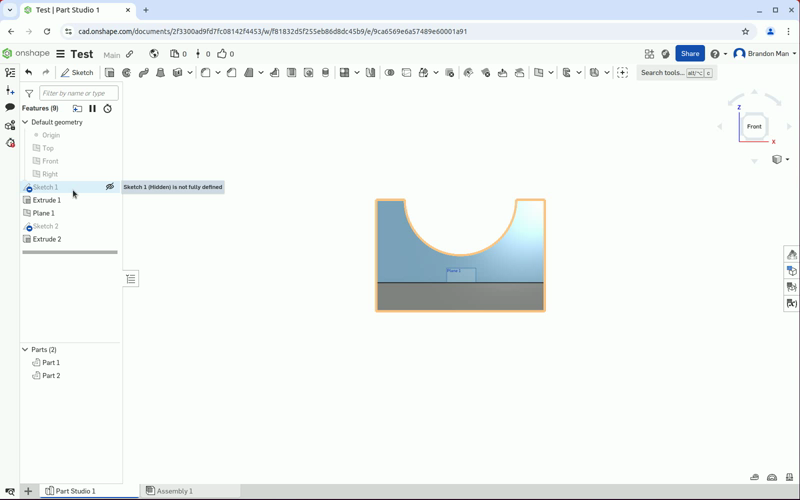
click(73, 189)
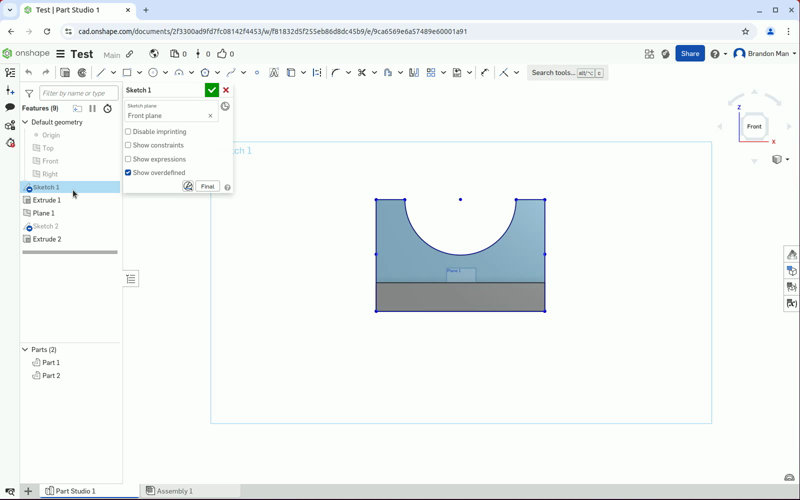
mouse_move(229, 92)
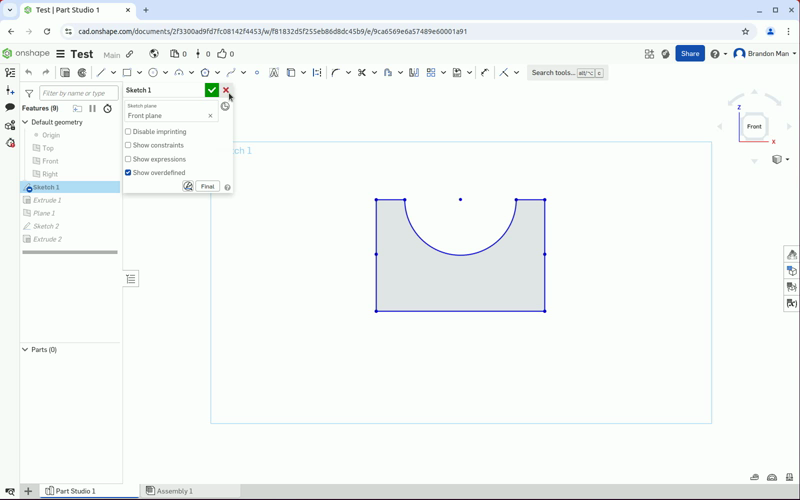
click(229, 92)
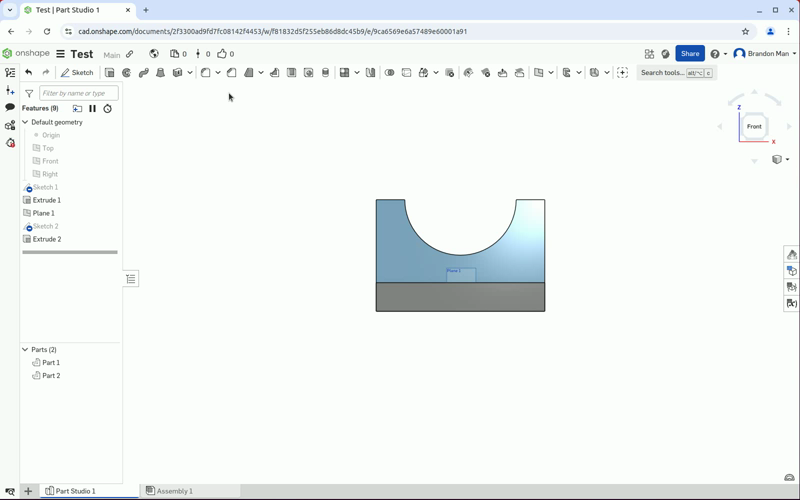
mouse_move(73, 352)
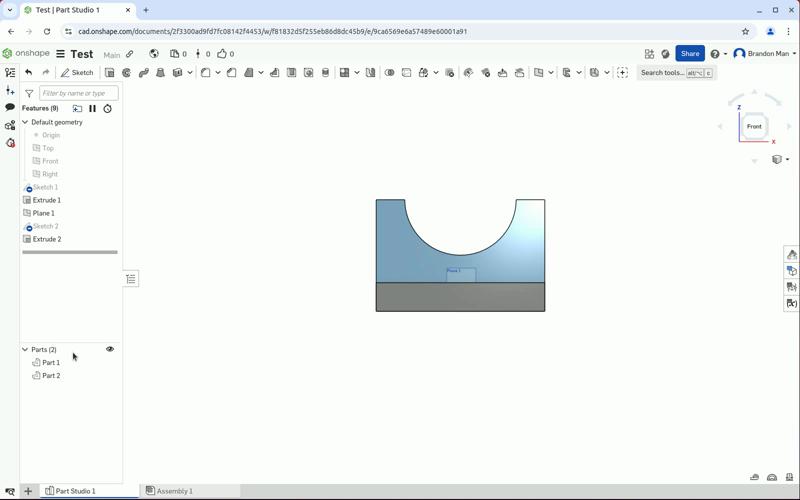
key(y)
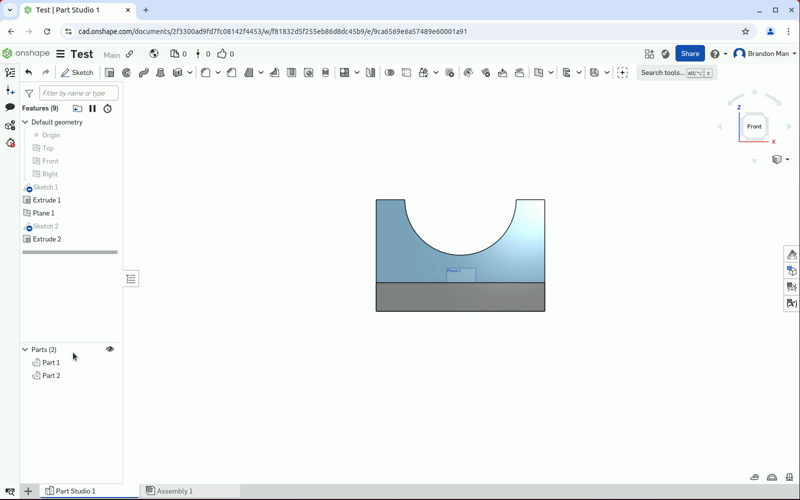
key(shift+p)
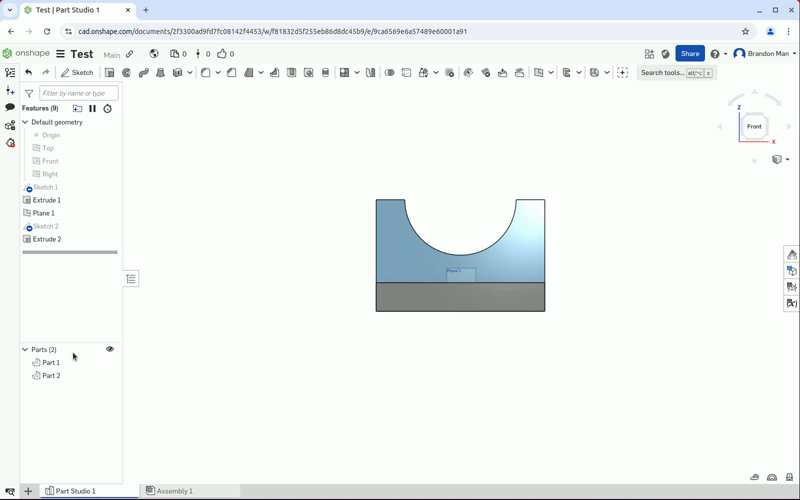
key(space)
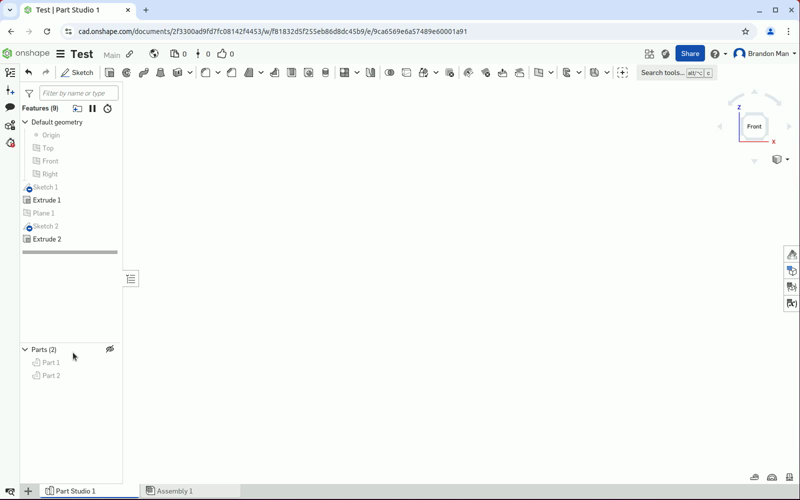
key_down(shift)
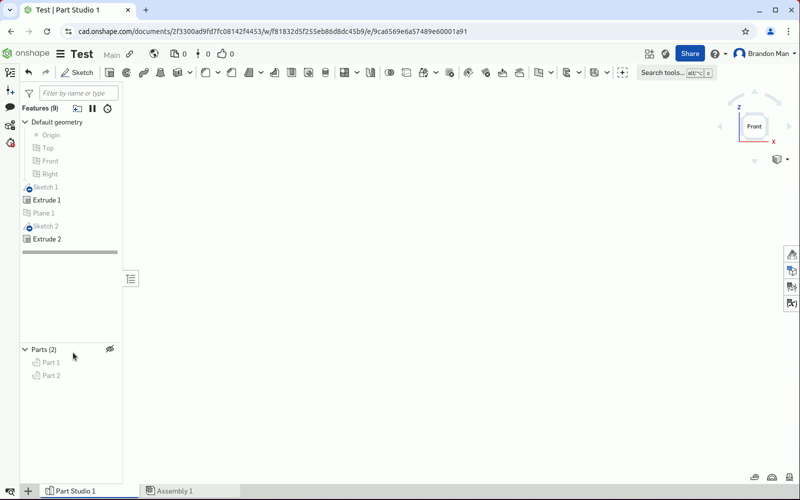
key(down)
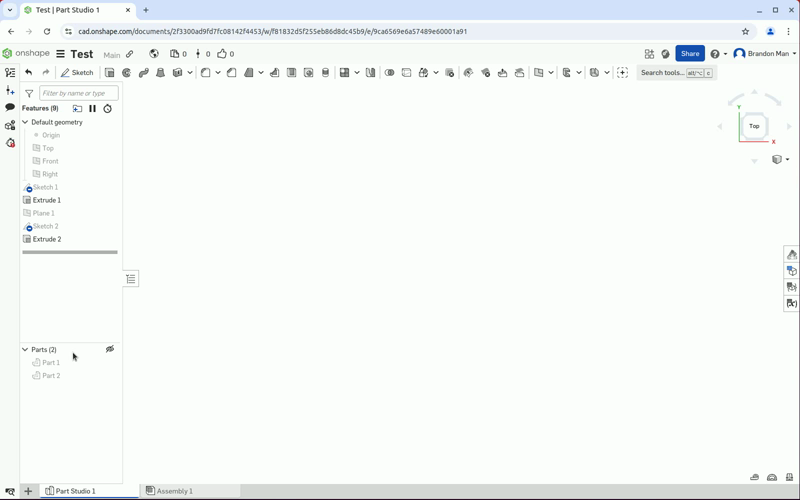
key_up(shift)
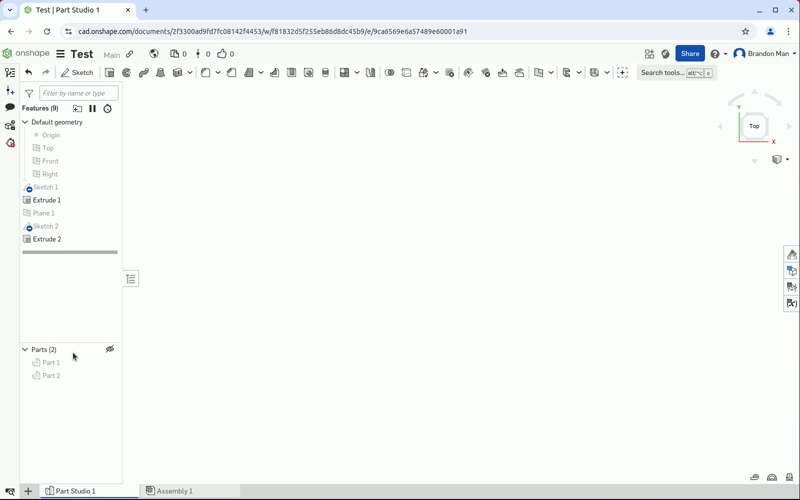
mouse_move(73, 352)
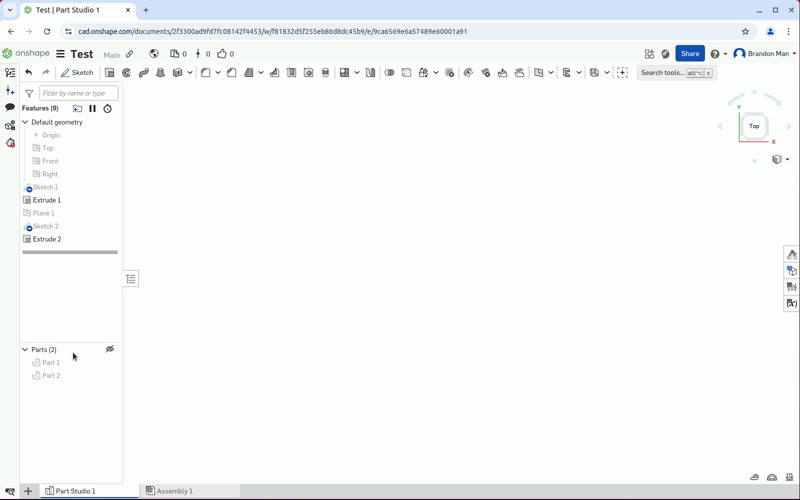
key(shift+y)
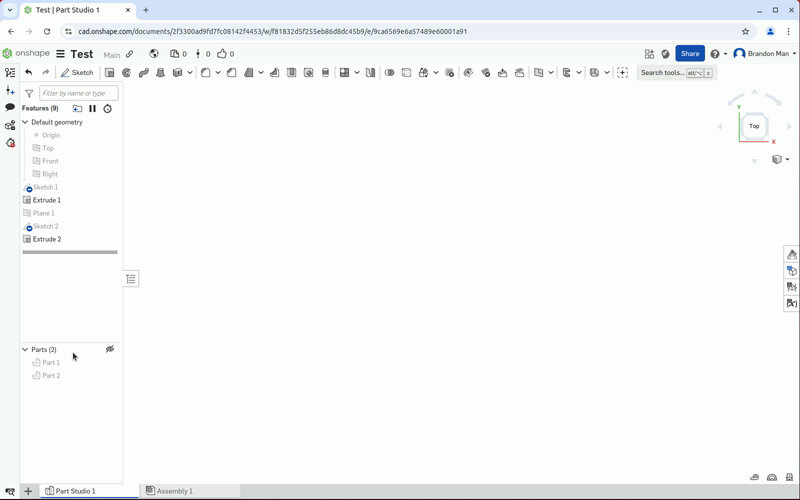
key(shift+s)
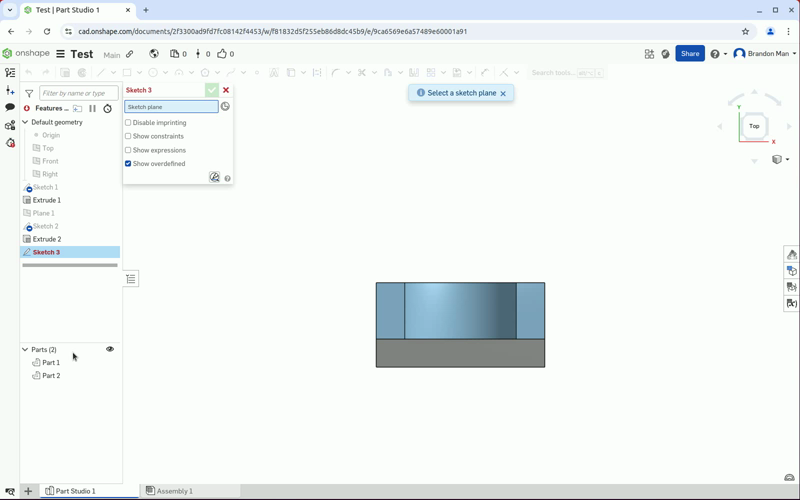
mouse_move(73, 150)
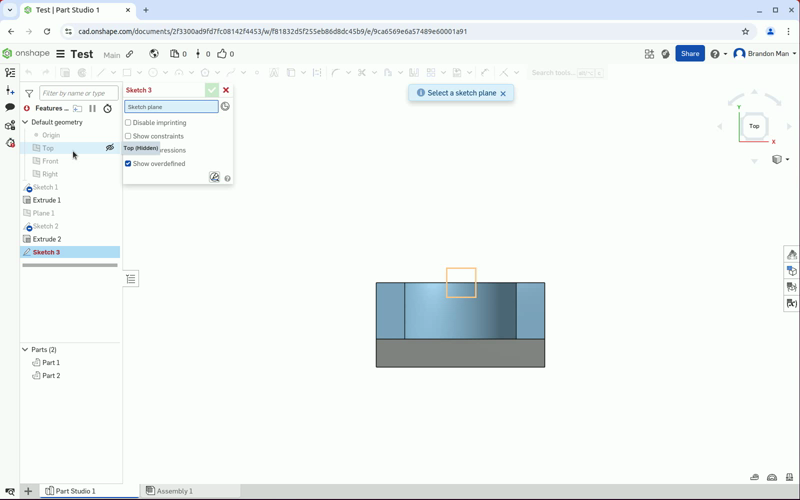
click(73, 150)
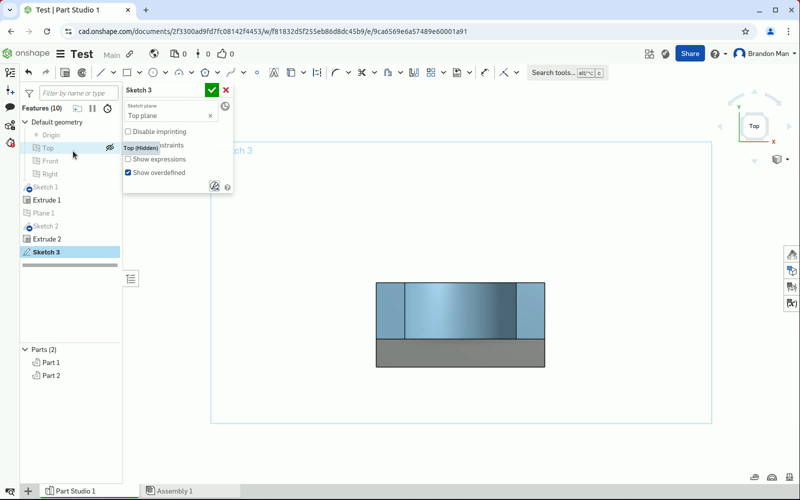
mouse_move(73, 352)
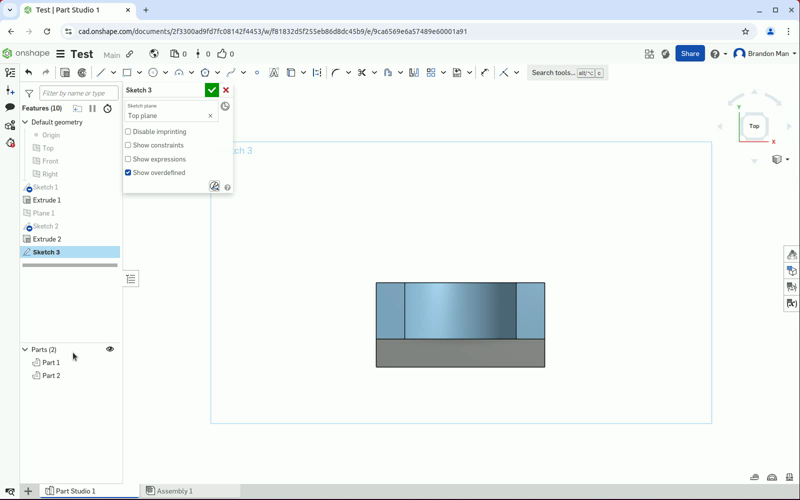
key(y)
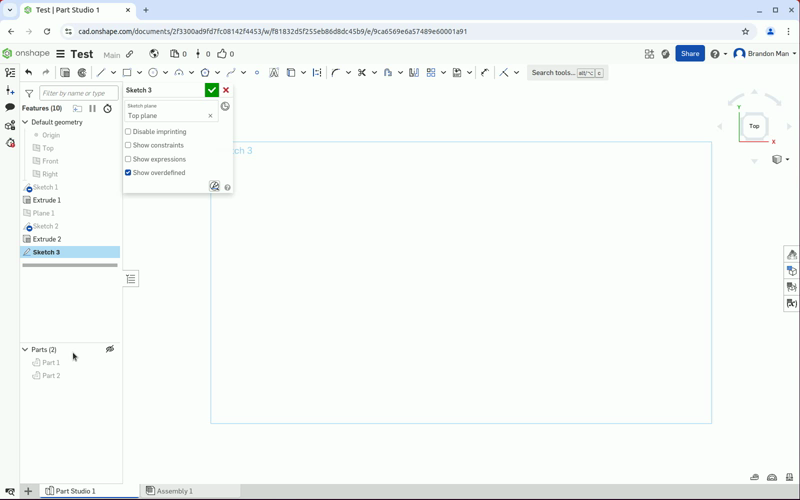
key(l)
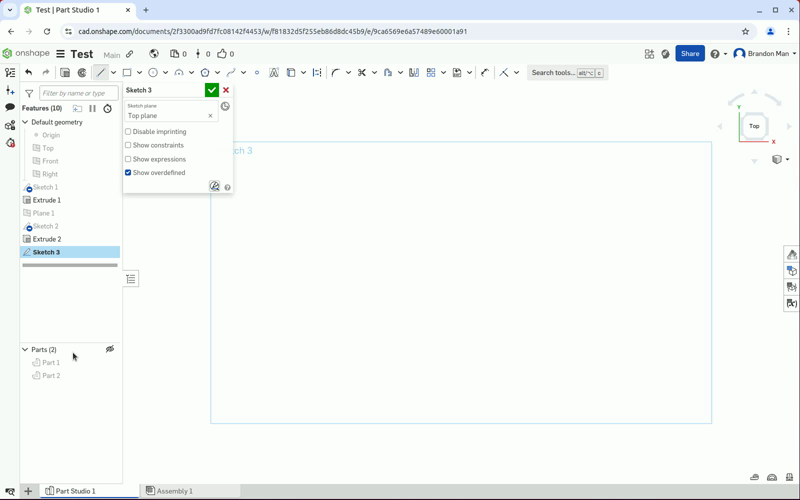
key_down(shift)
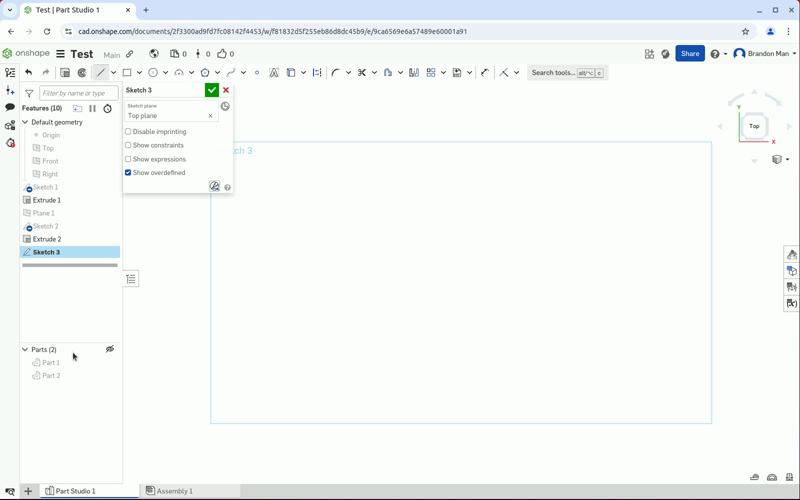
mouse_move(376, 367)
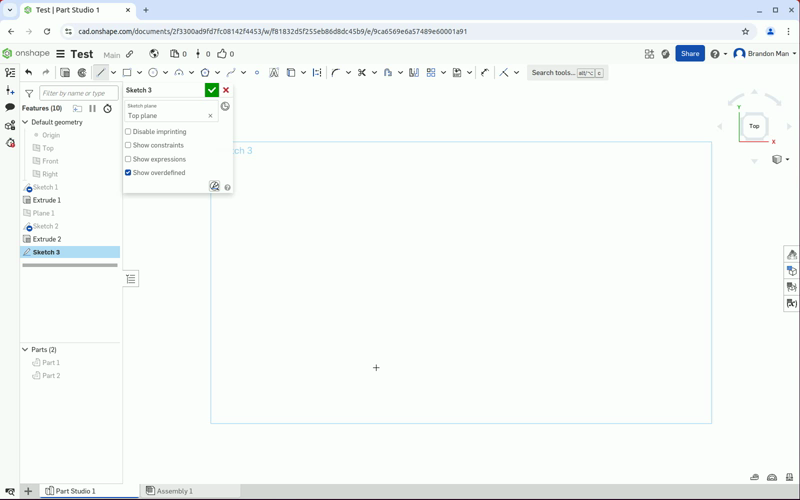
click(376, 367)
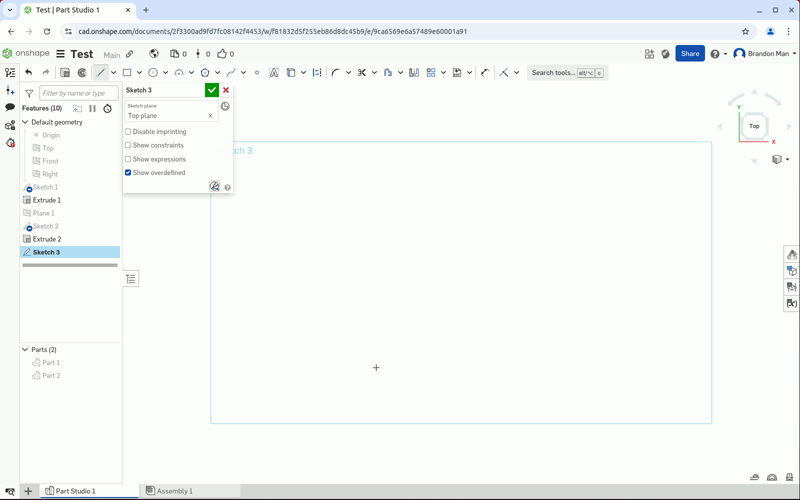
key_up(shift)
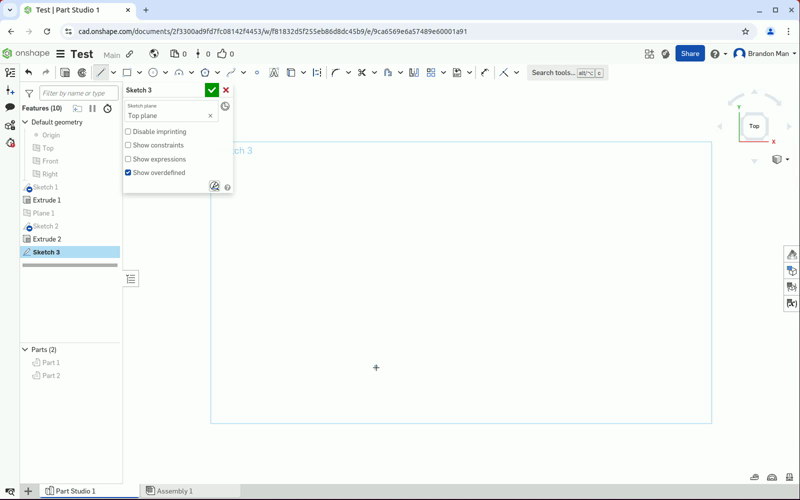
key_down(shift)
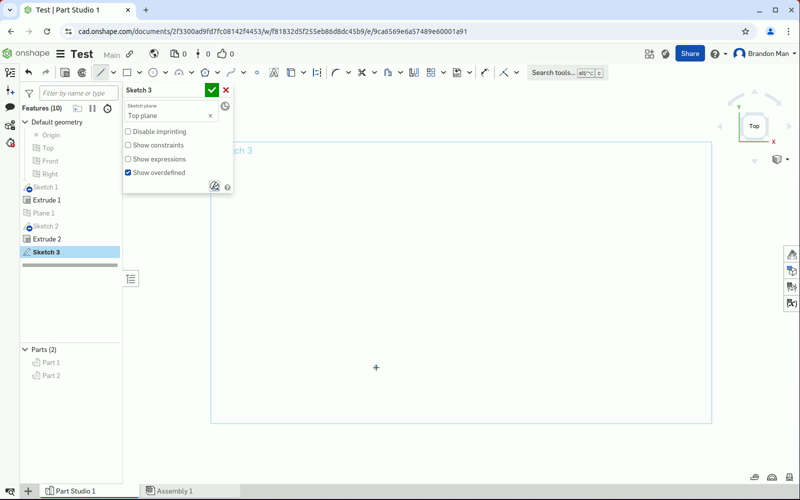
mouse_move(433, 395)
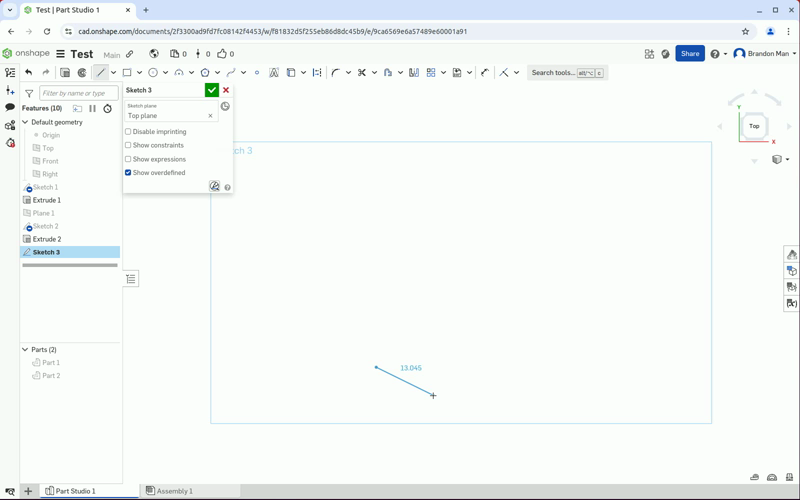
click(433, 395)
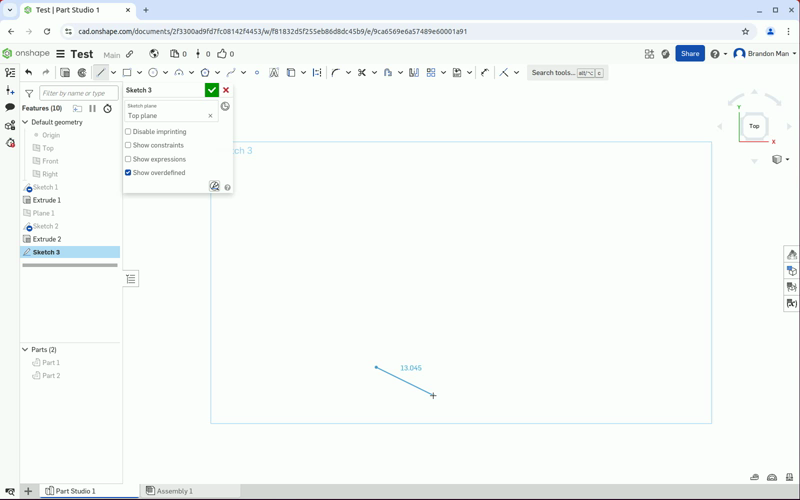
key_up(shift)
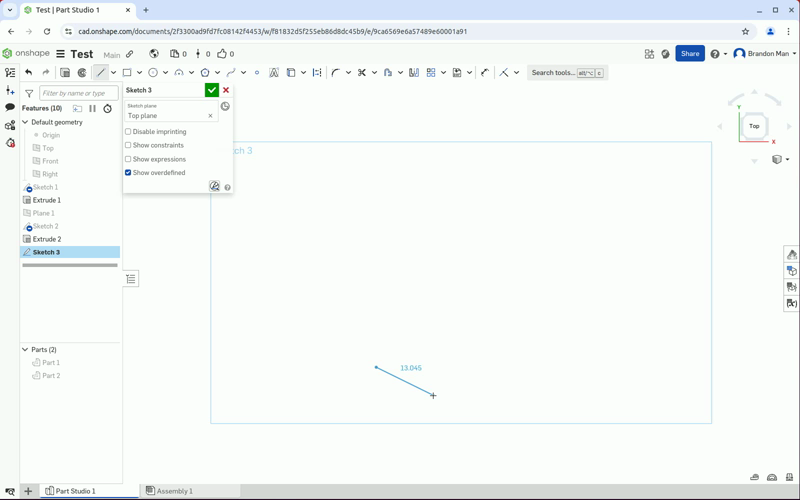
key_down(shift)
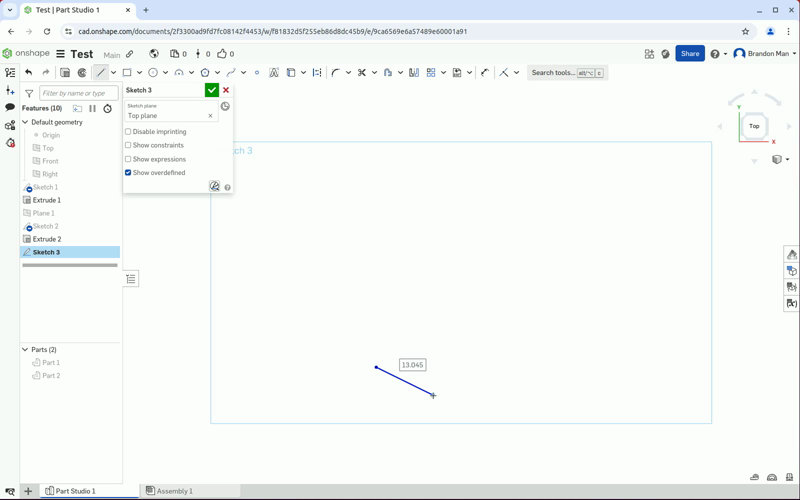
mouse_move(463, 395)
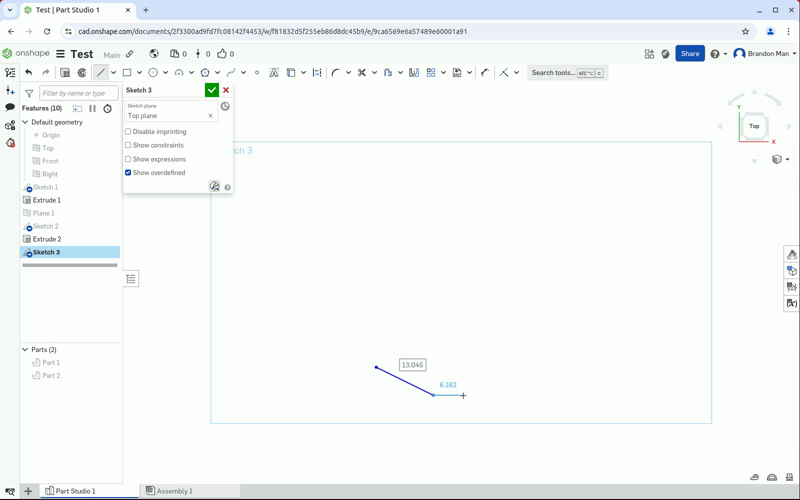
mouse_move(488, 395)
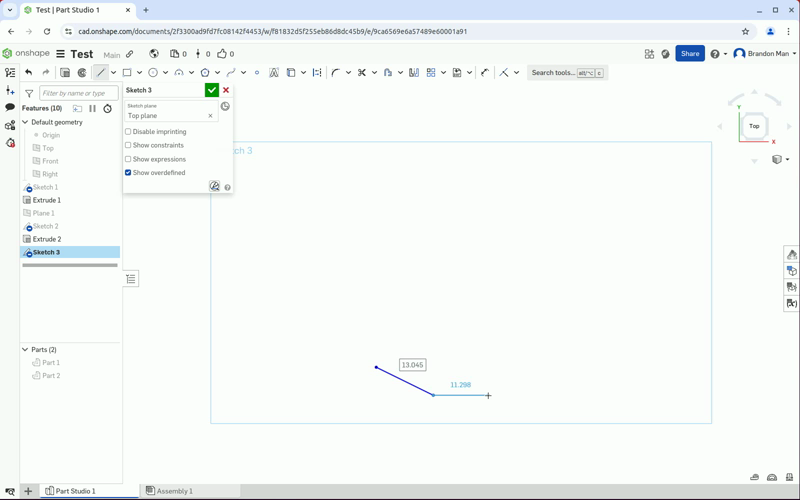
click(488, 395)
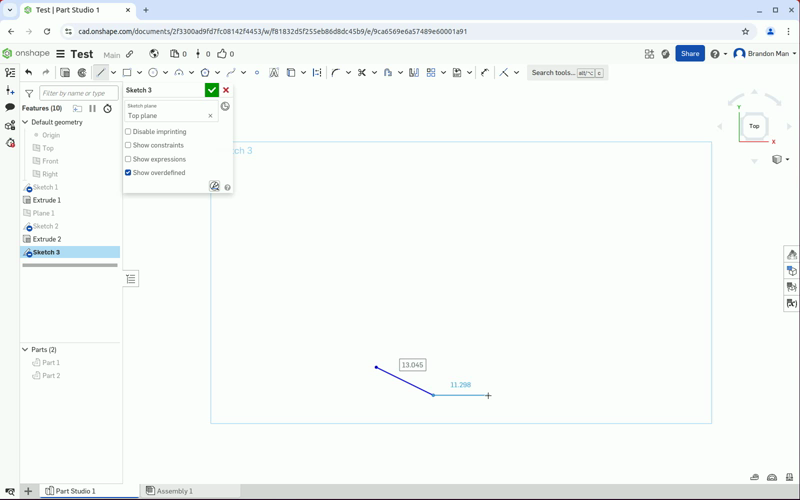
key_up(shift)
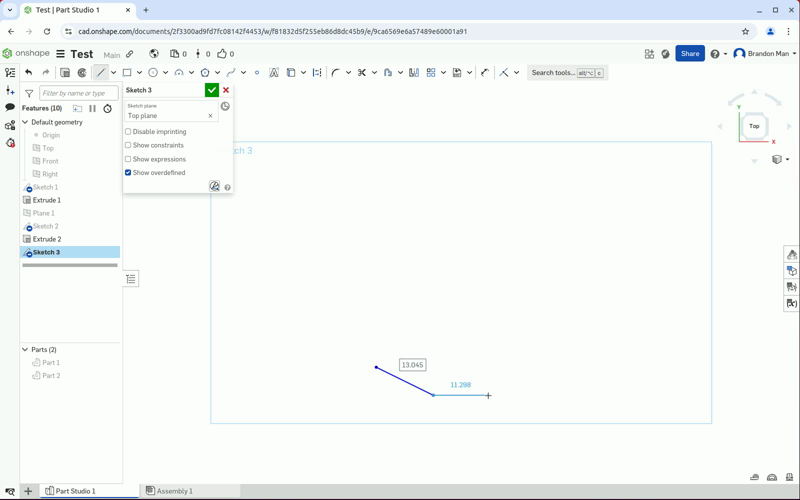
key_down(shift)
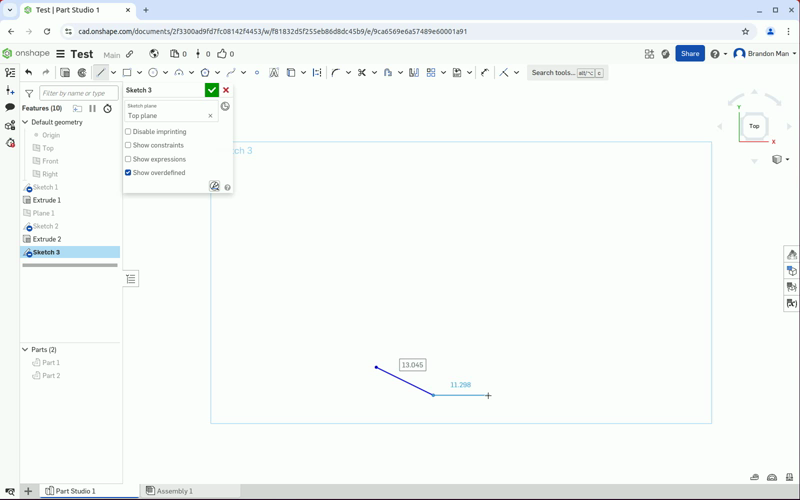
mouse_move(544, 367)
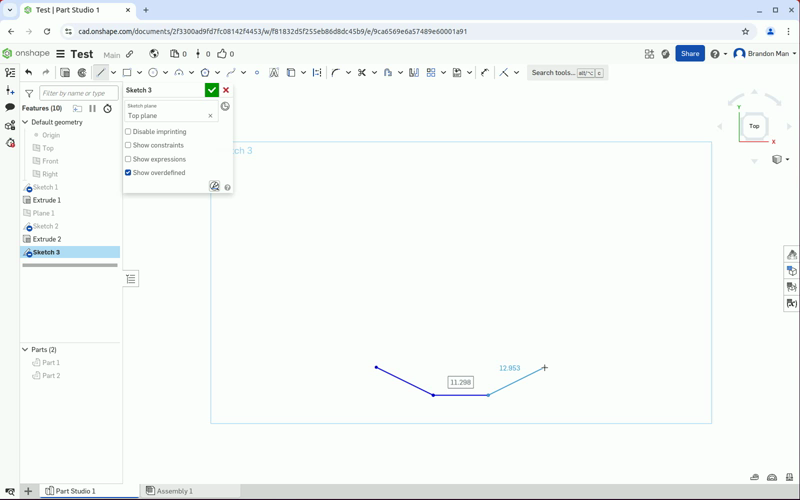
click(544, 367)
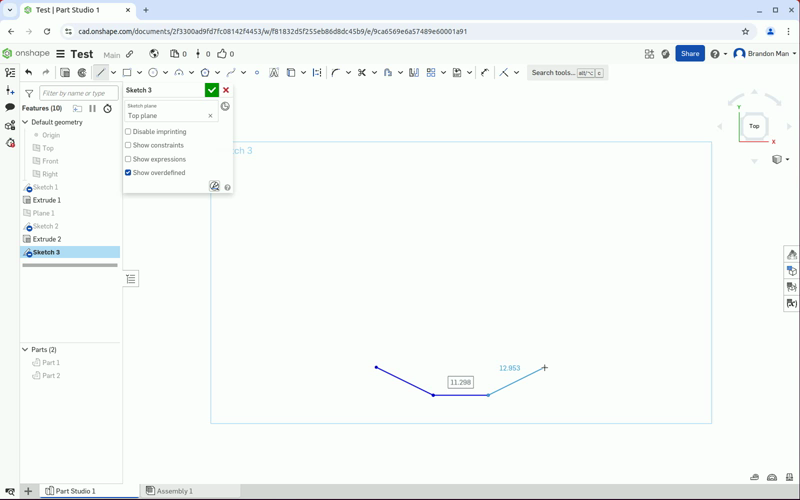
key_up(shift)
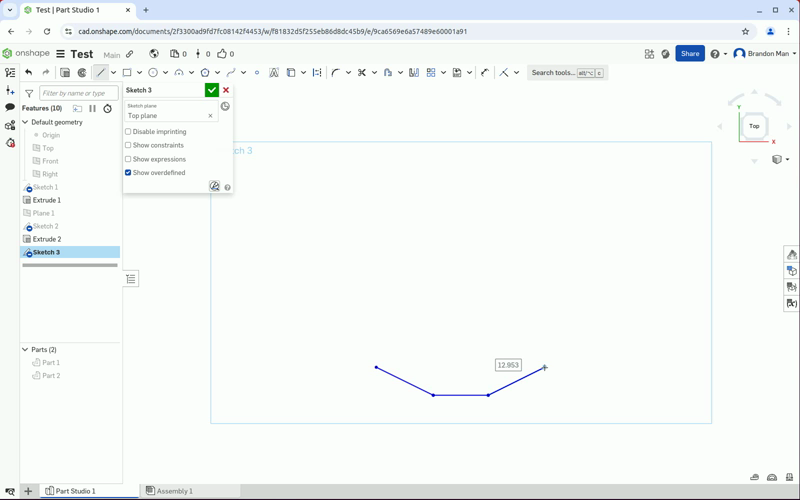
key_down(shift)
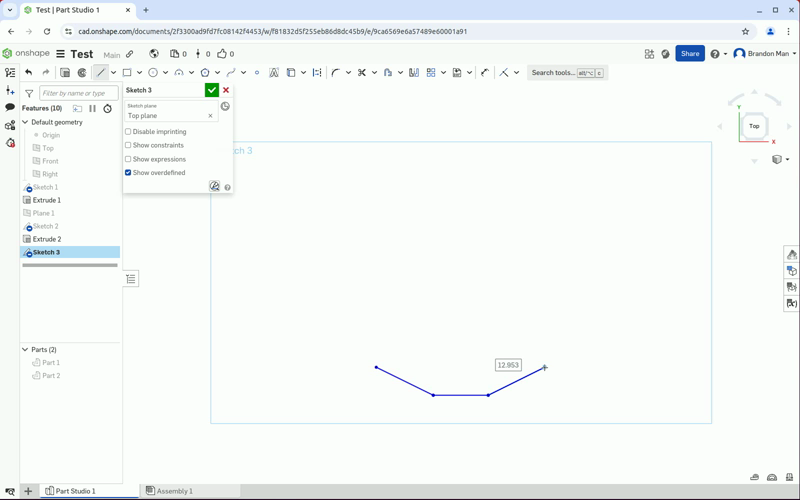
mouse_move(376, 367)
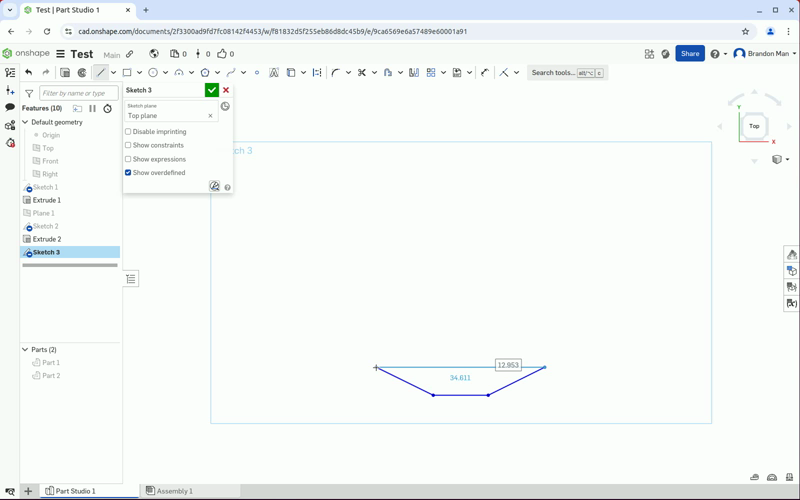
key_up(shift)
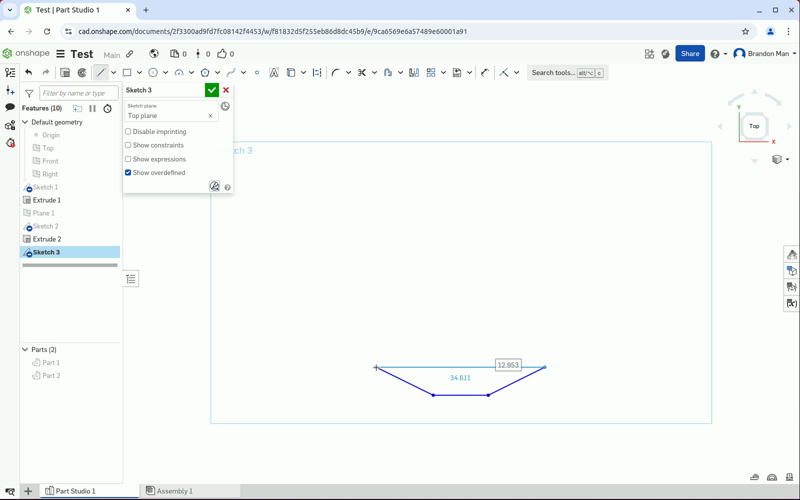
click(376, 367)
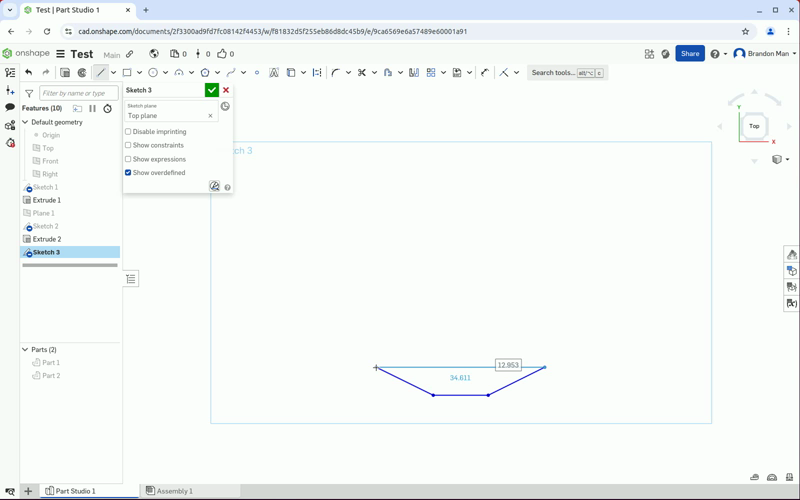
key(esc)
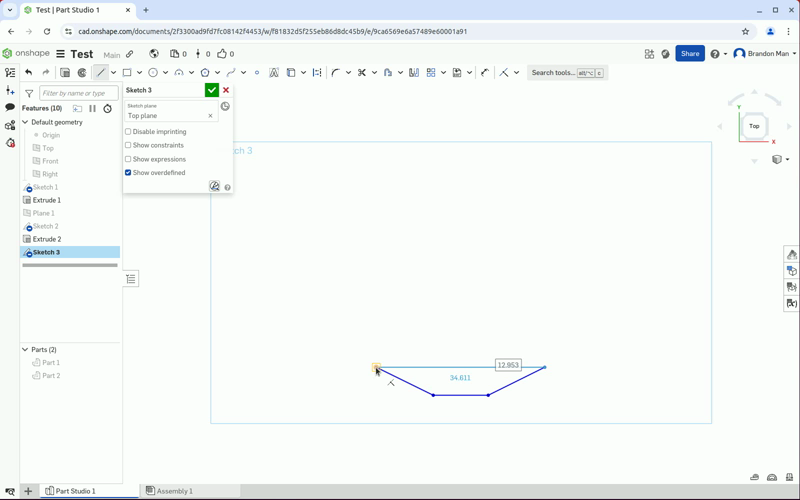
mouse_move(499, 375)
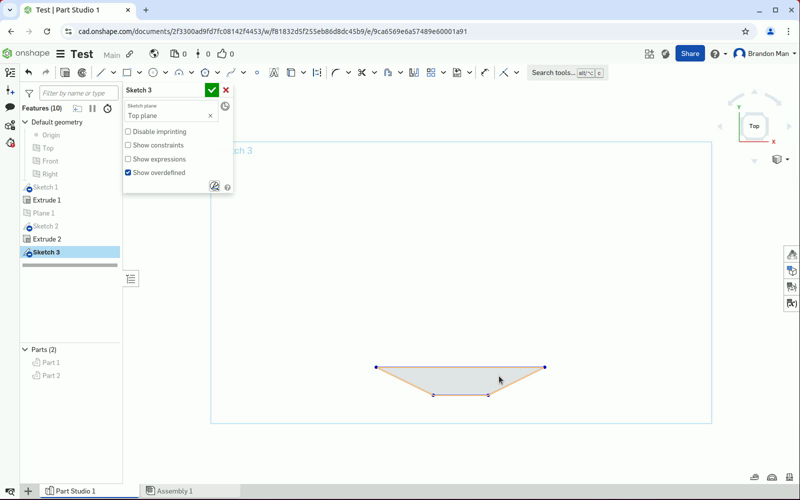
click(499, 375)
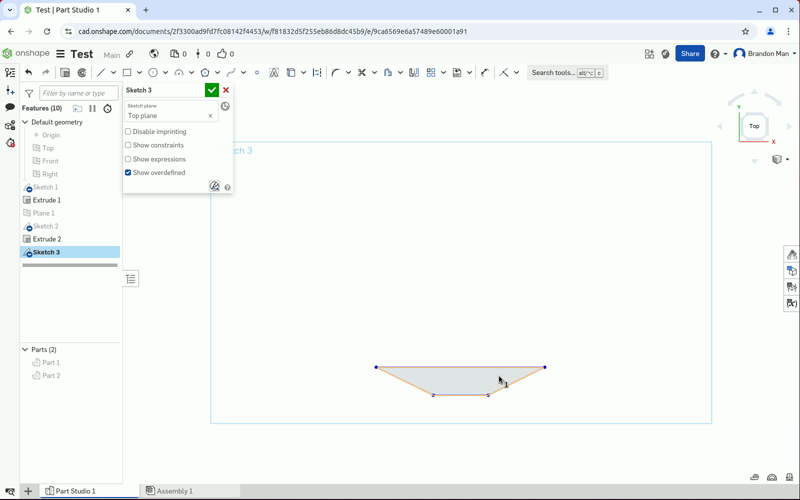
mouse_move(73, 352)
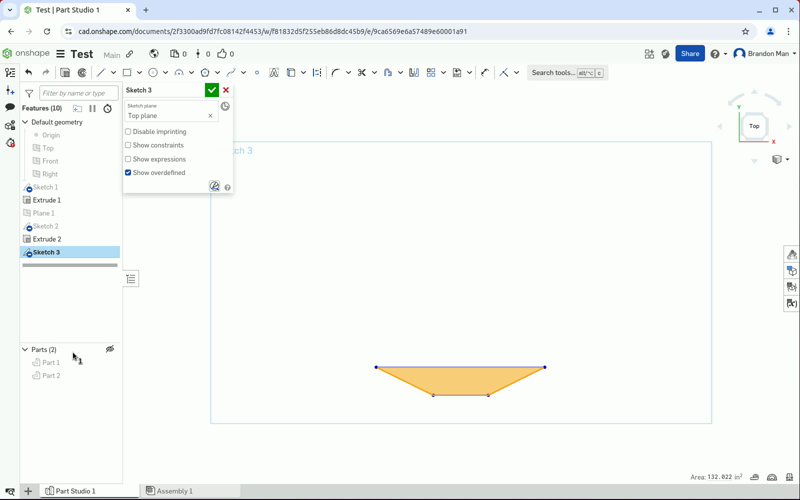
key(shift+y)
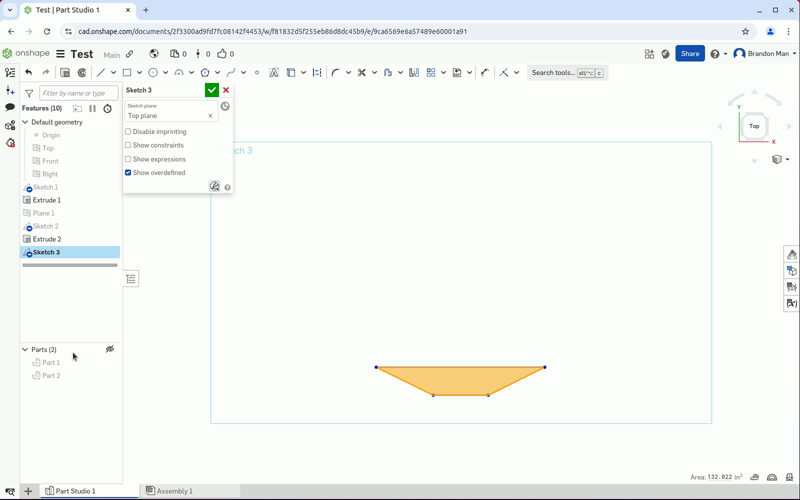
key(shift+e)
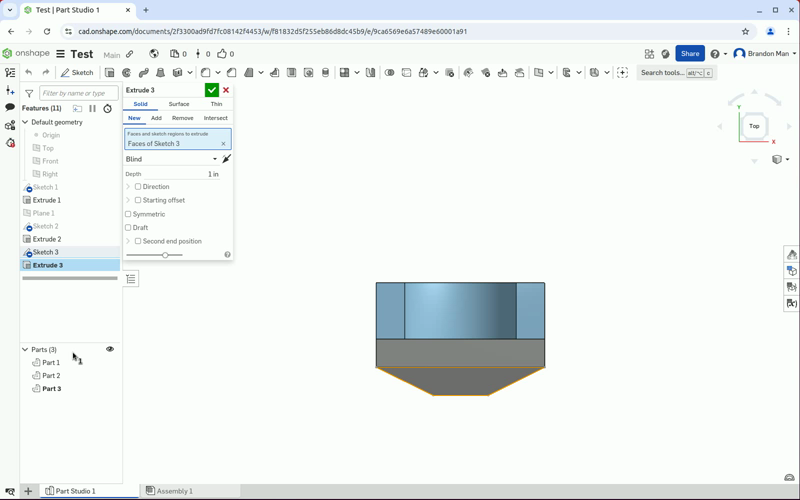
mouse_move(143, 106)
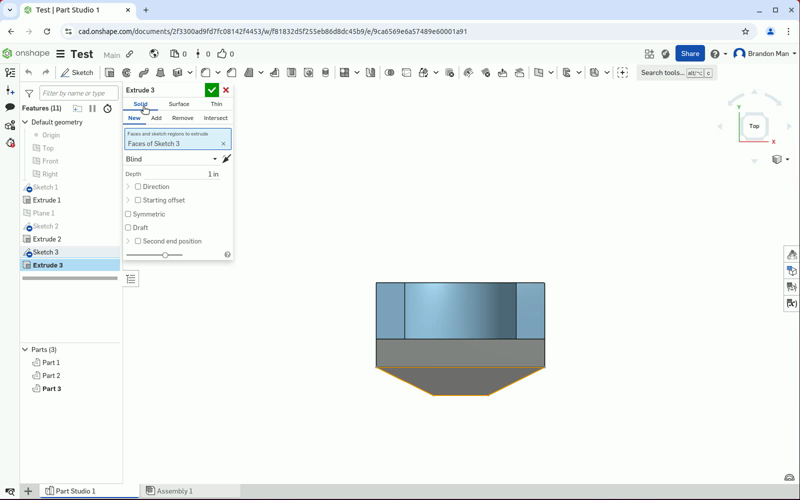
click(143, 106)
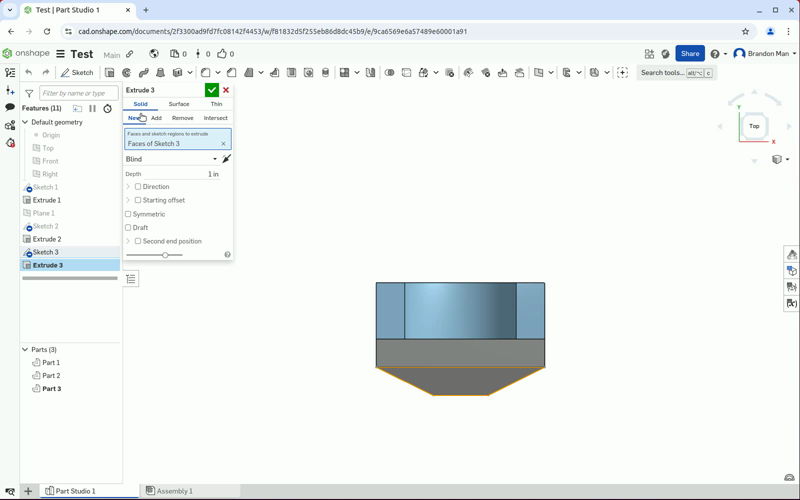
mouse_move(137, 120)
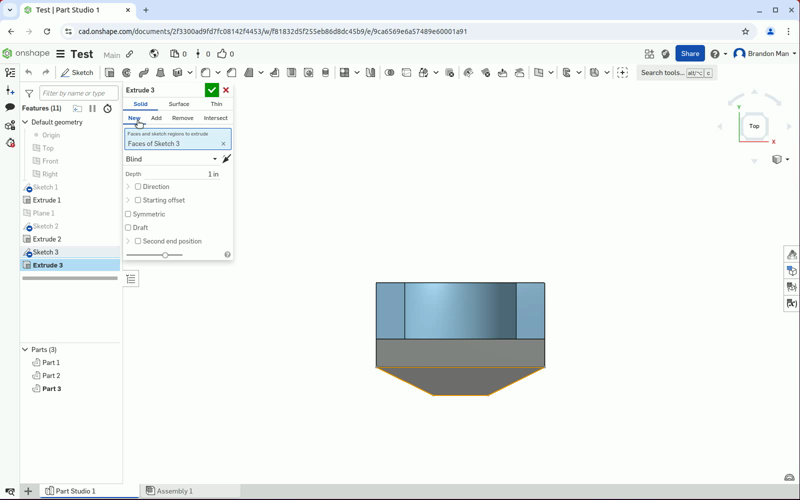
click(137, 120)
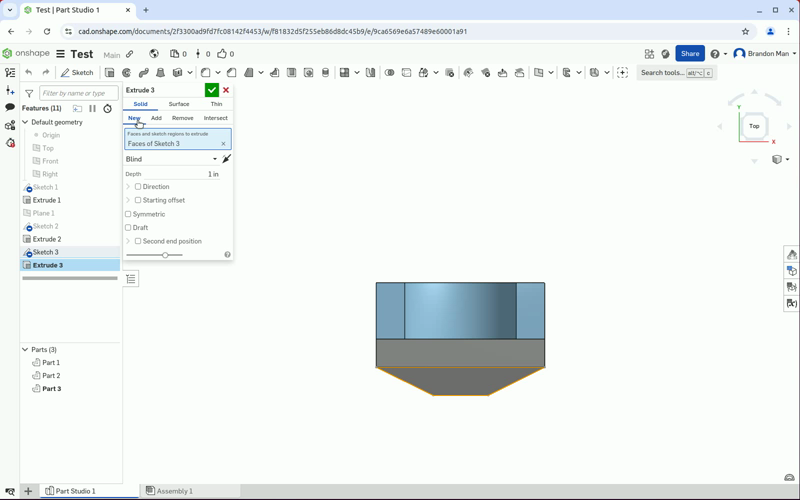
key(tab, 4)
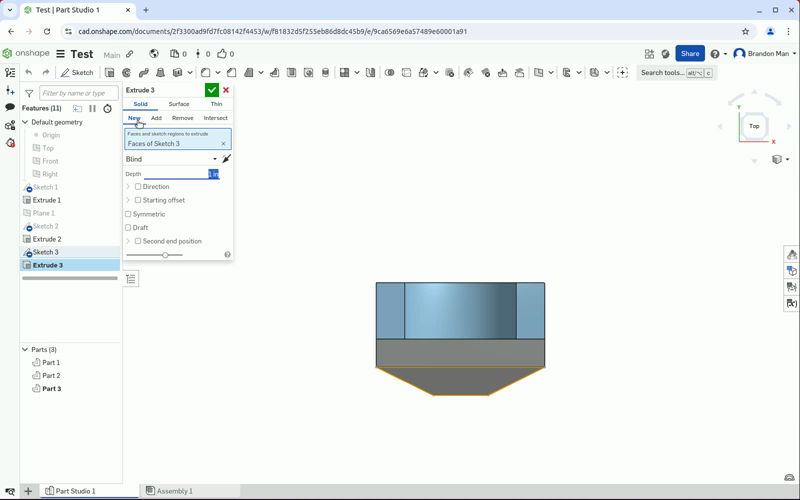
text(11.554)
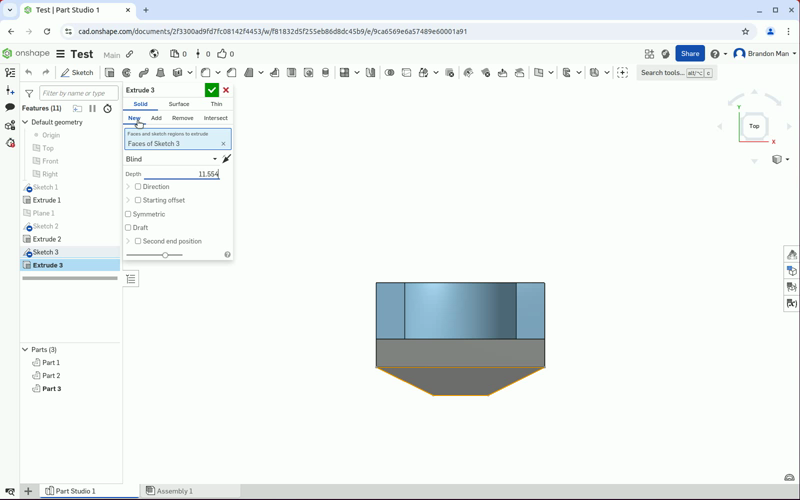
key(tab, 3)
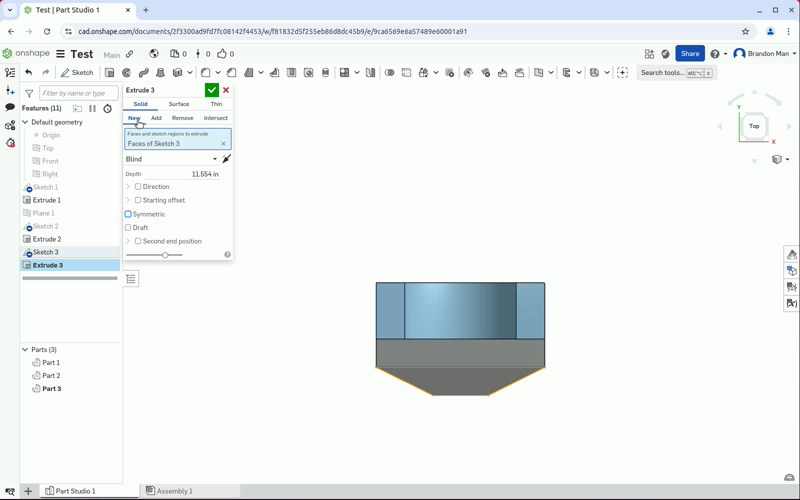
key(space)
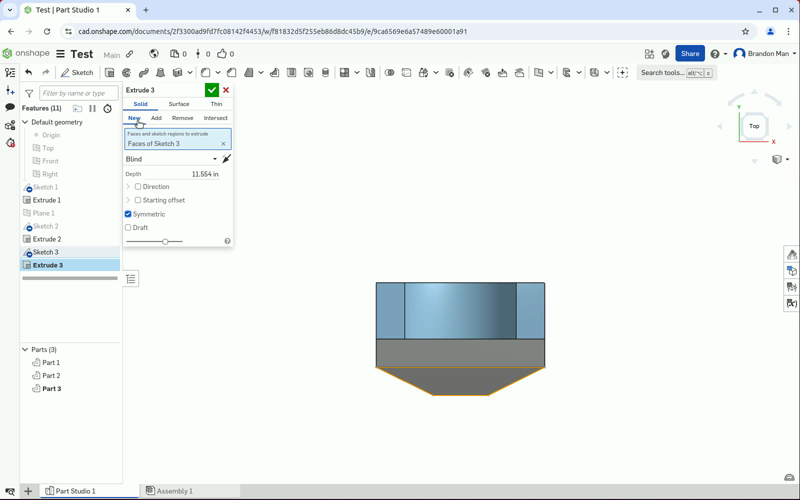
key(enter)
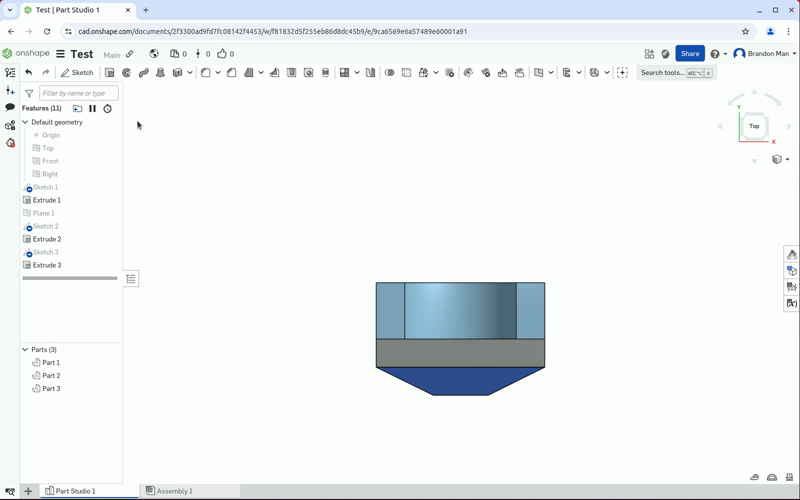
key(shift+h)
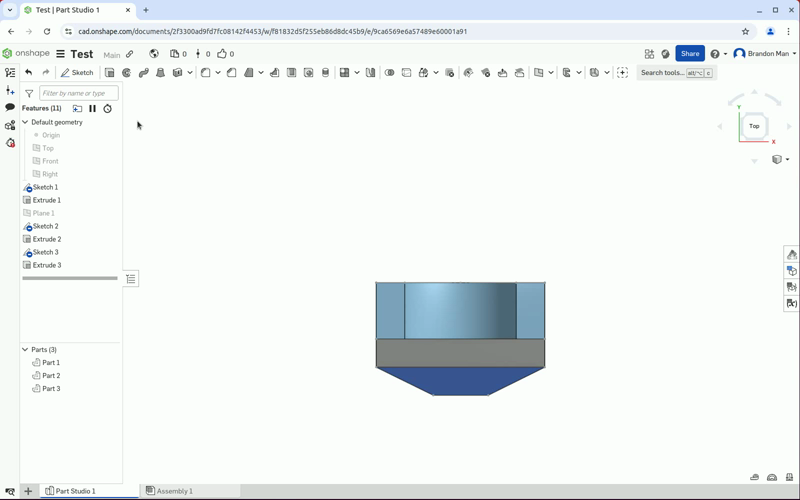
key(shift+h)
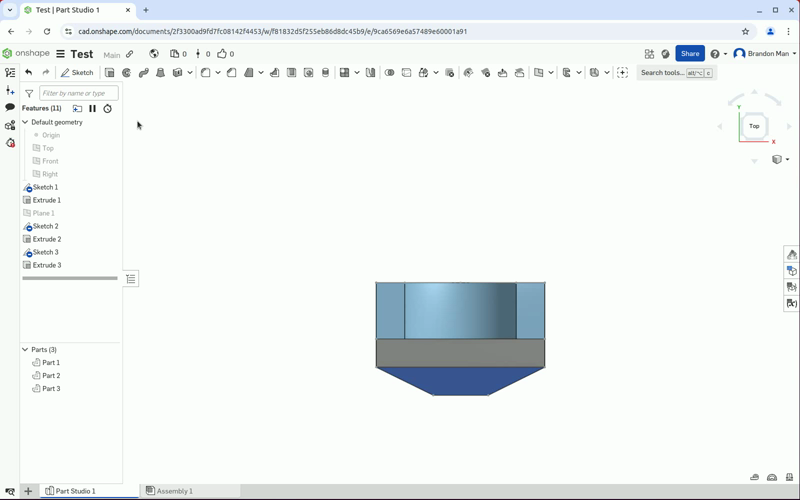
key(shift+7)
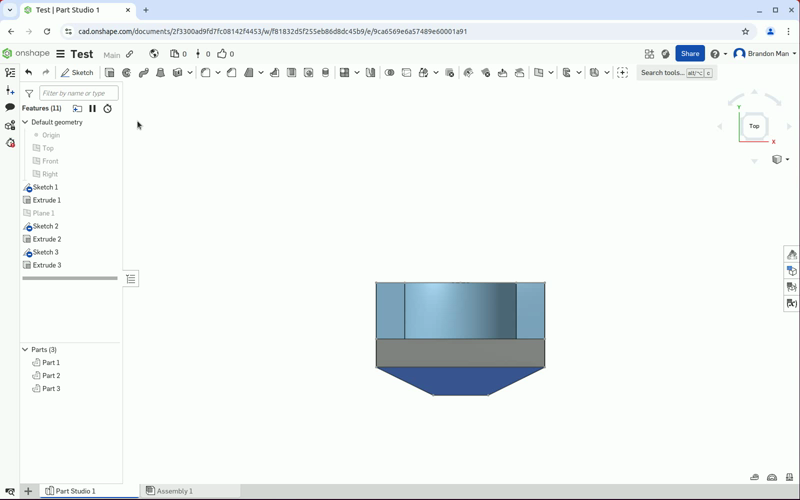
key(up, 3)
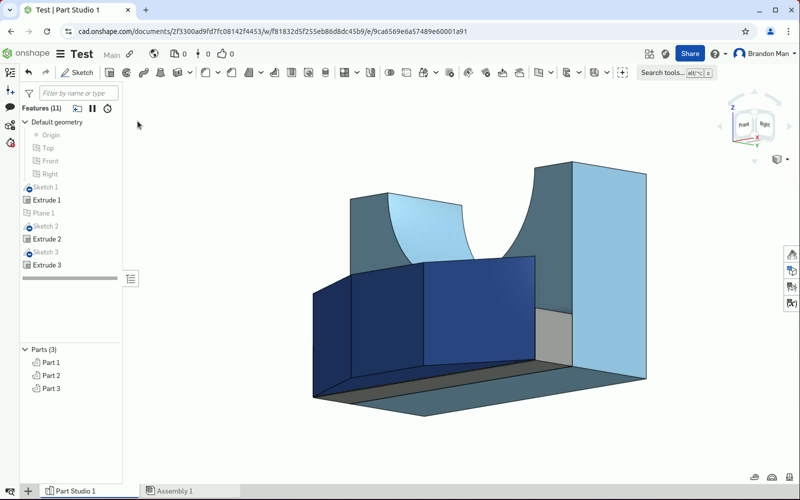
key(left, 3)
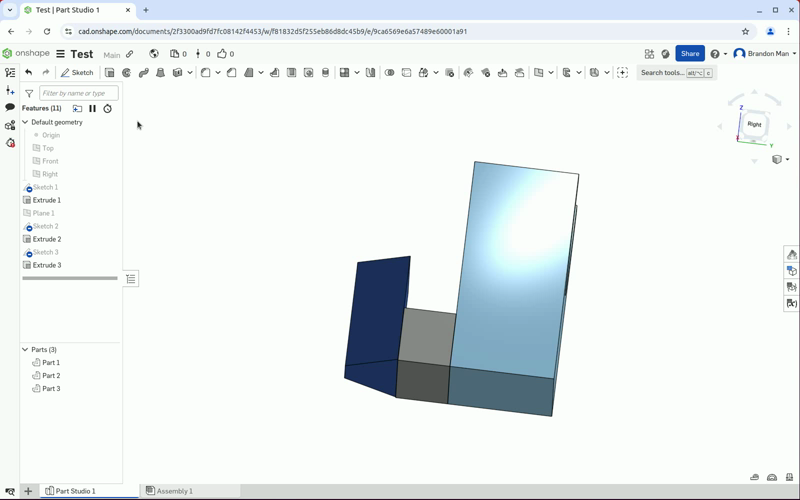
key(right, 3)
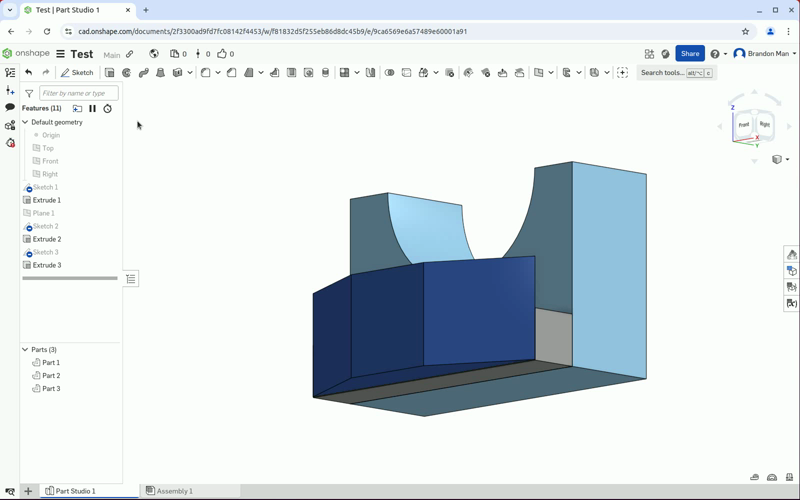
key(down, 3)
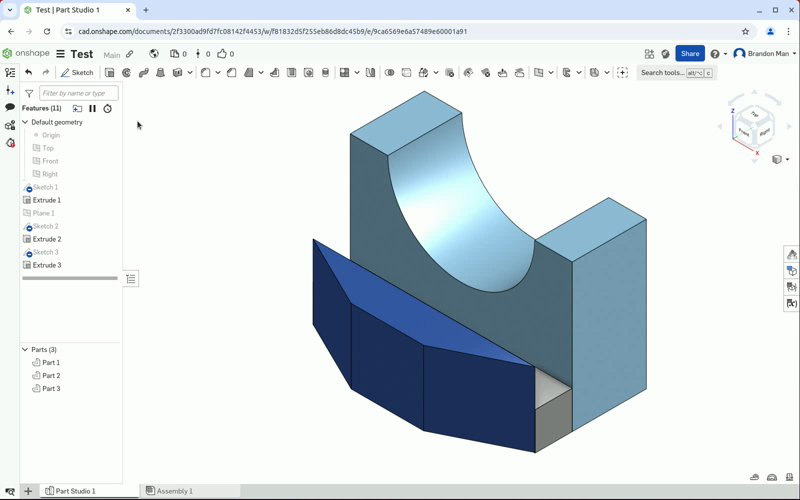
mouse_move(73, 189)
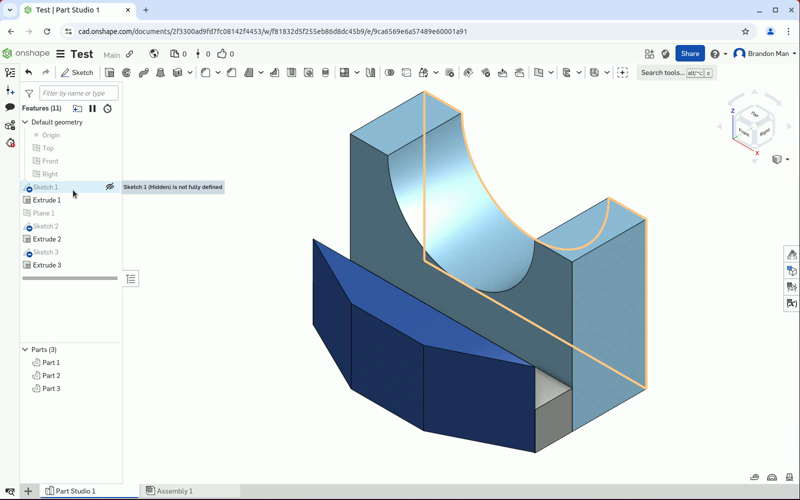
click(73, 189)